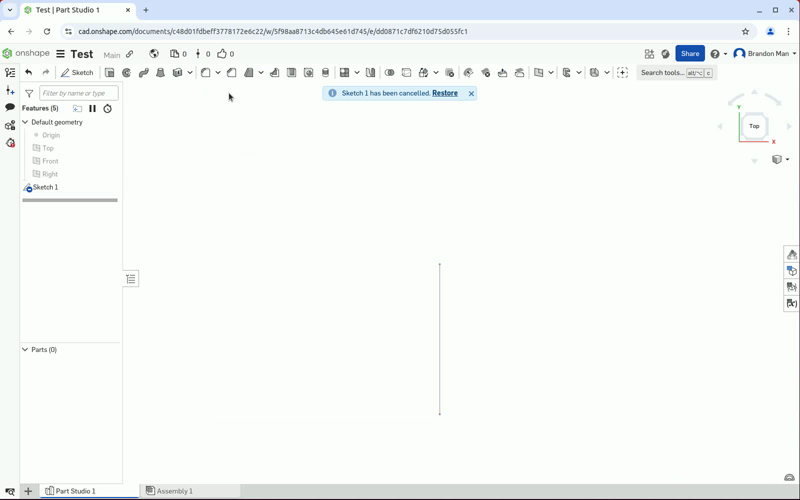
key(shift+h)
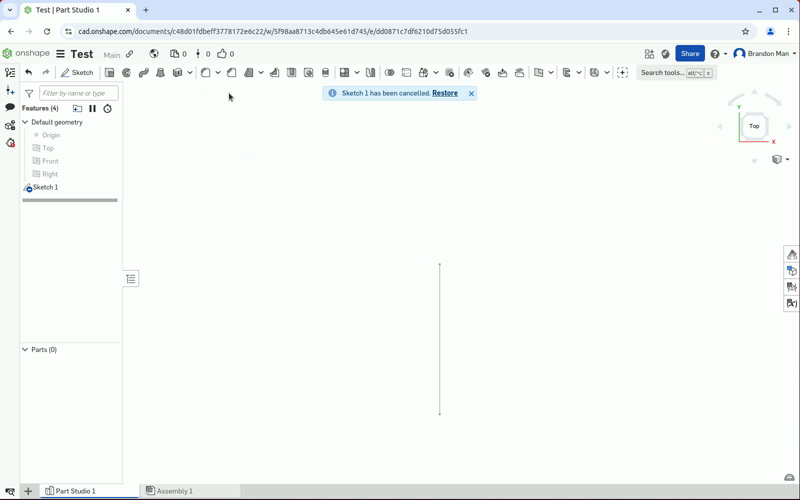
key(shift+s)
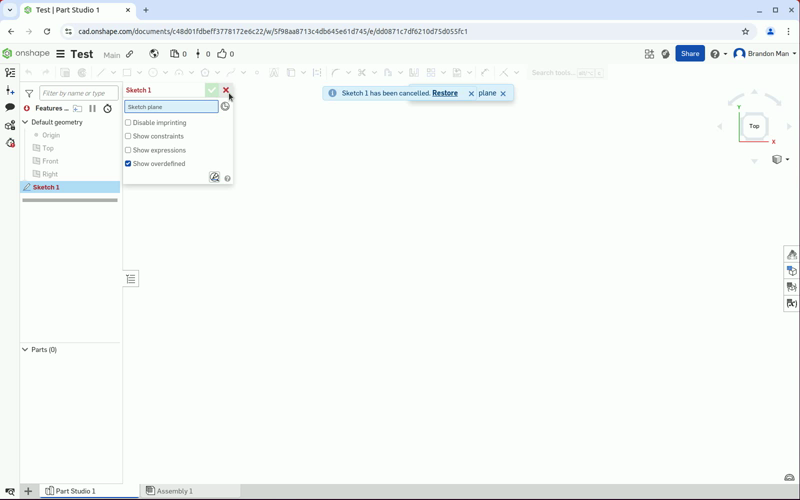
mouse_move(73, 150)
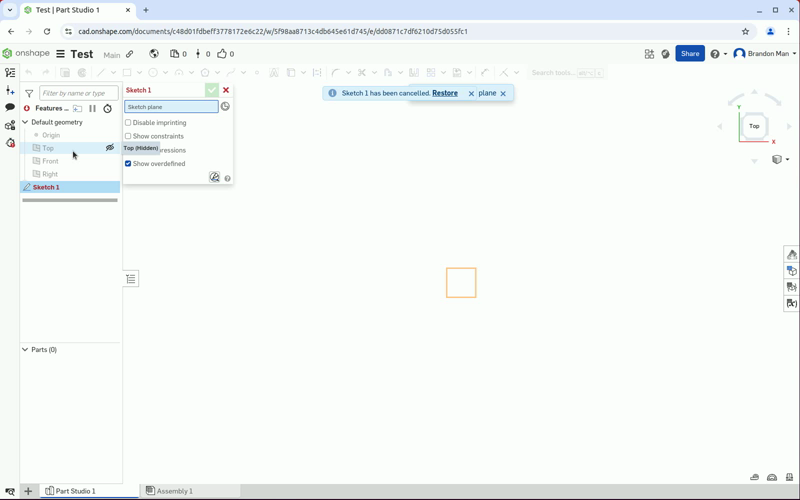
click(73, 150)
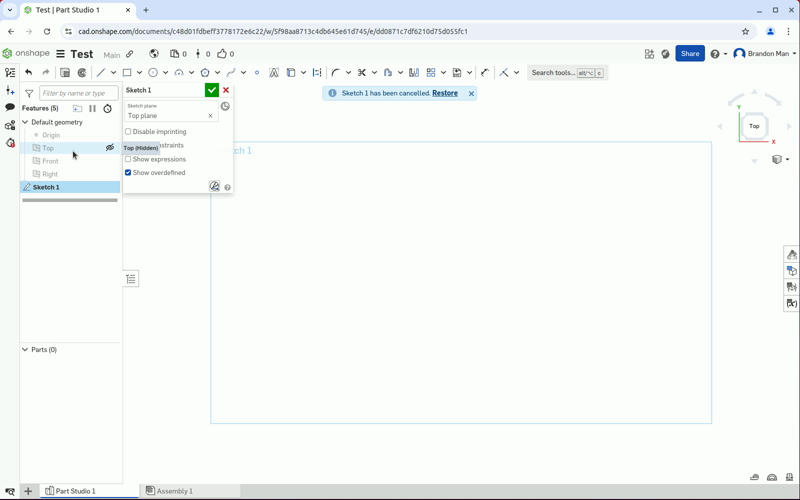
mouse_move(73, 352)
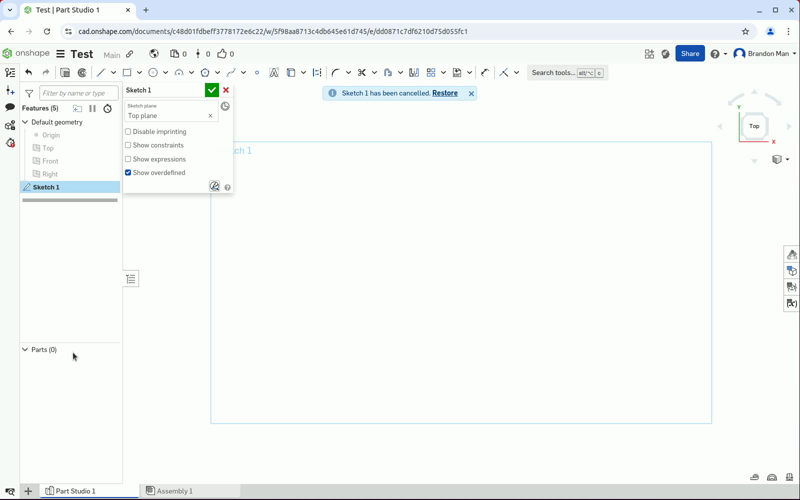
key(y)
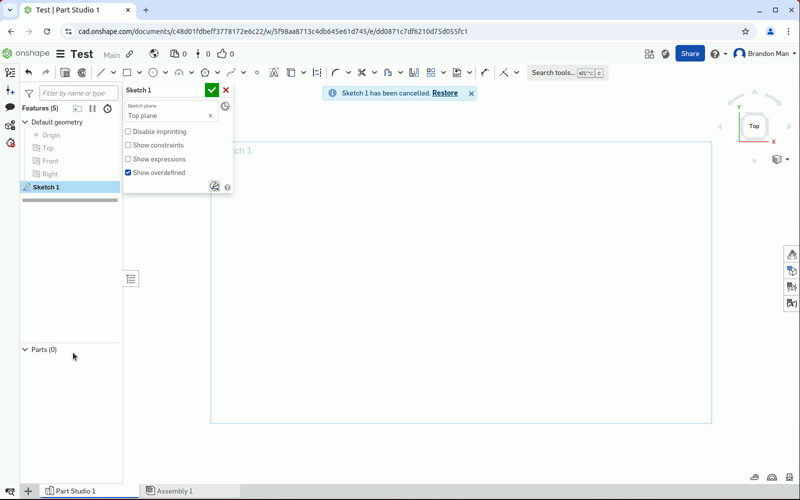
key(c)
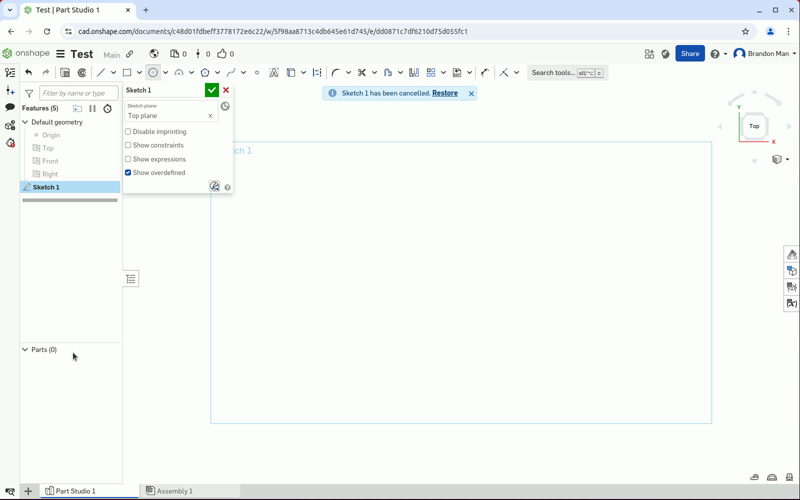
key_down(shift)
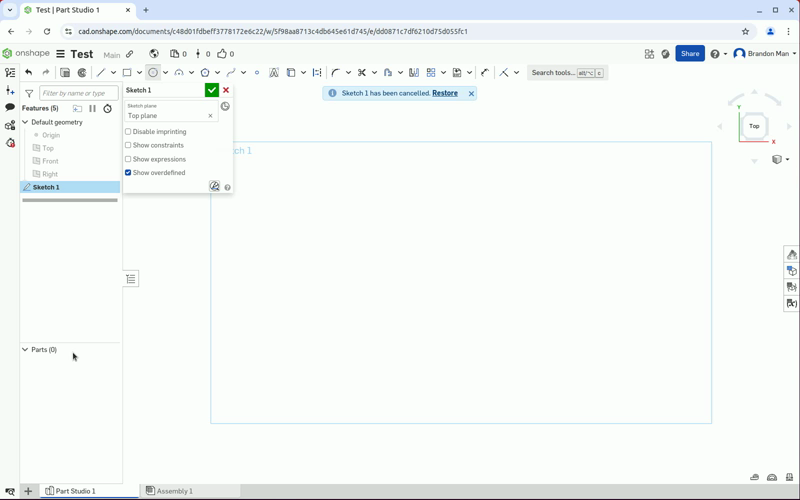
mouse_move(450, 293)
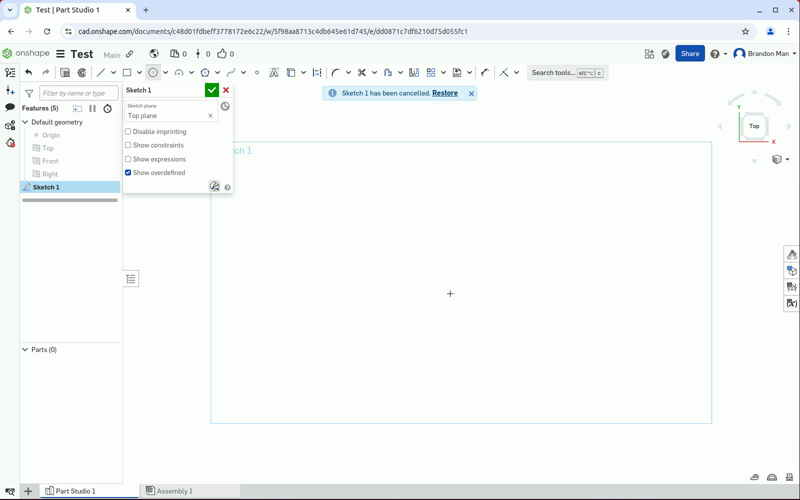
click(450, 293)
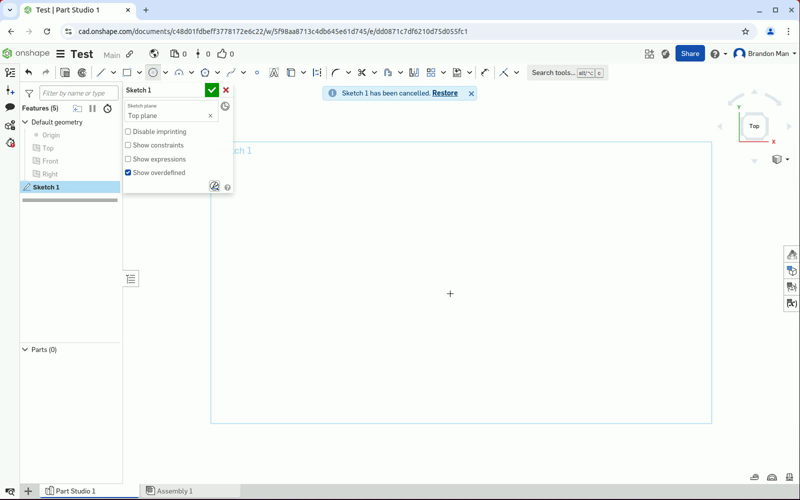
key_up(shift)
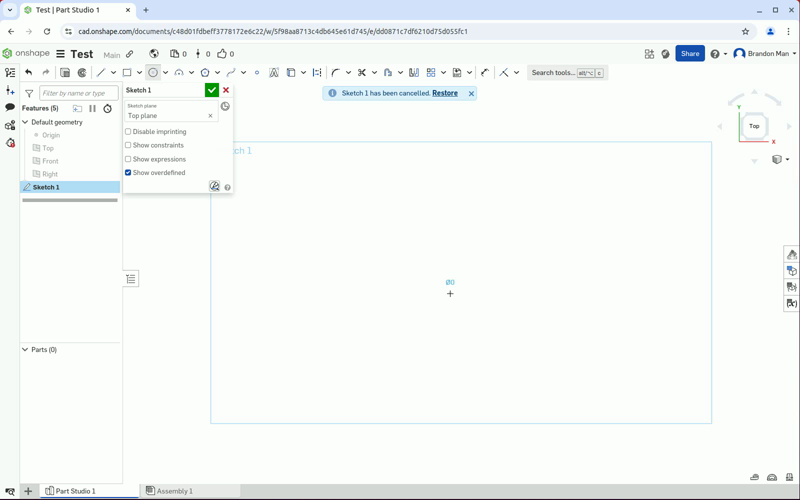
mouse_move(453, 293)
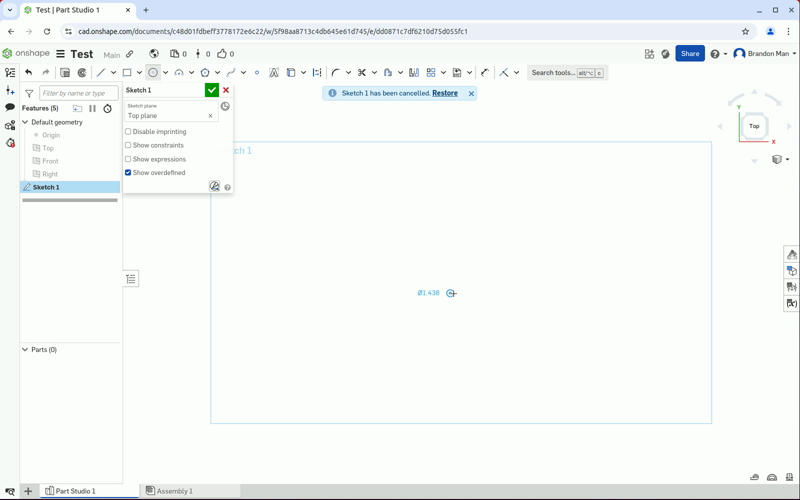
click(453, 293)
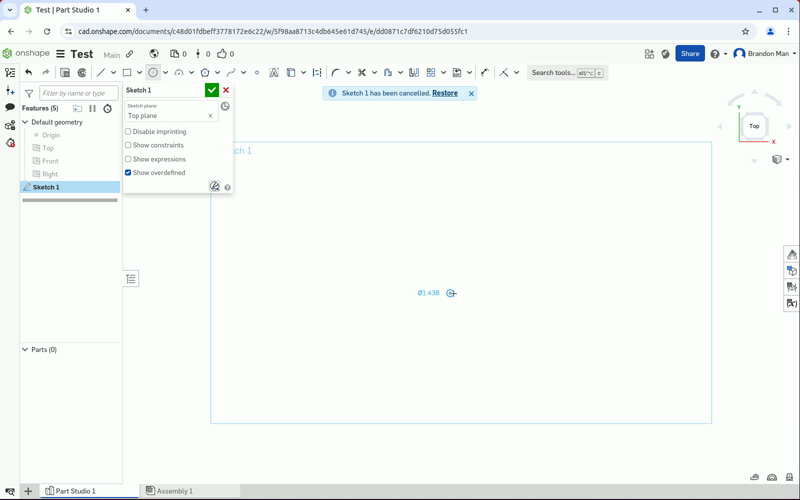
key(esc)
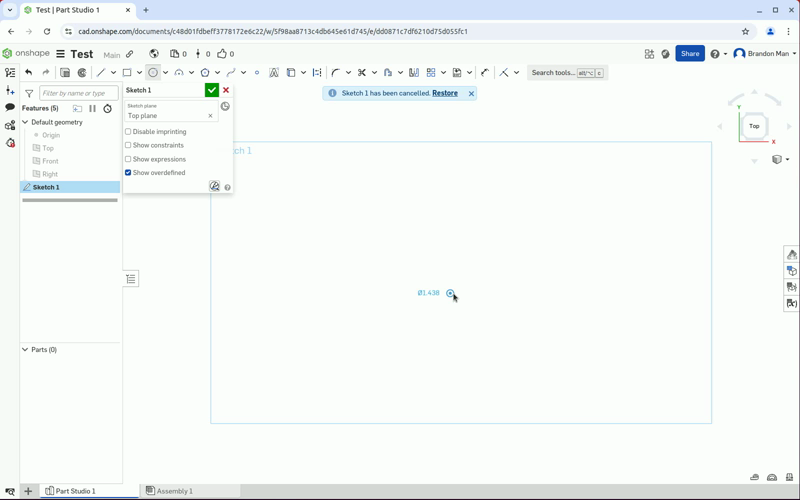
mouse_move(448, 291)
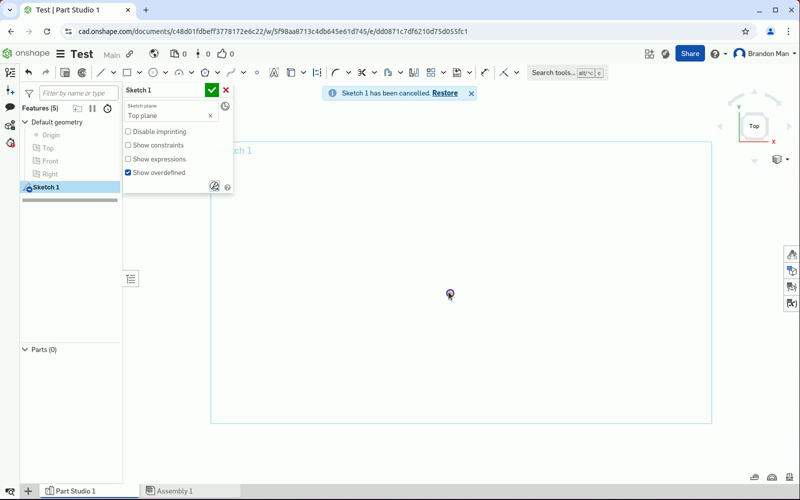
scroll(6)
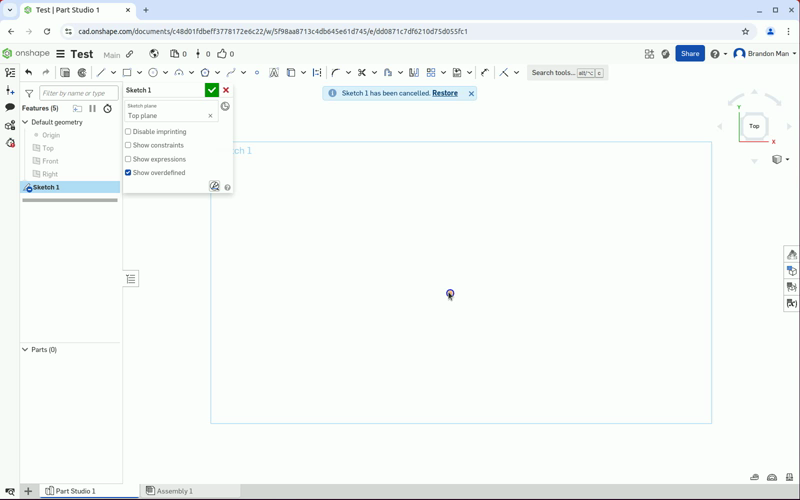
scroll(6)
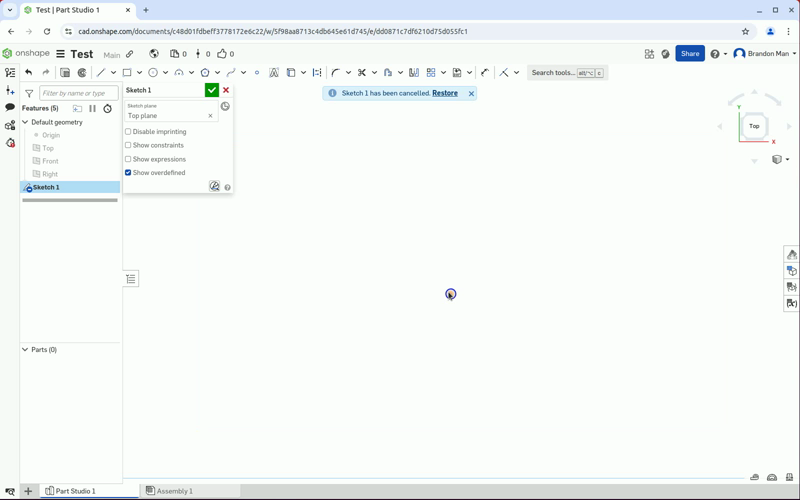
scroll(6)
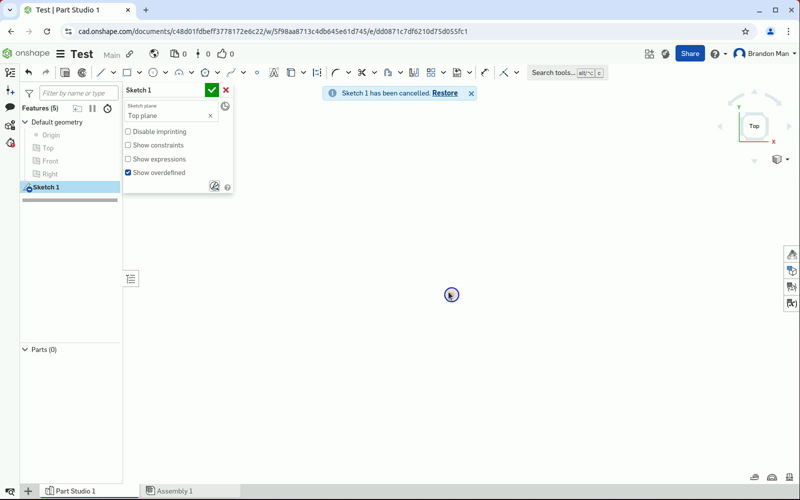
scroll(6)
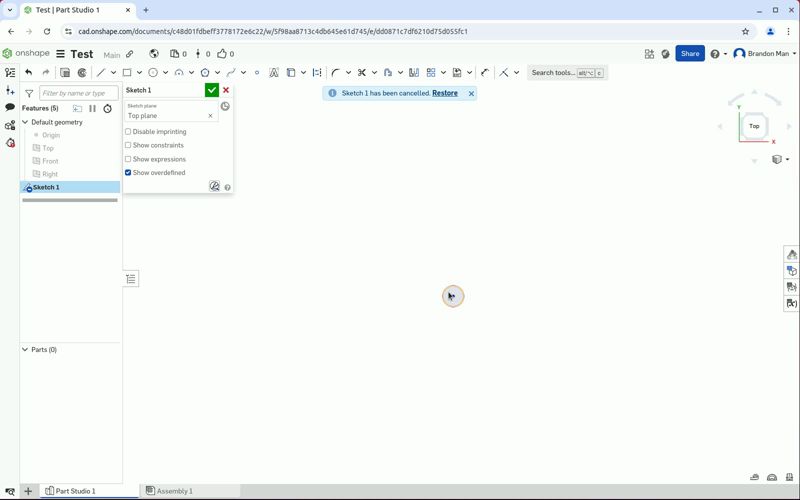
scroll(6)
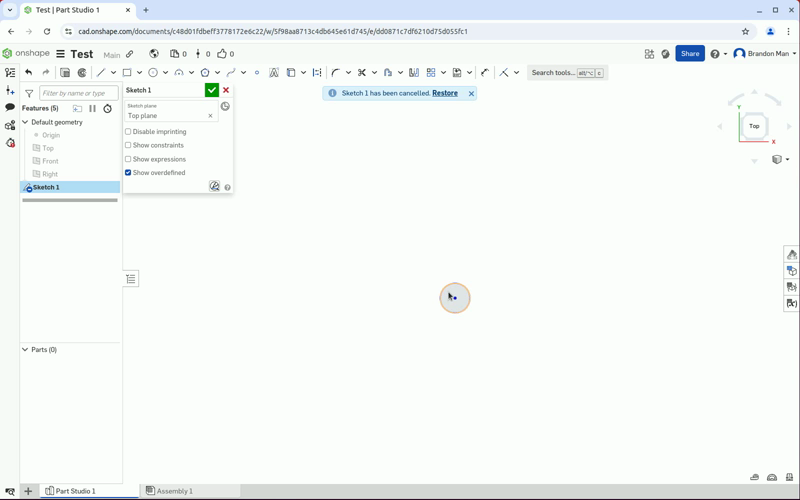
scroll(6)
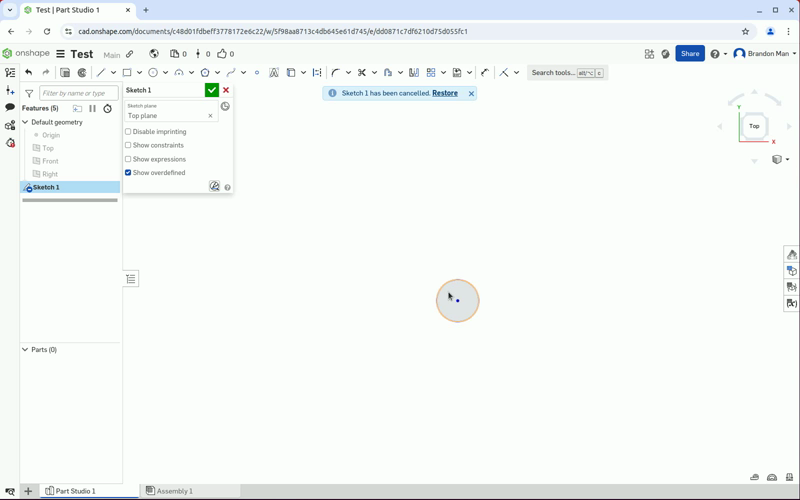
scroll(6)
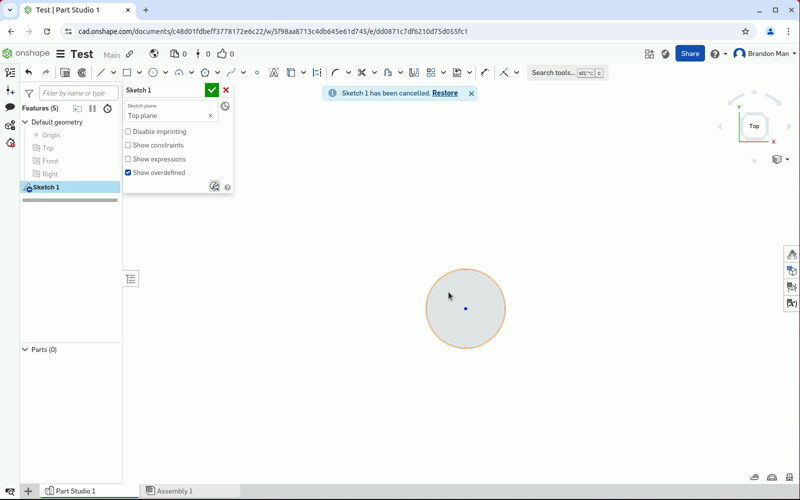
click(448, 291)
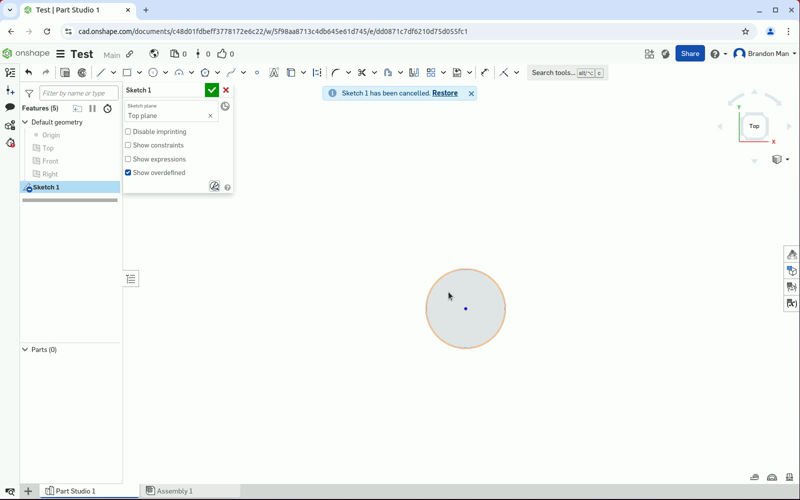
scroll(-6)
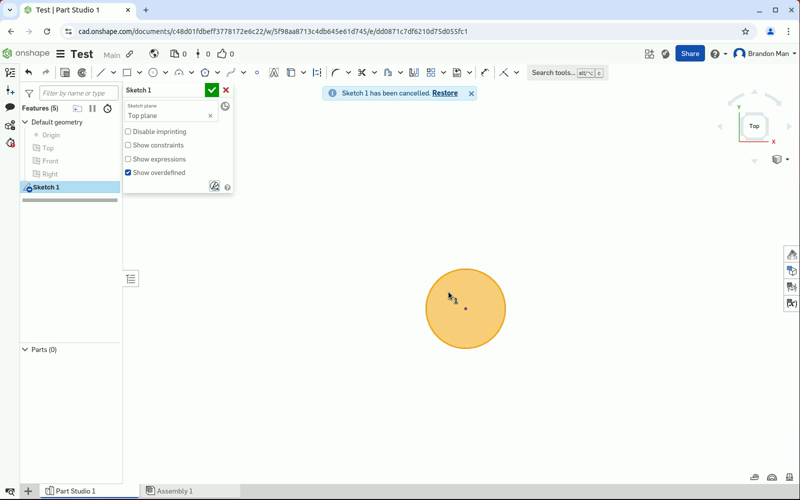
scroll(-6)
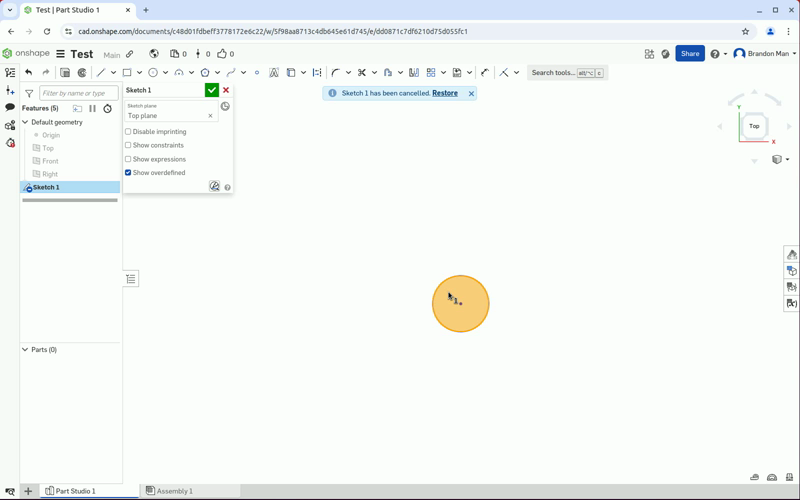
scroll(-6)
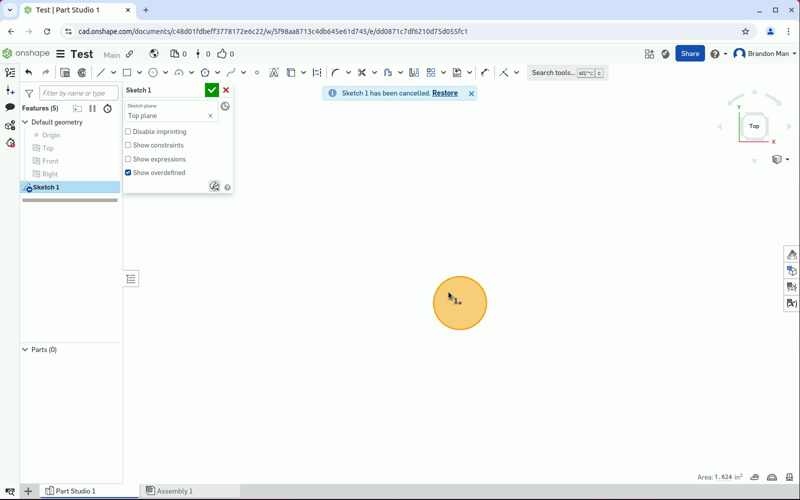
scroll(-6)
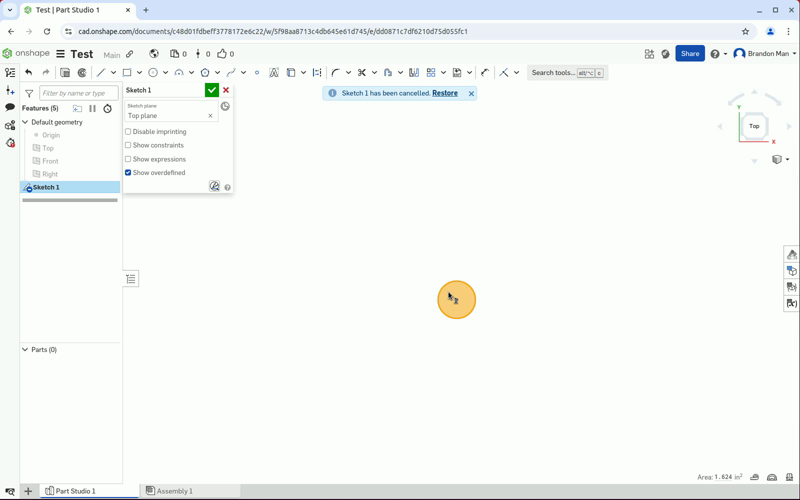
scroll(-6)
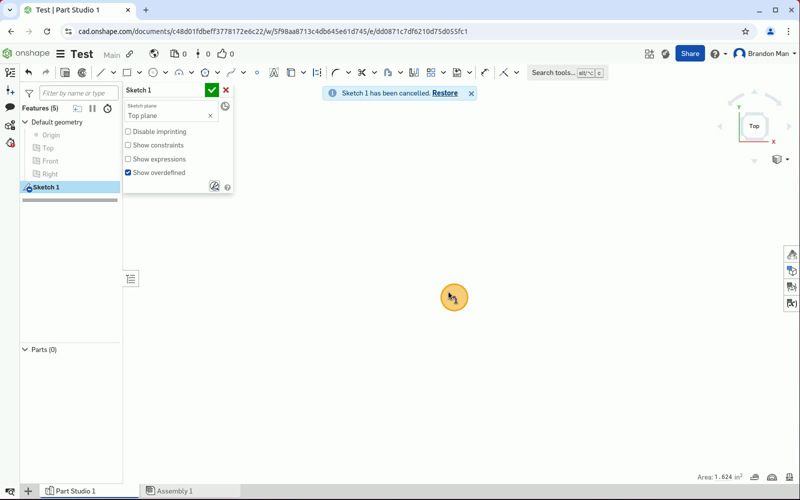
scroll(-6)
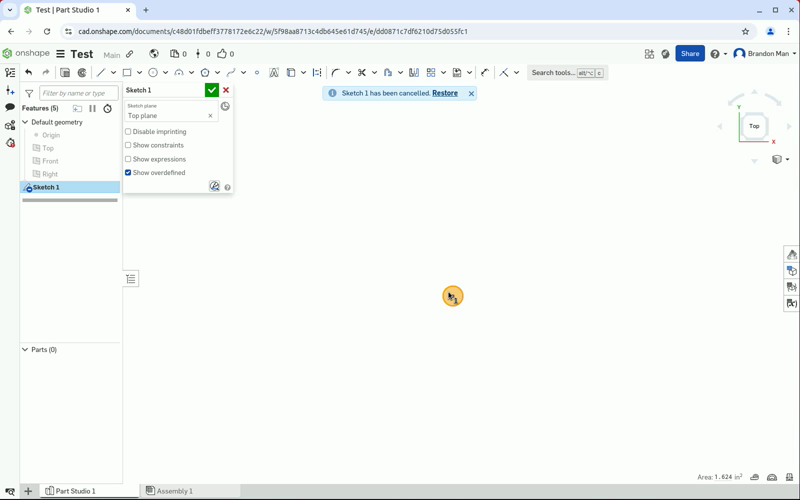
scroll(-6)
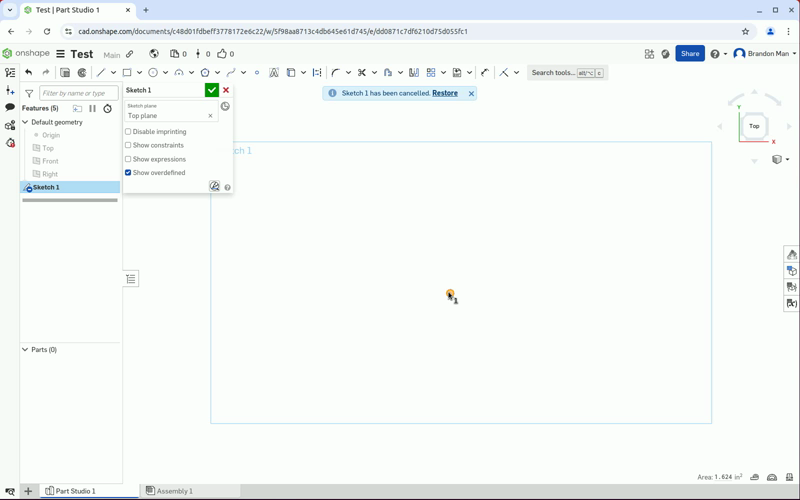
mouse_move(73, 352)
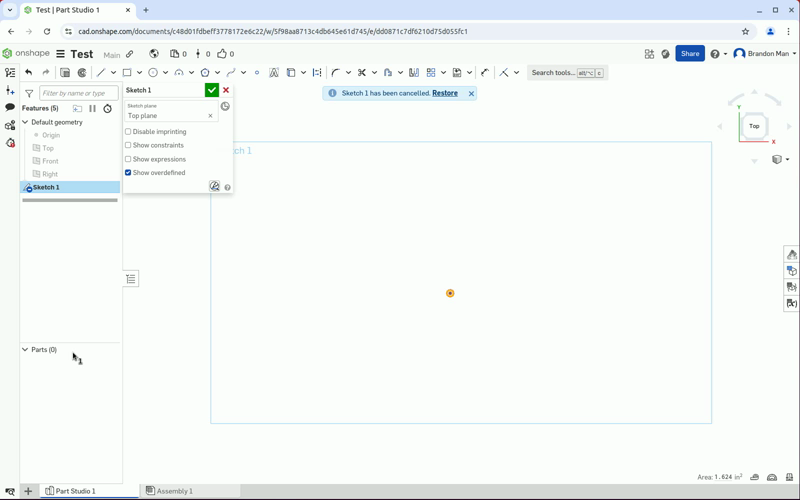
key(shift+y)
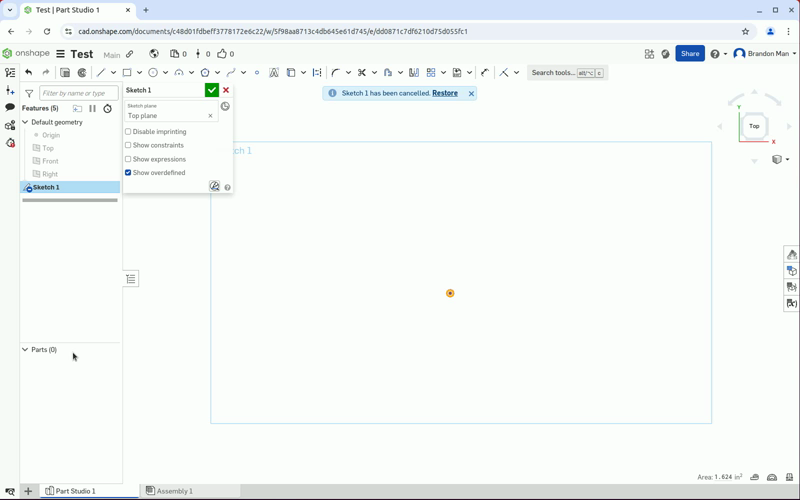
key(shift+e)
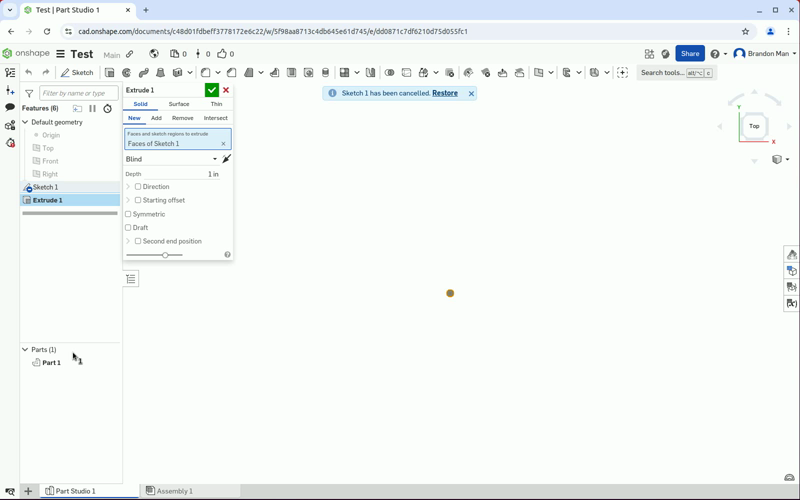
mouse_move(143, 106)
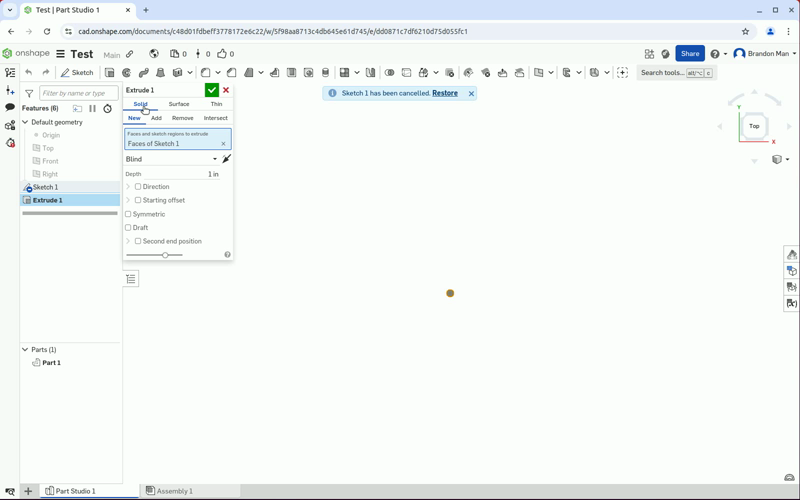
click(143, 106)
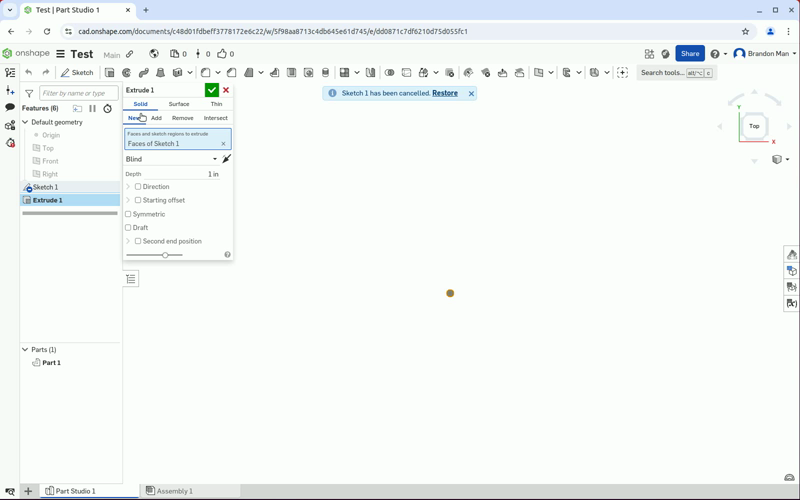
mouse_move(137, 120)
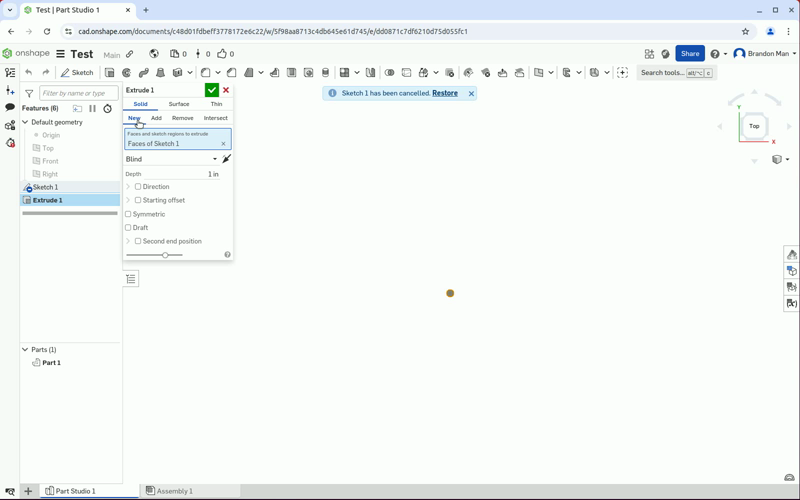
click(137, 120)
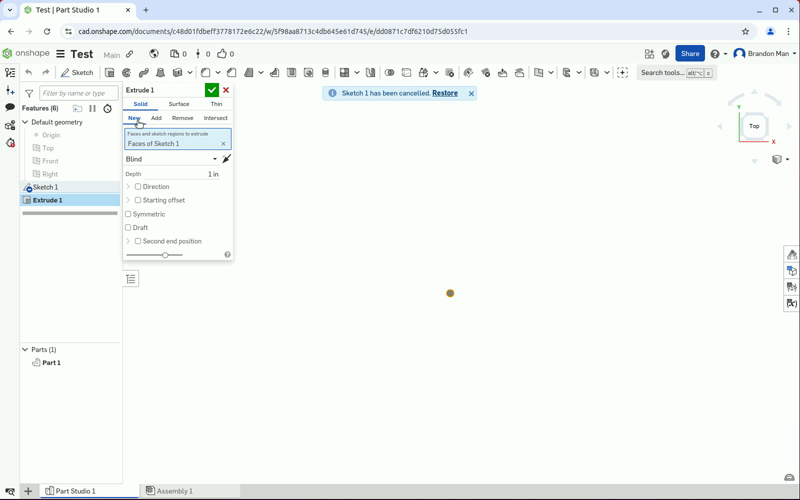
key(tab, 4)
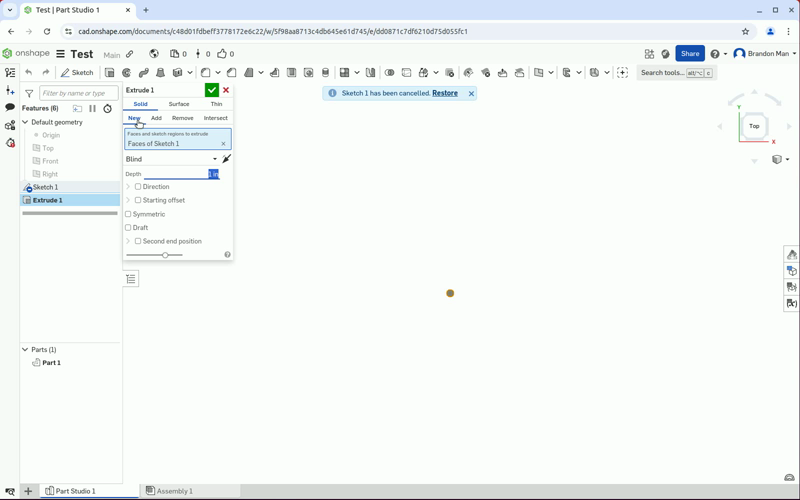
text(23.108)
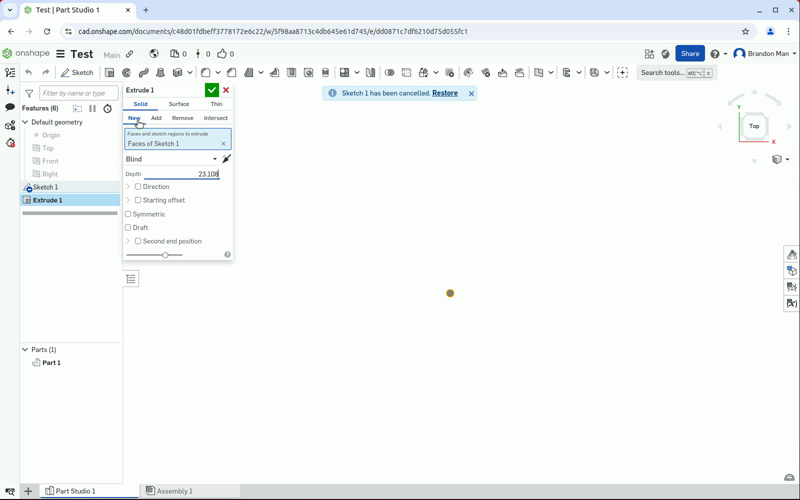
key(enter)
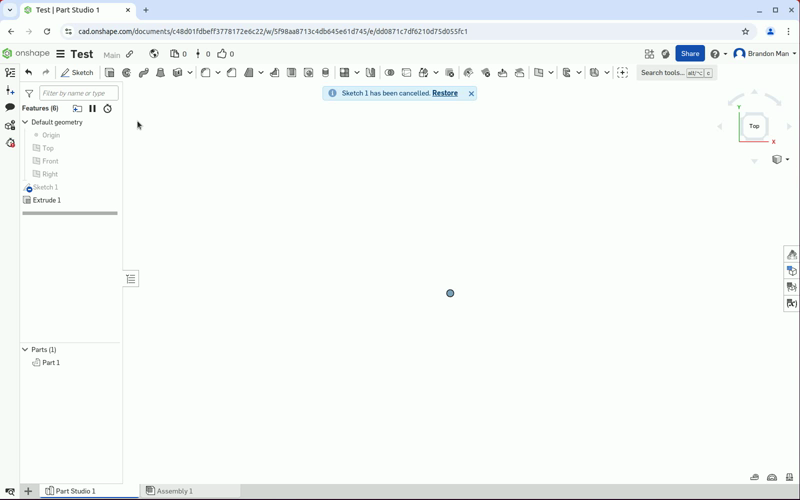
key(shift+h)
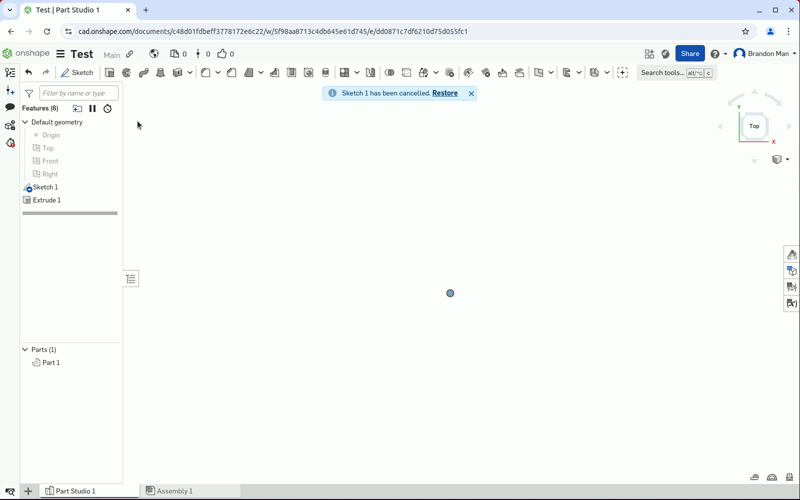
key(shift+h)
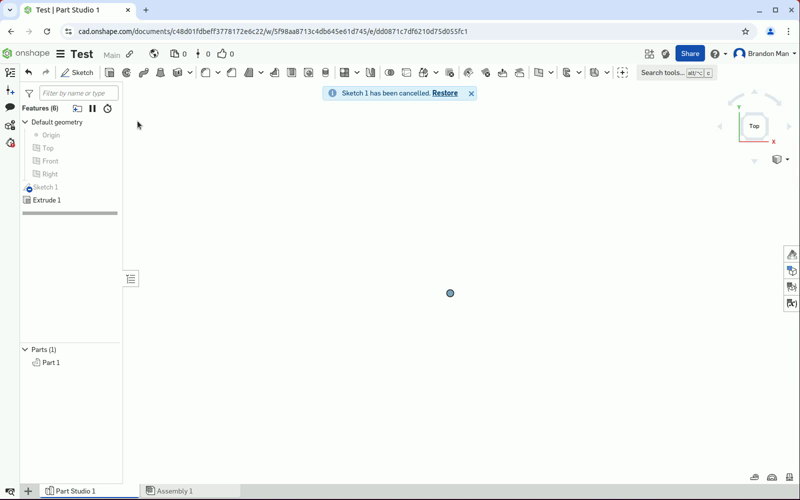
mouse_move(73, 189)
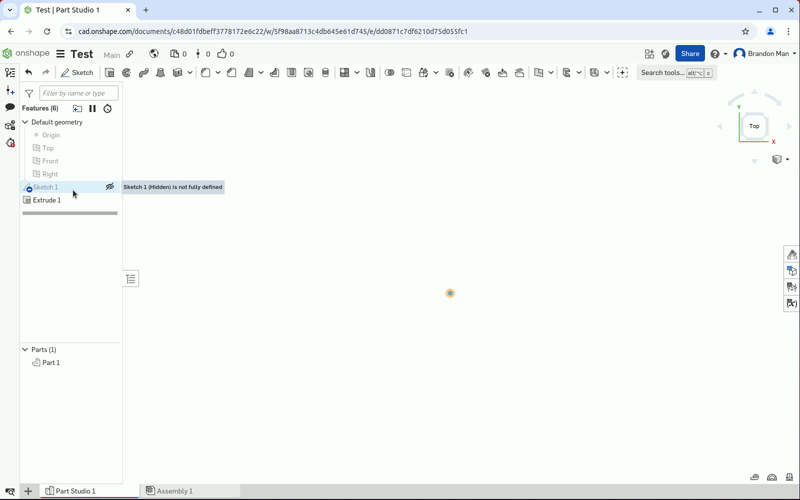
click(73, 189)
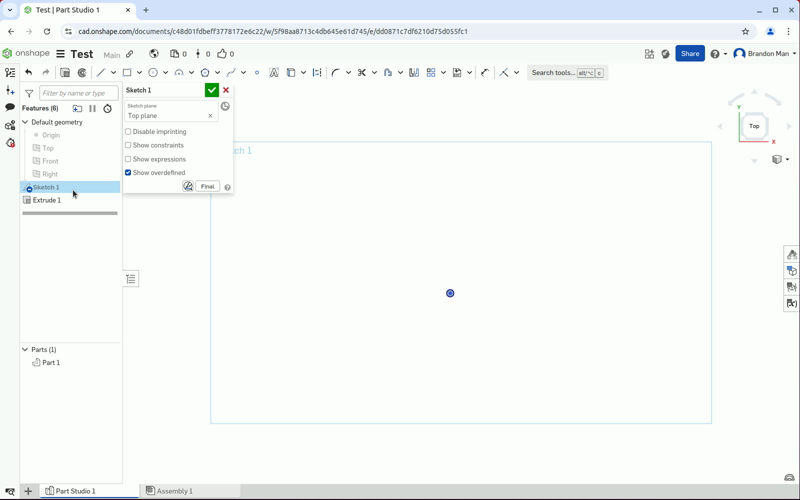
mouse_move(229, 92)
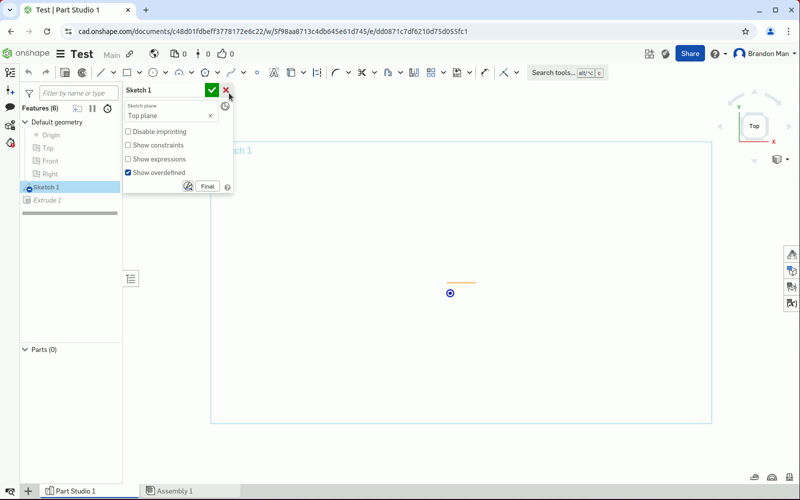
click(229, 92)
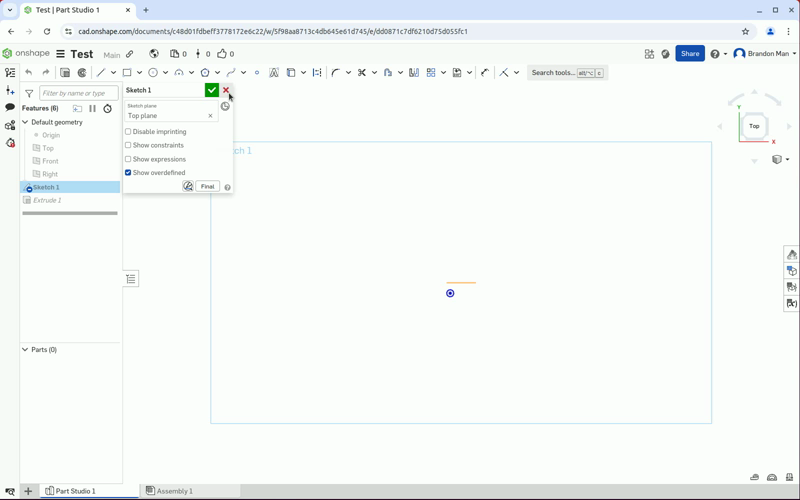
key(shift+s)
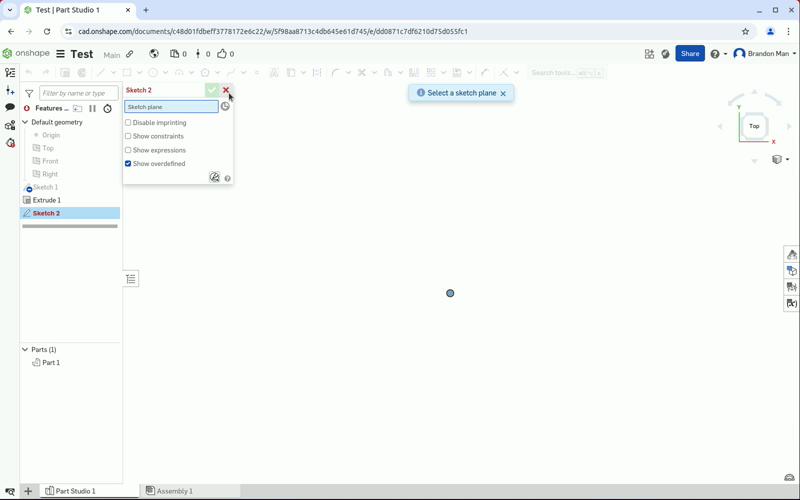
mouse_move(73, 150)
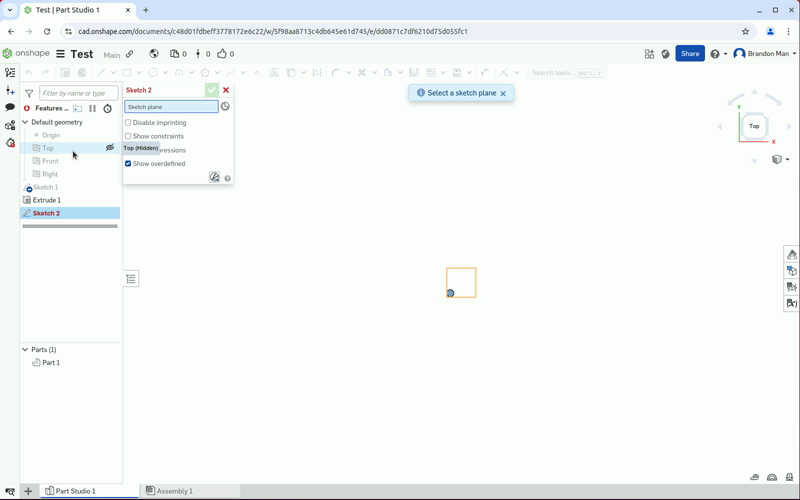
click(73, 150)
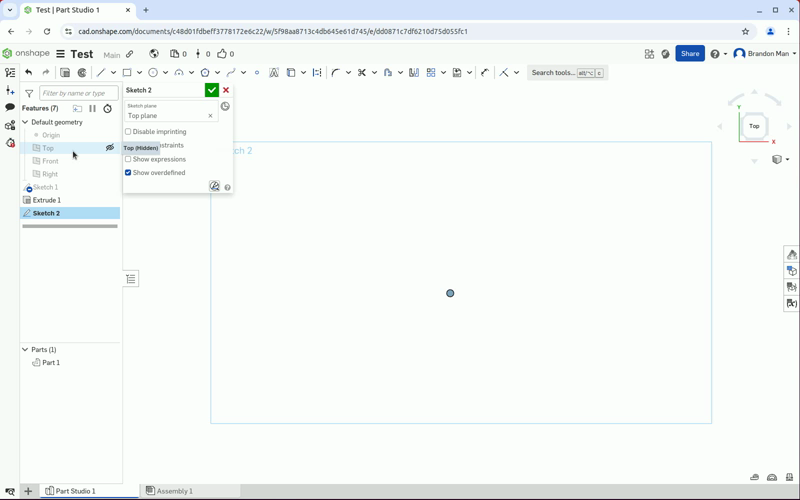
mouse_move(73, 352)
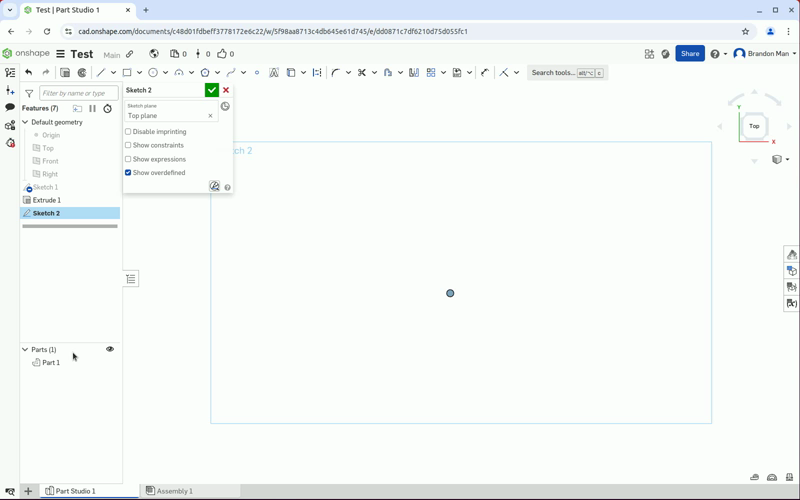
key(y)
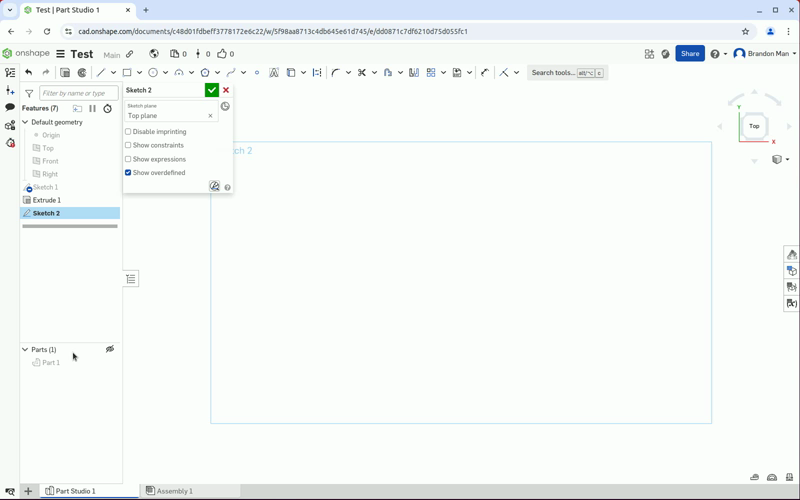
key(c)
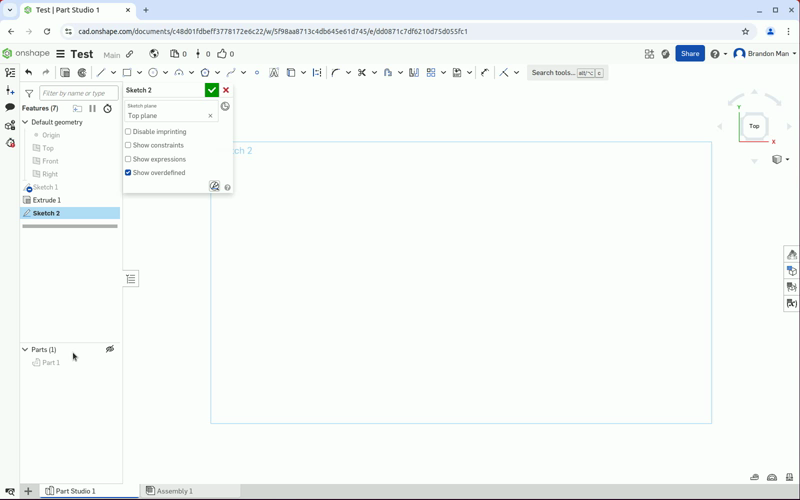
key_down(shift)
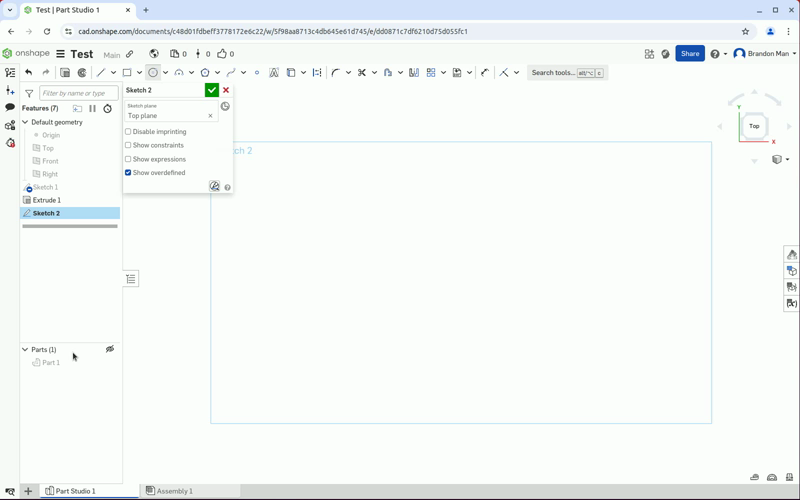
mouse_move(472, 272)
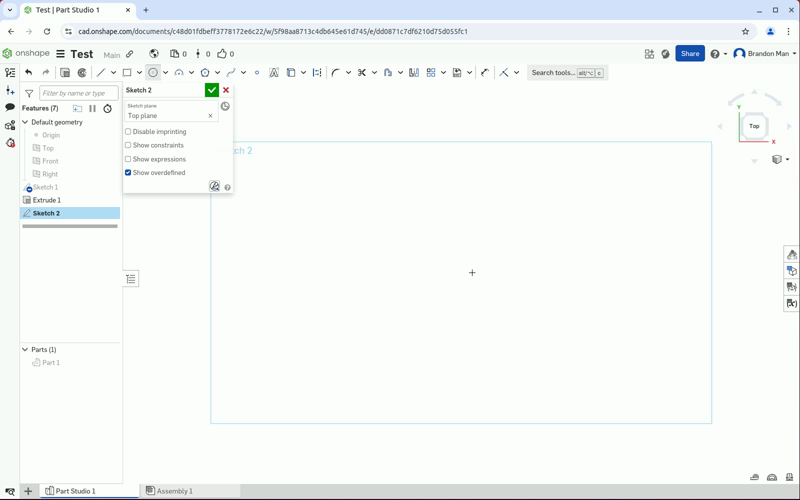
click(472, 272)
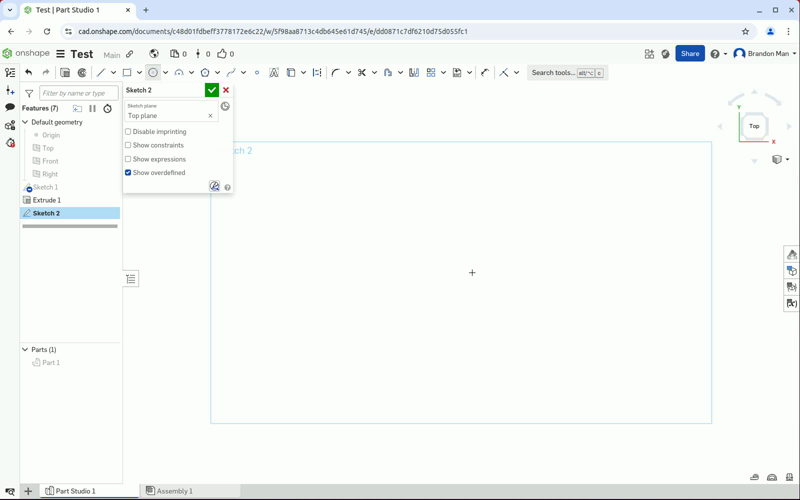
key_up(shift)
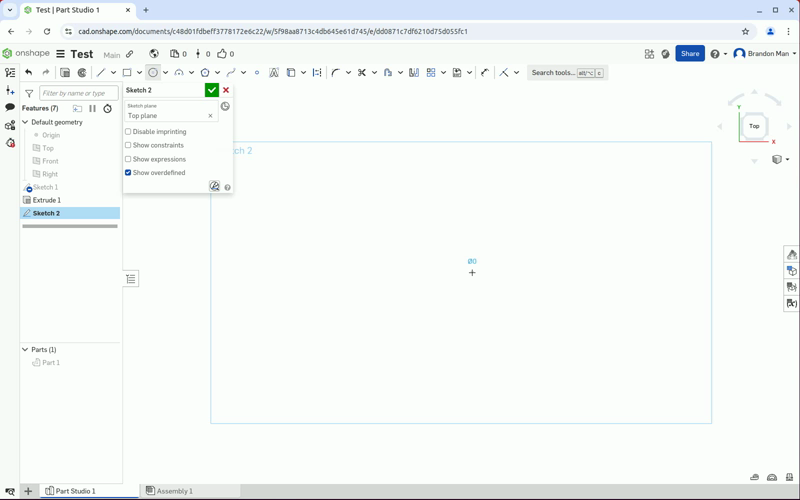
mouse_move(476, 272)
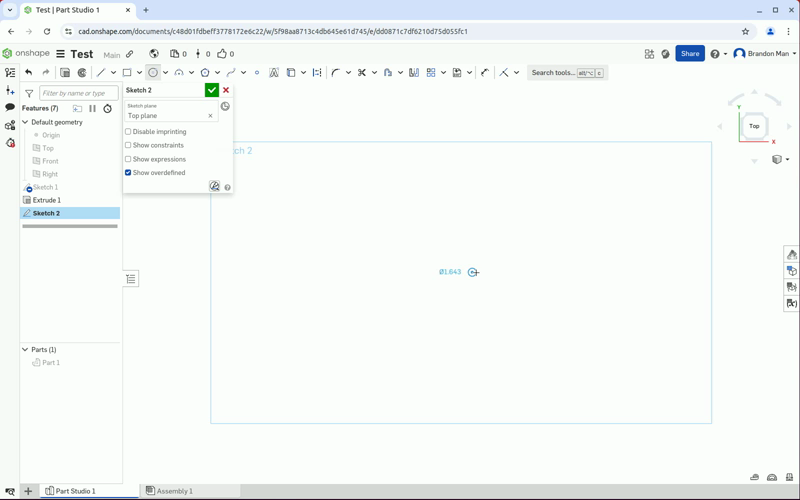
click(476, 272)
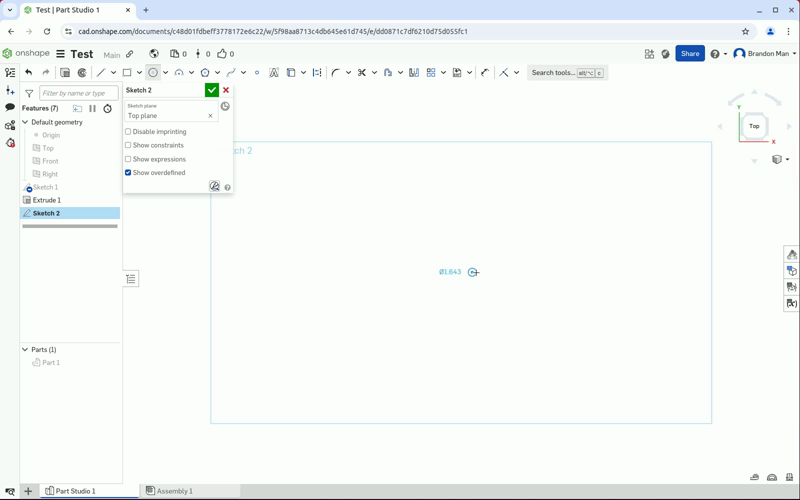
key(esc)
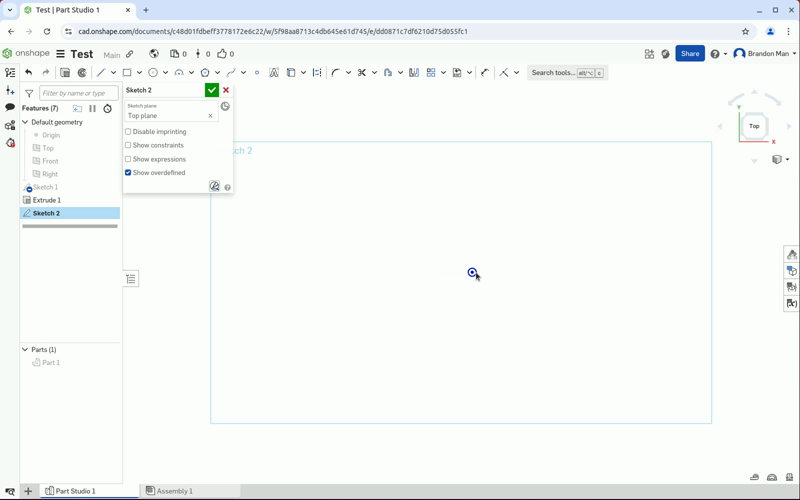
mouse_move(475, 274)
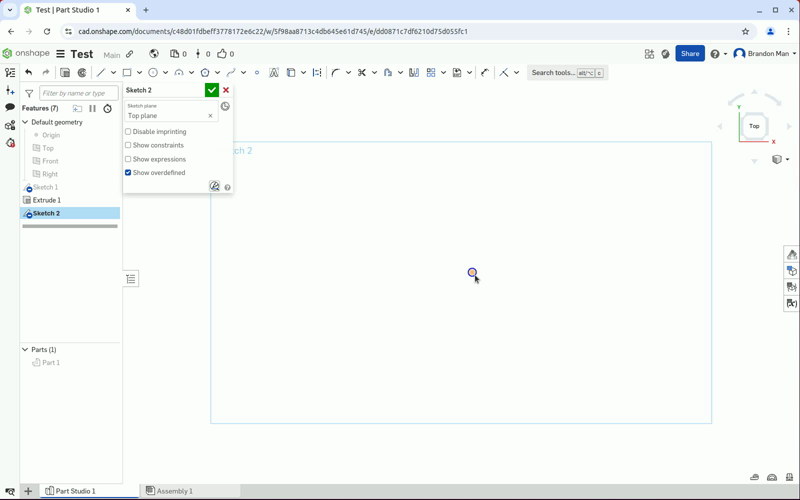
scroll(6)
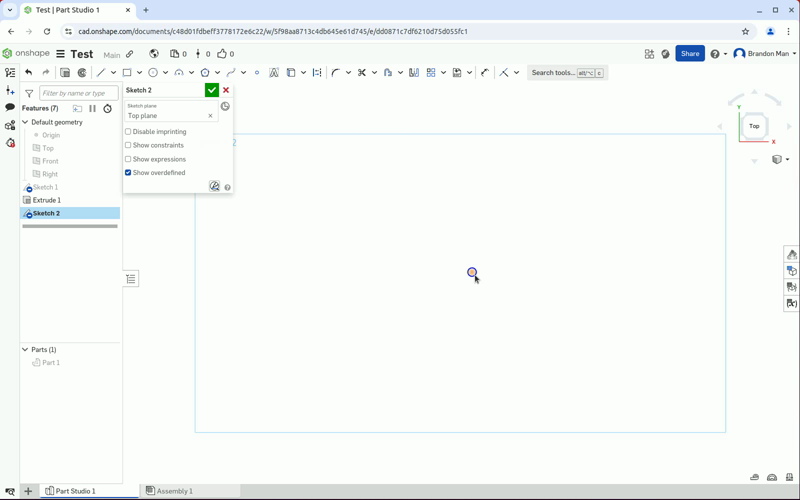
scroll(6)
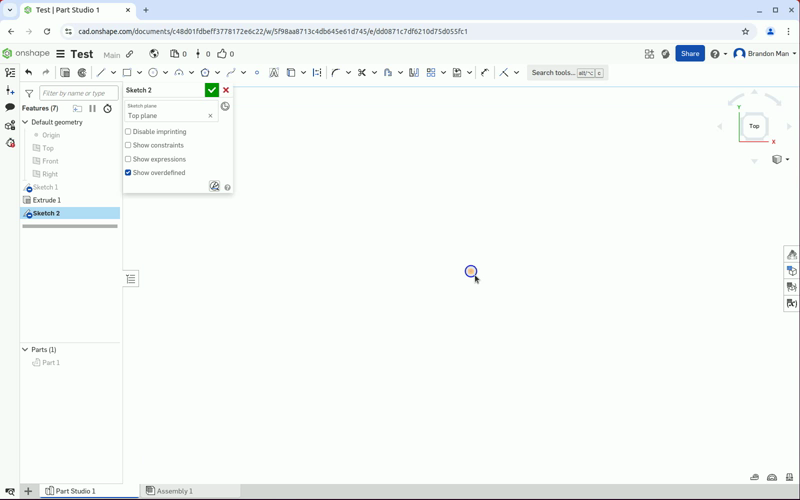
scroll(6)
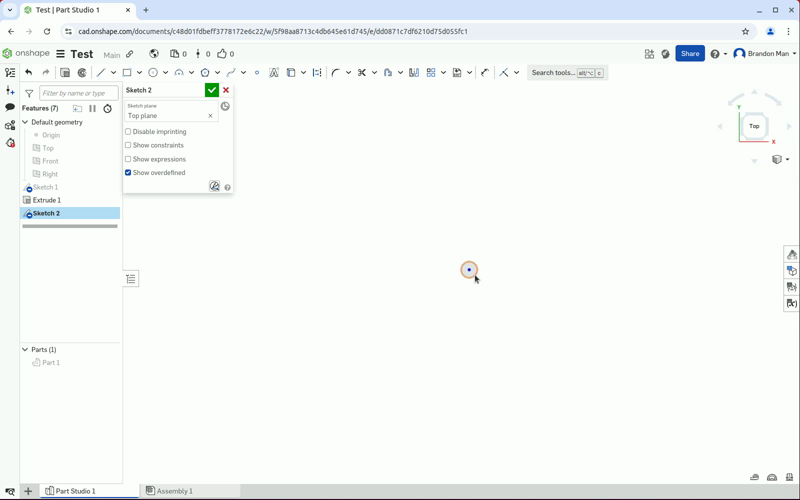
scroll(6)
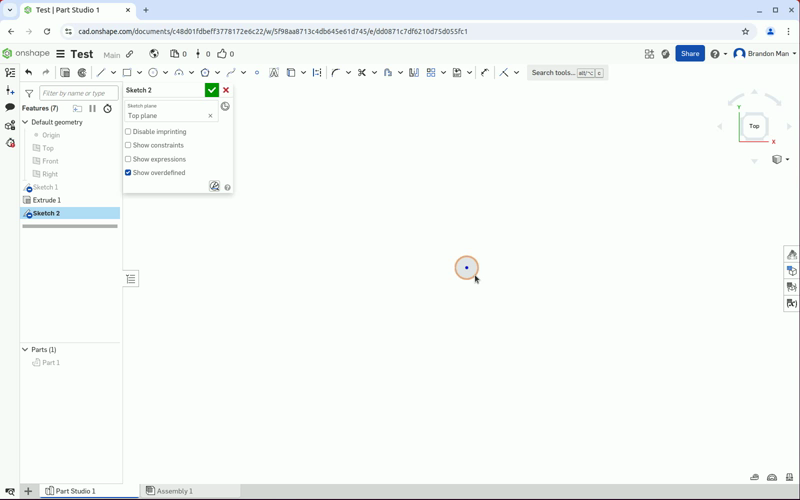
scroll(6)
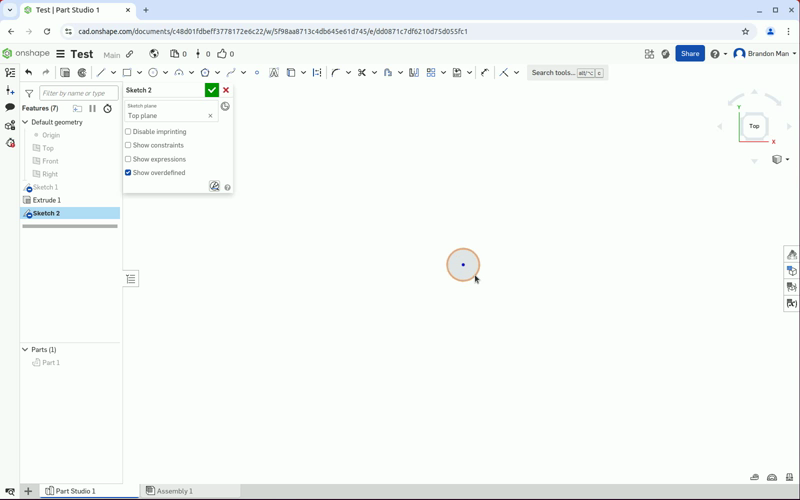
scroll(6)
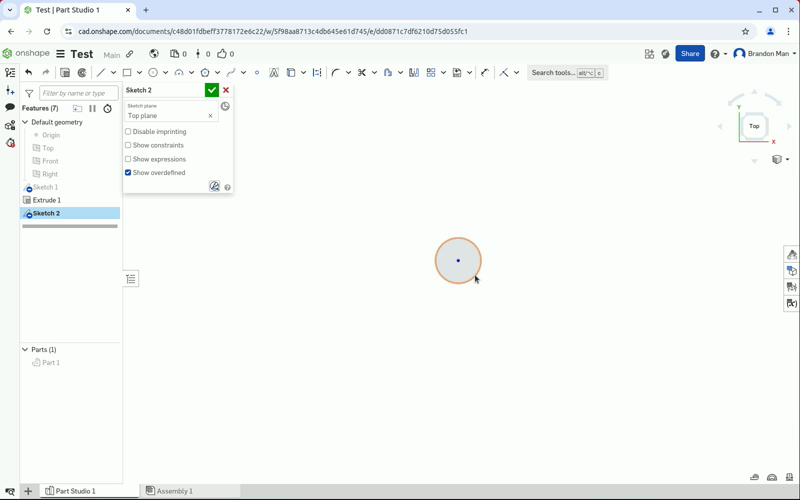
scroll(6)
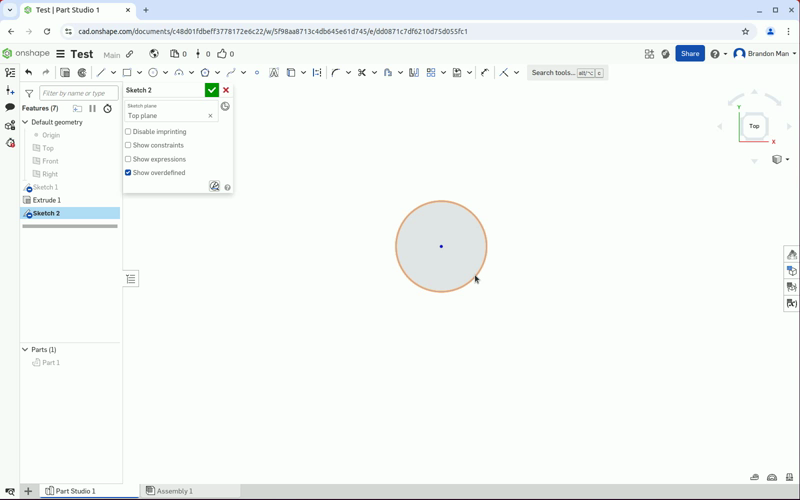
click(475, 274)
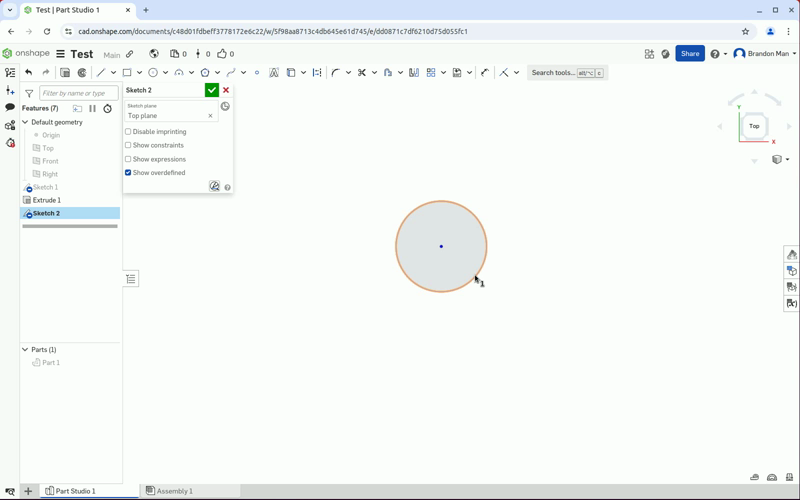
scroll(-6)
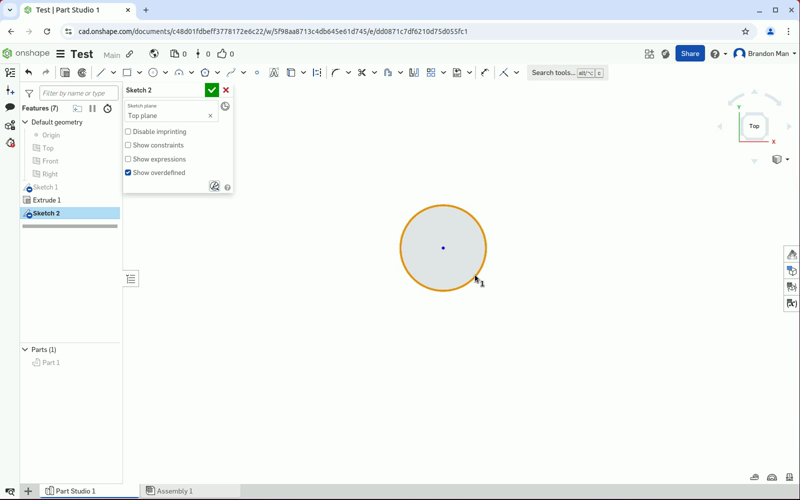
scroll(-6)
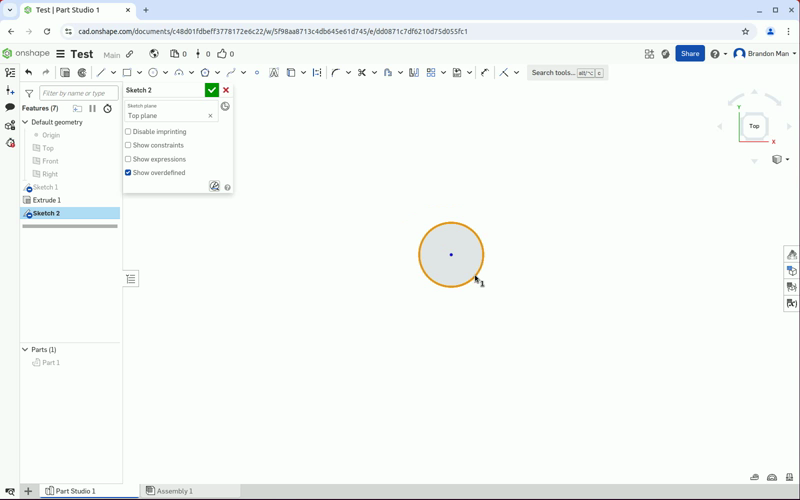
scroll(-6)
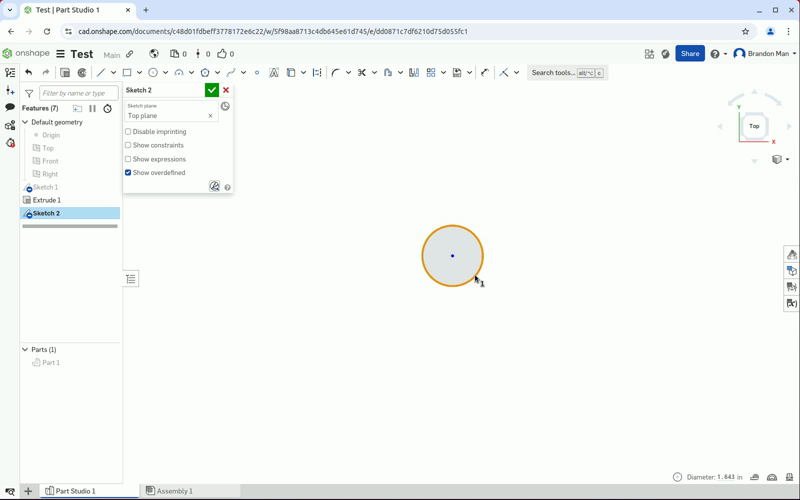
scroll(-6)
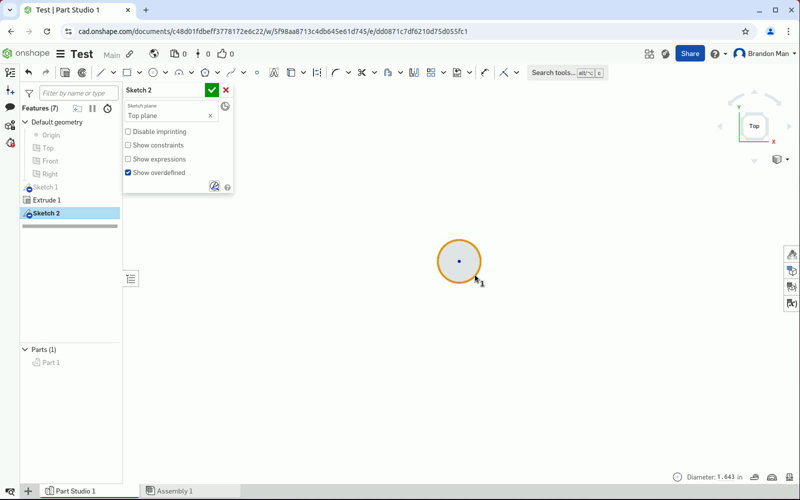
scroll(-6)
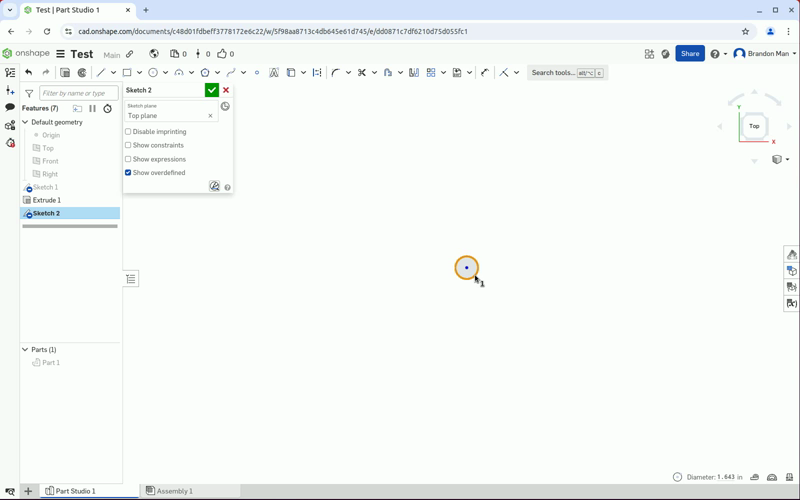
scroll(-6)
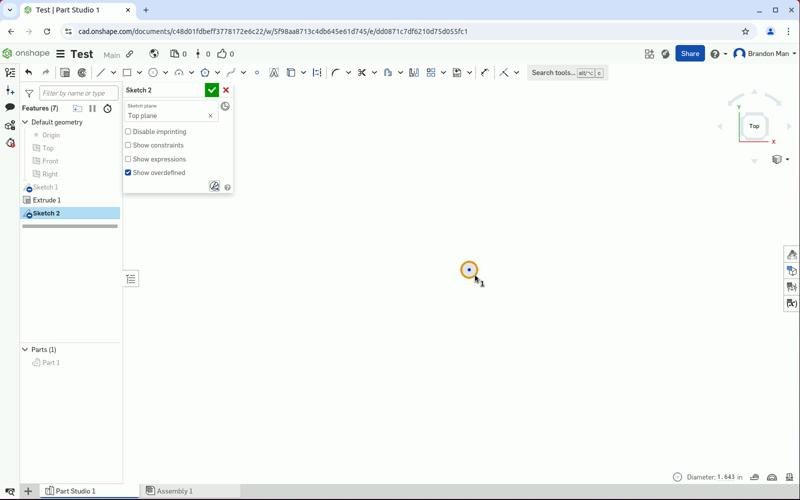
scroll(-6)
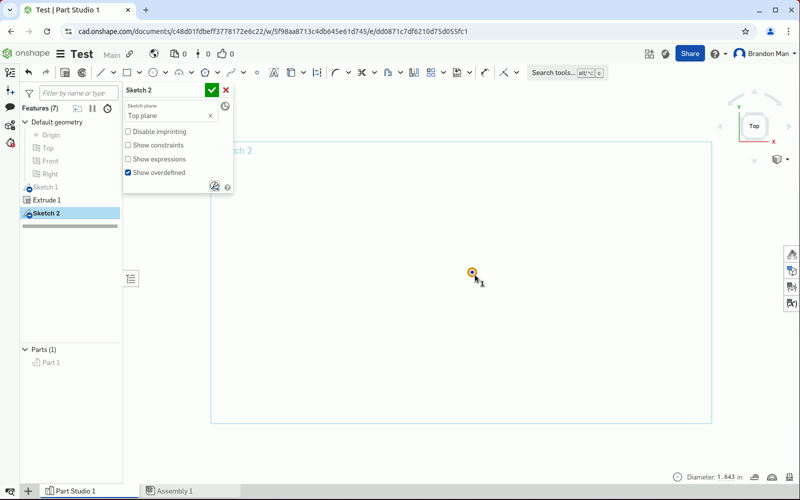
mouse_move(73, 352)
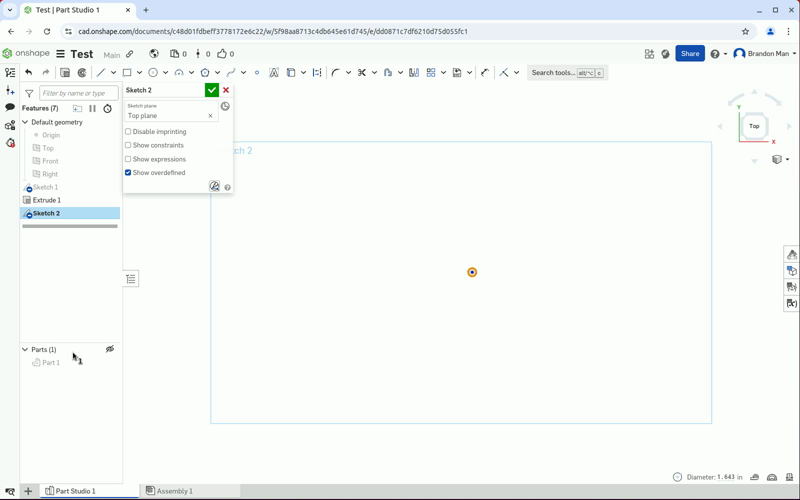
key(shift+y)
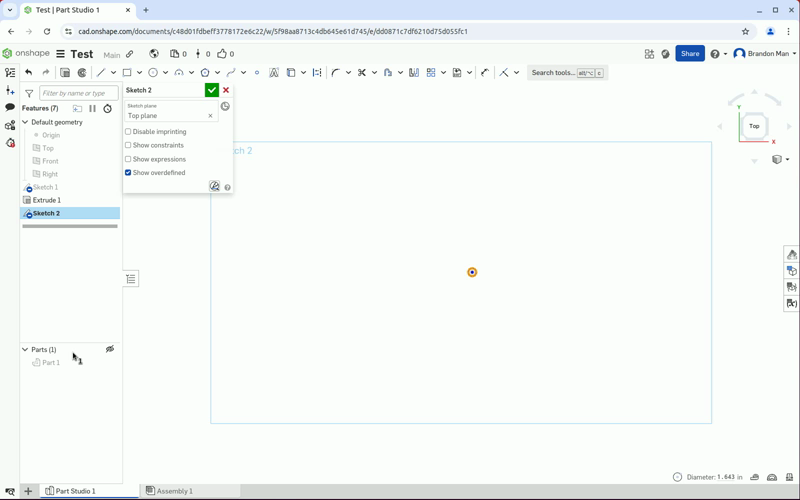
key(shift+e)
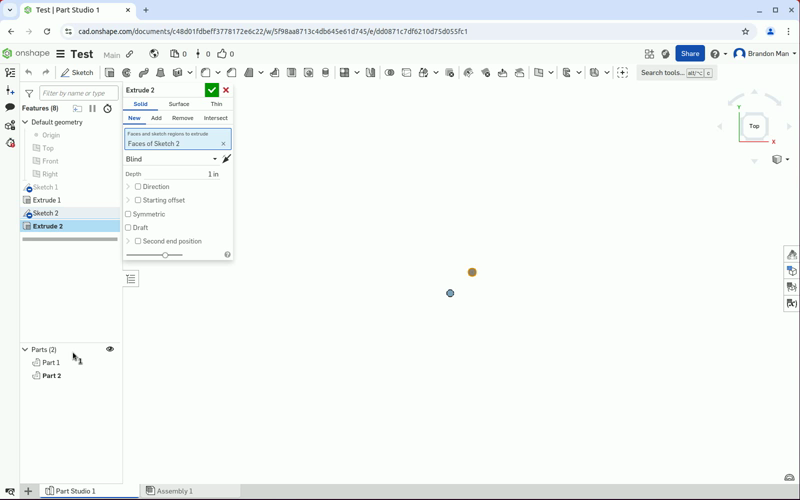
mouse_move(143, 106)
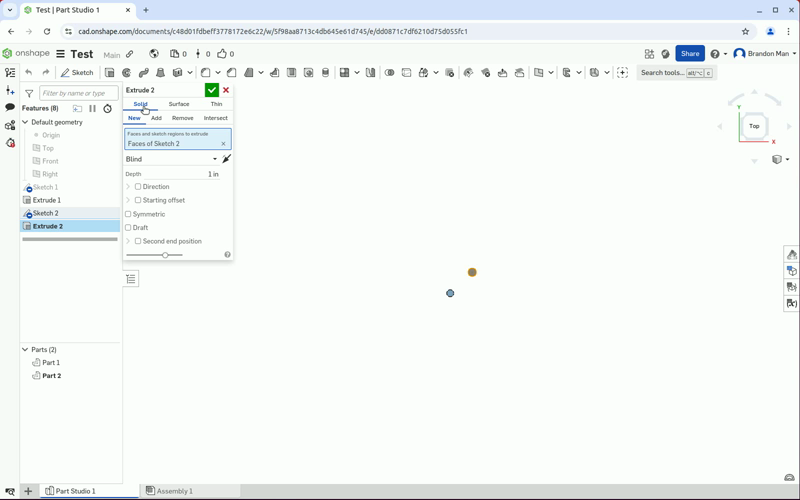
click(143, 106)
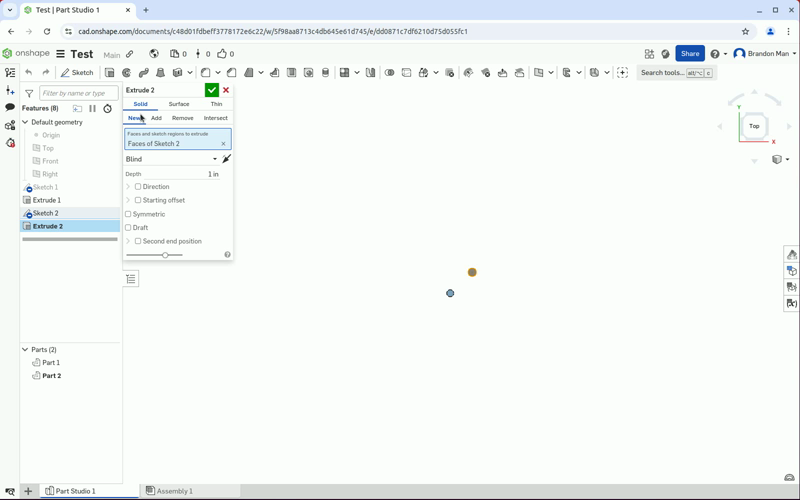
mouse_move(137, 120)
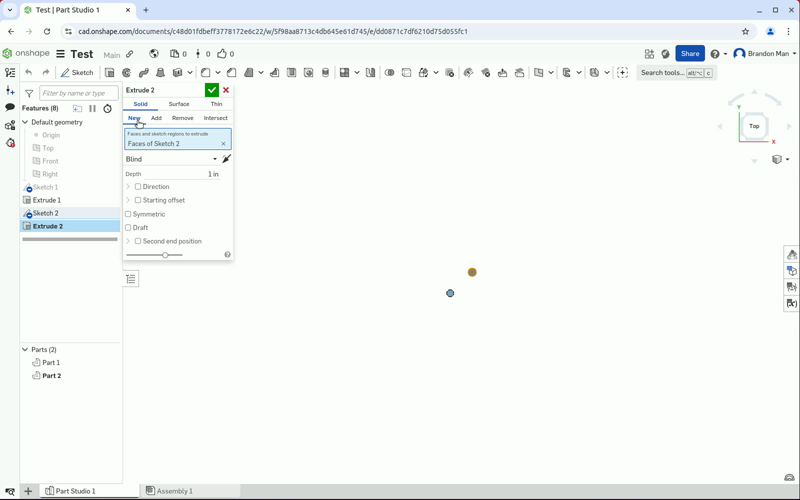
click(137, 120)
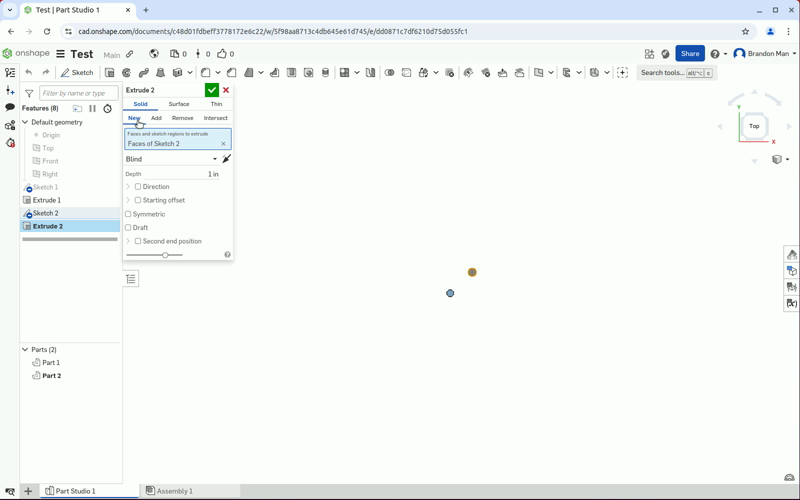
key(tab, 4)
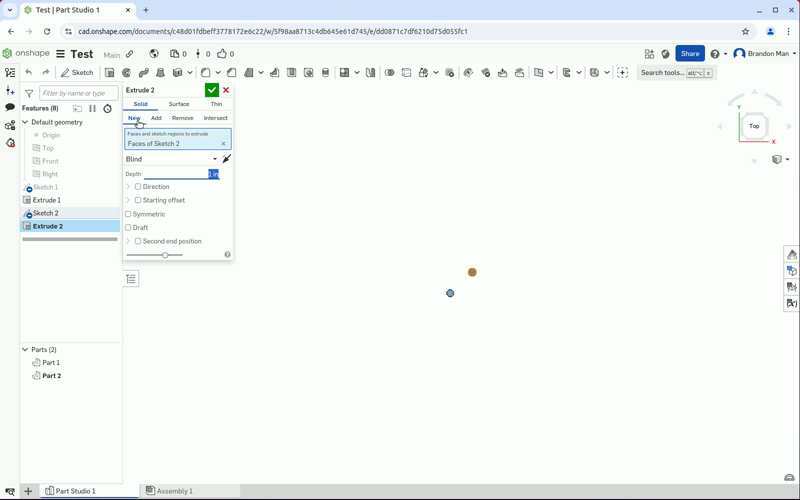
text(23.108)
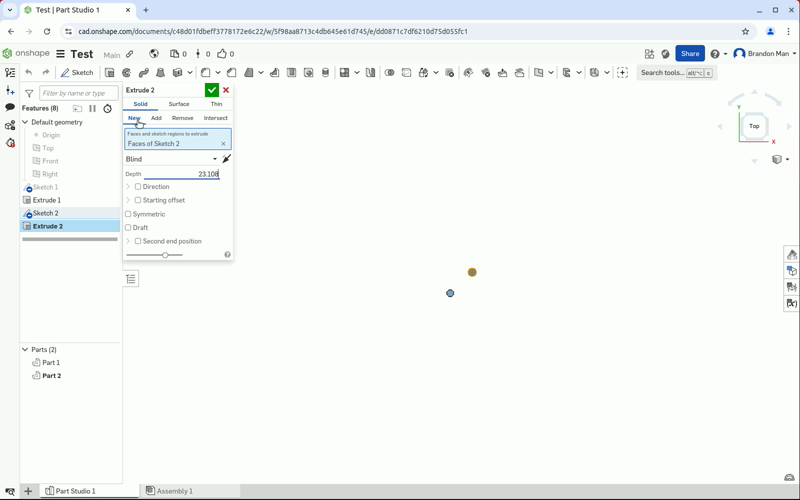
key(enter)
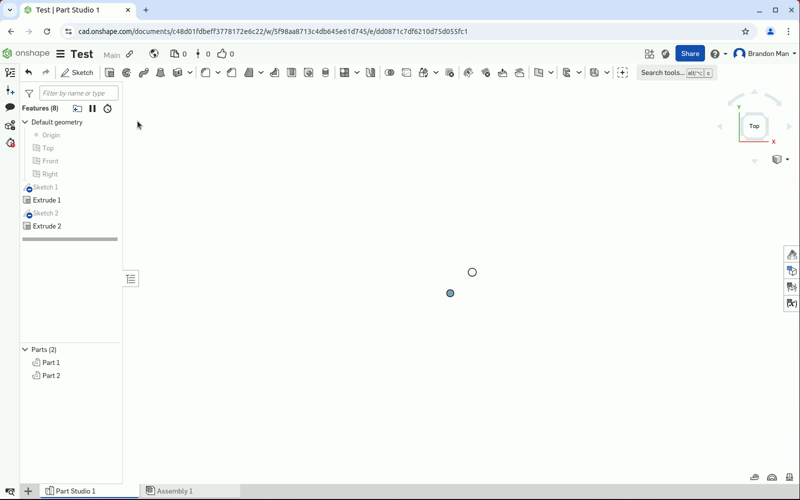
key(shift+h)
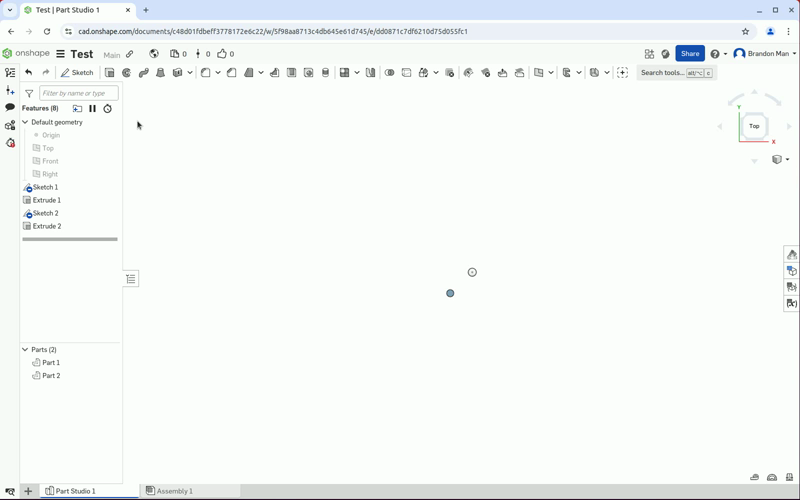
key(shift+h)
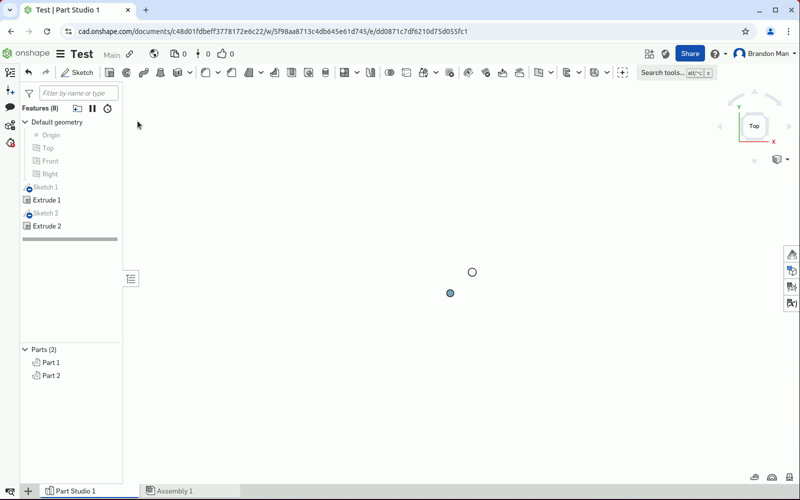
mouse_move(73, 189)
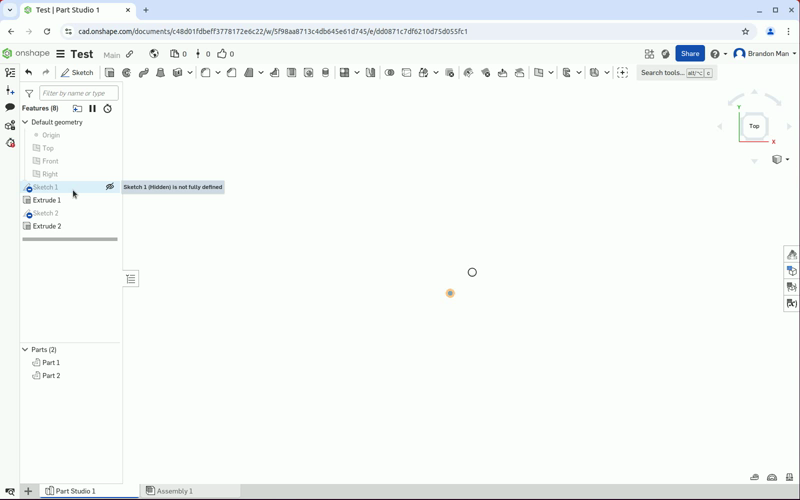
click(73, 189)
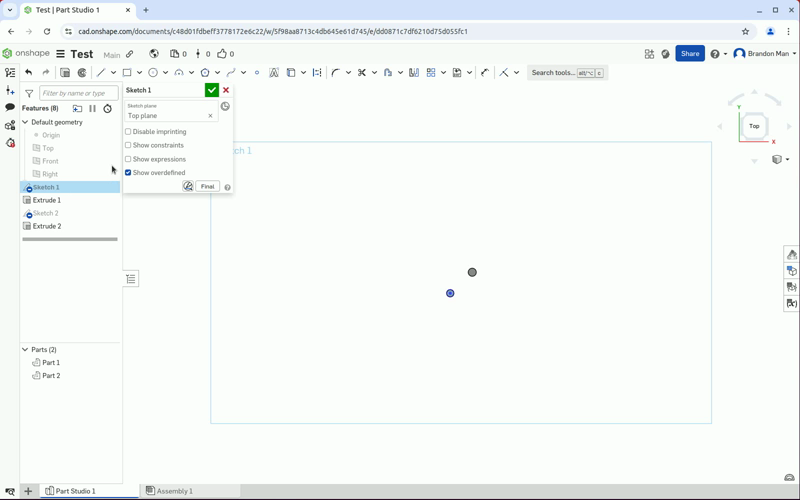
mouse_move(229, 92)
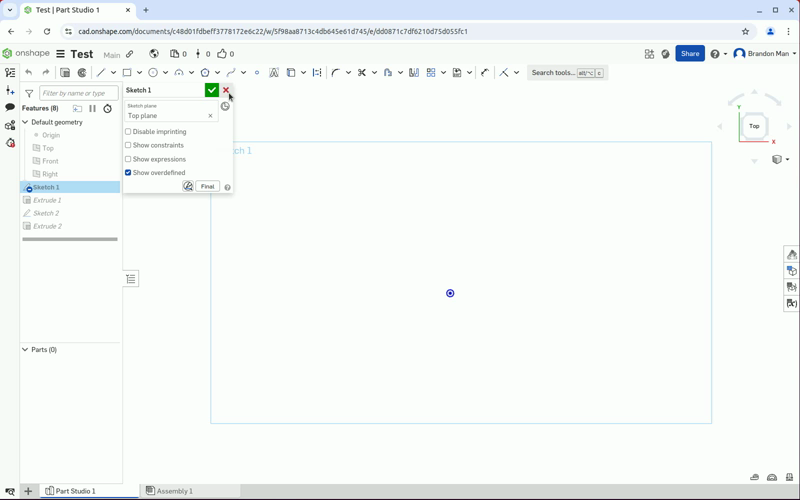
click(229, 92)
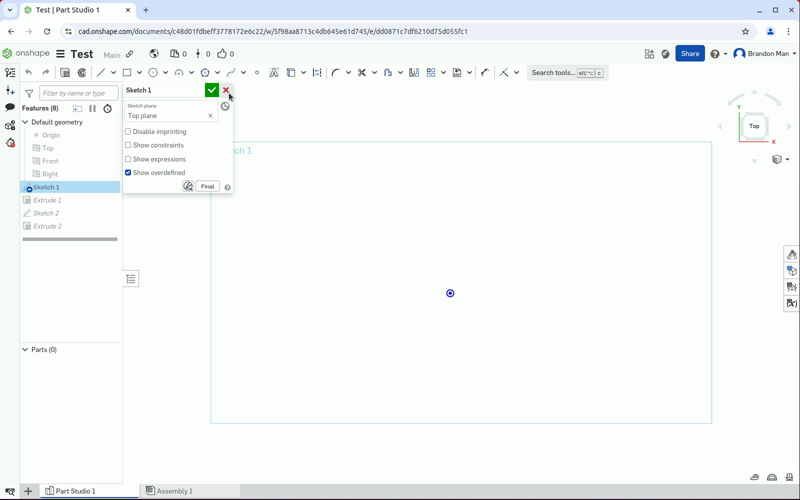
key(shift+s)
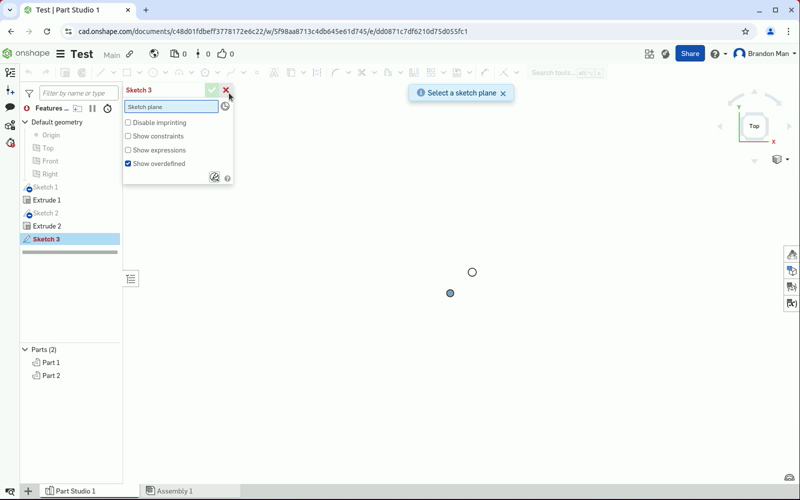
mouse_move(73, 150)
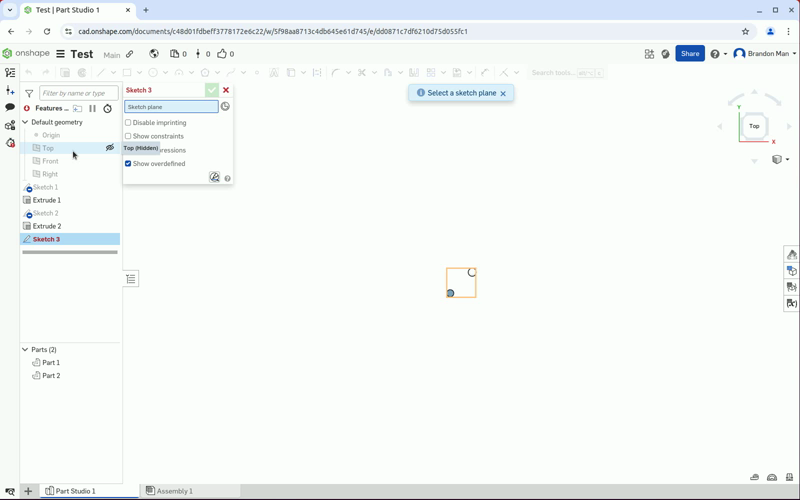
click(73, 150)
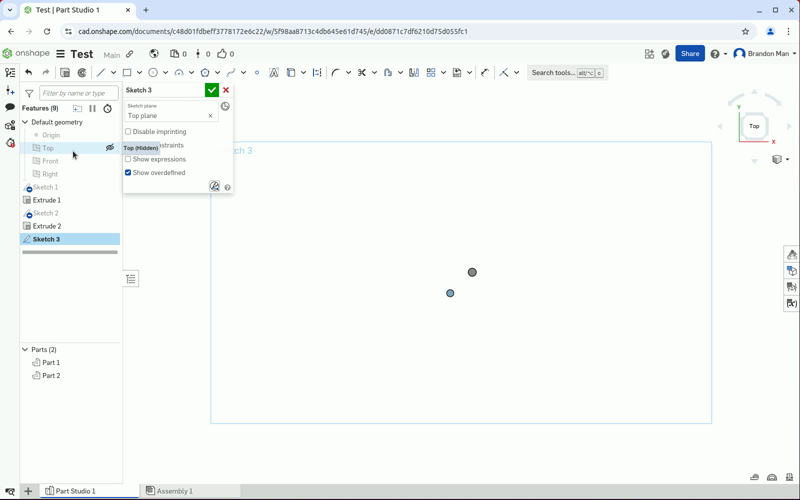
mouse_move(73, 352)
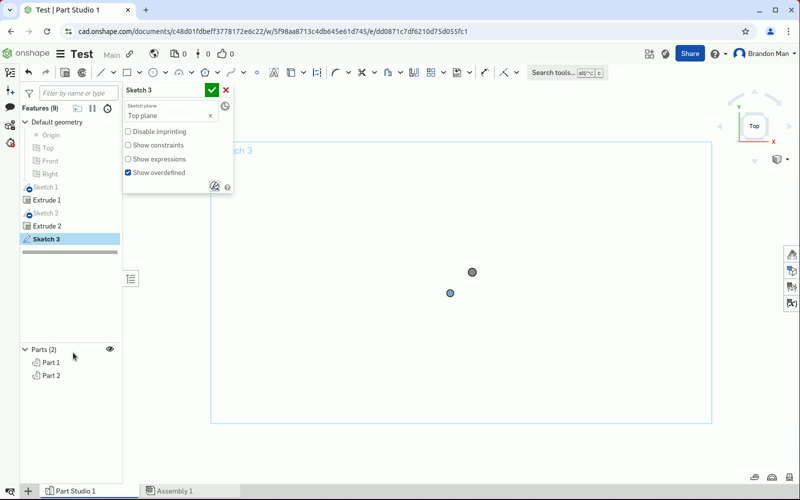
key(y)
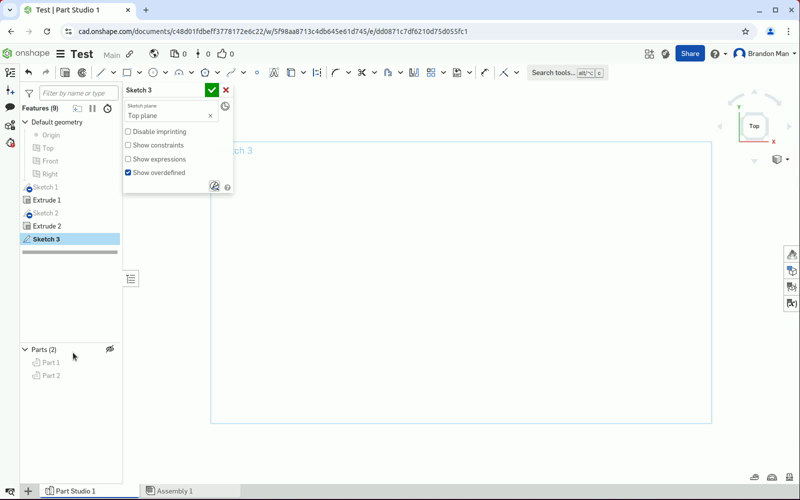
key(c)
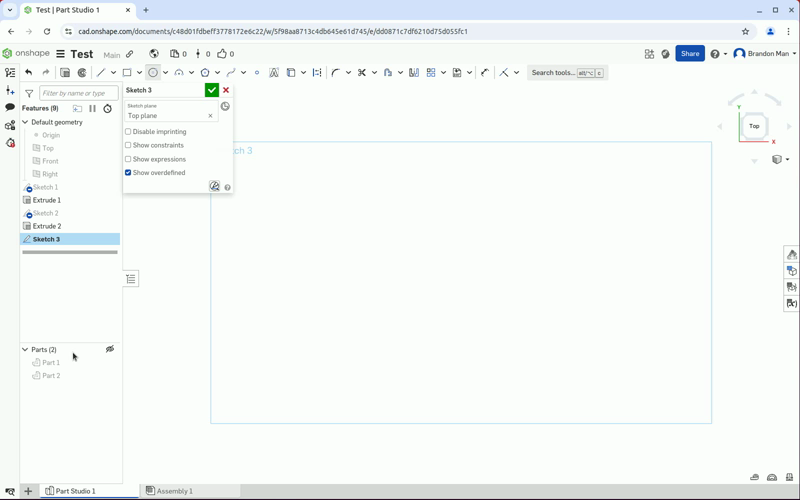
key_down(shift)
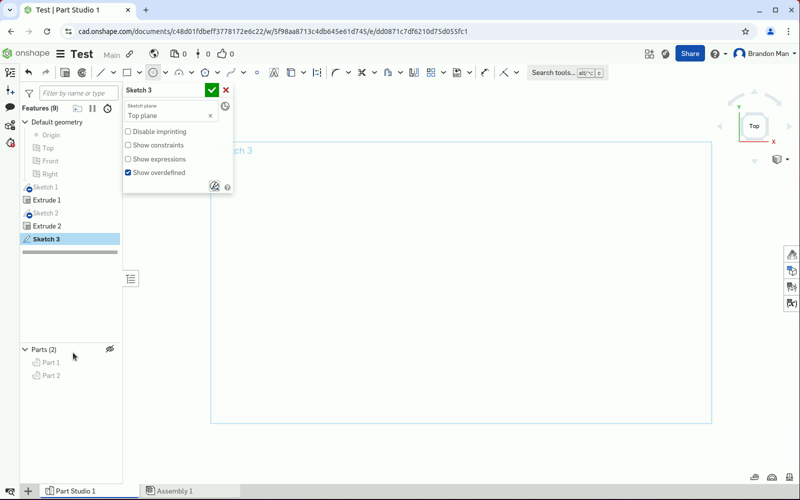
mouse_move(461, 282)
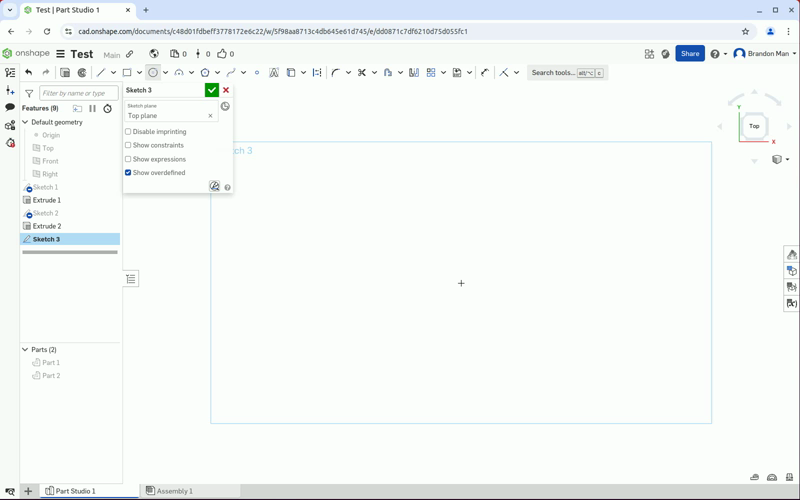
click(461, 282)
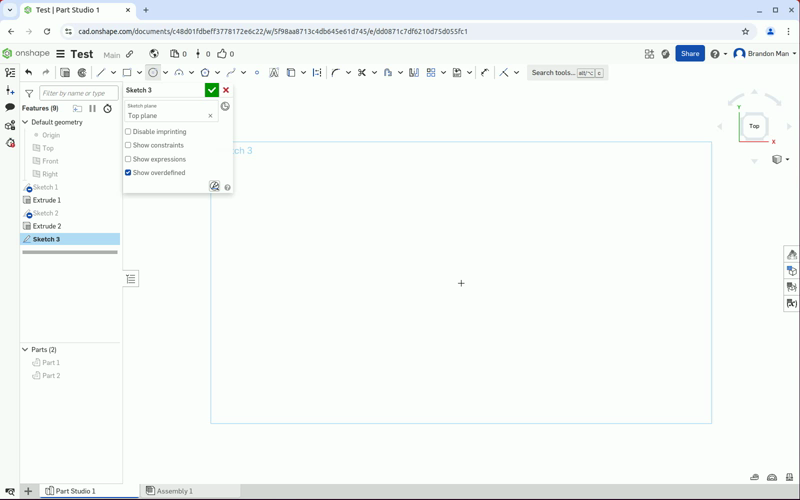
key_up(shift)
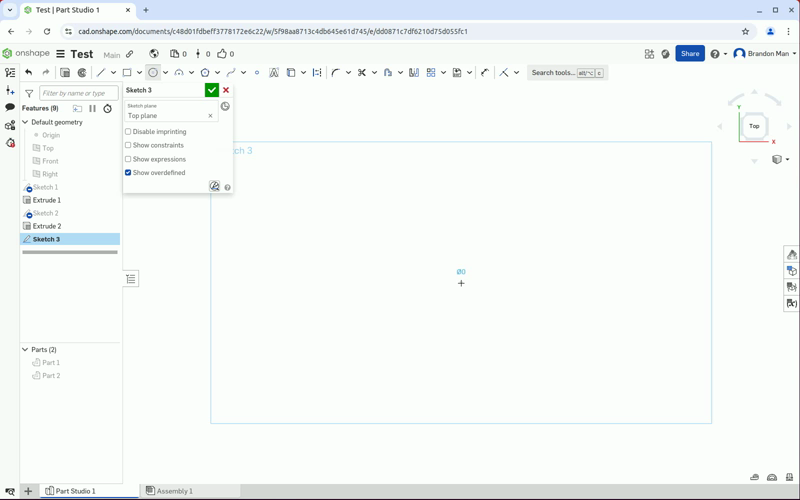
mouse_move(484, 282)
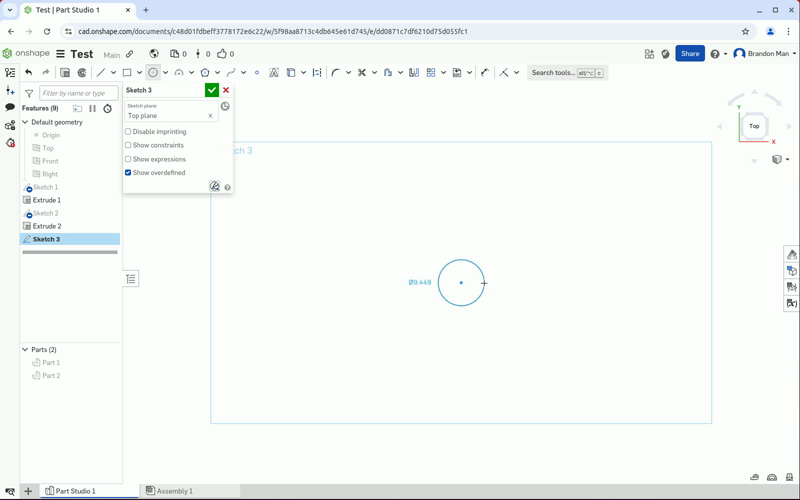
click(484, 282)
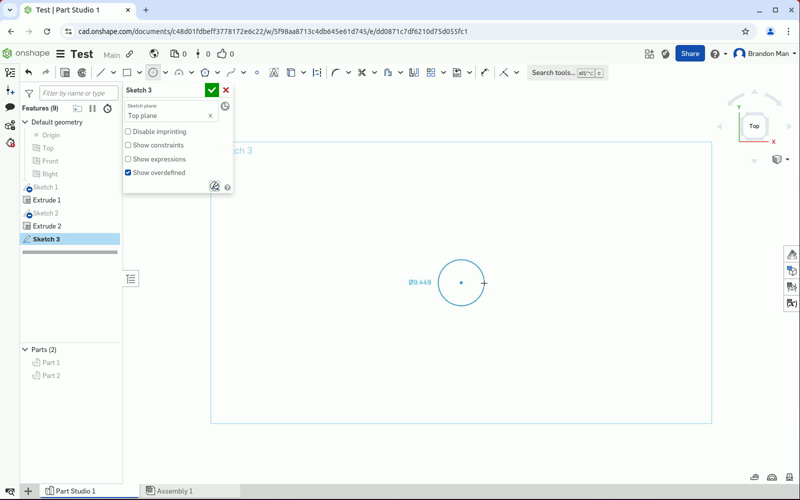
key(esc)
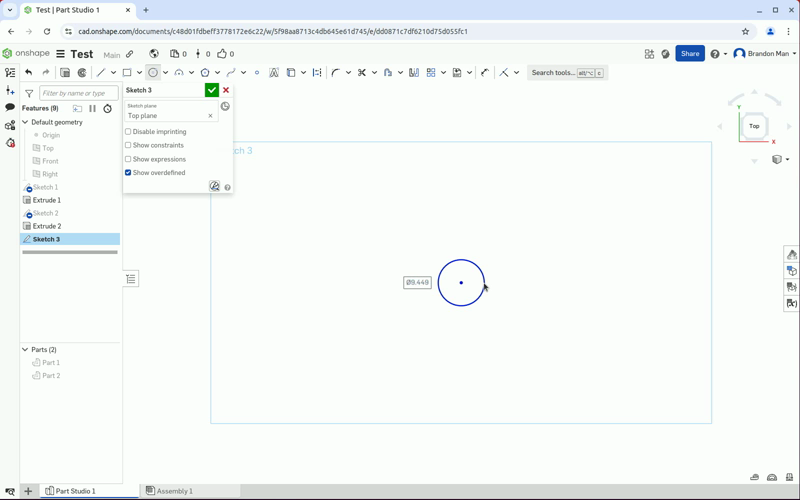
key(c)
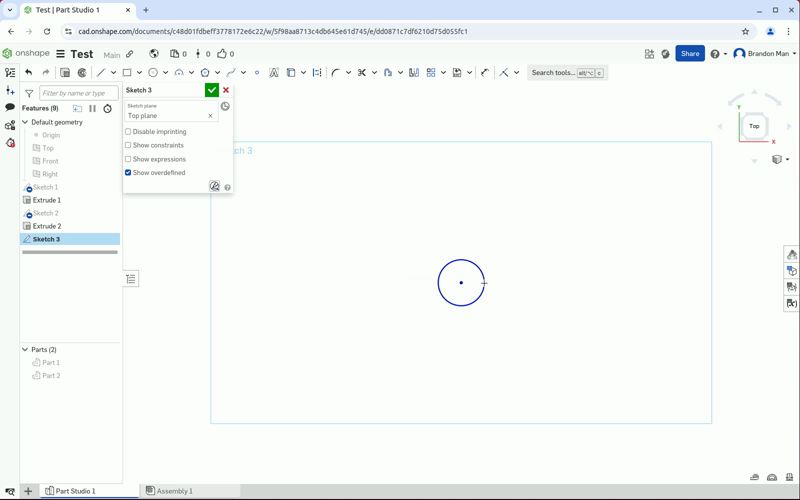
key_down(shift)
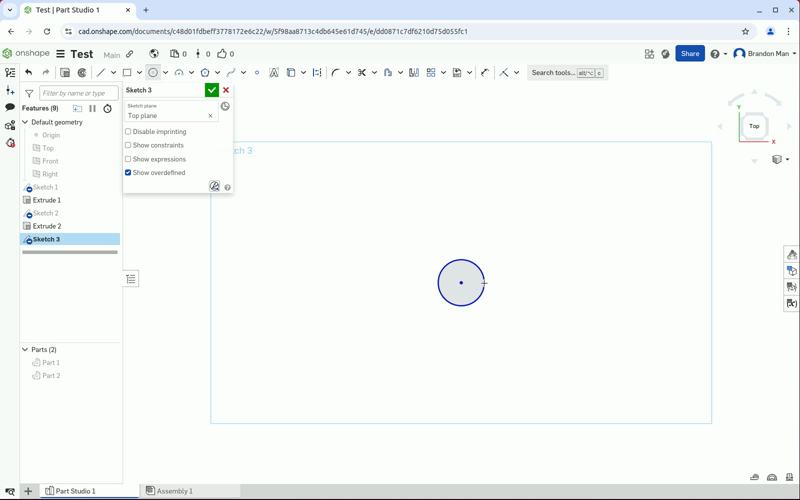
mouse_move(450, 293)
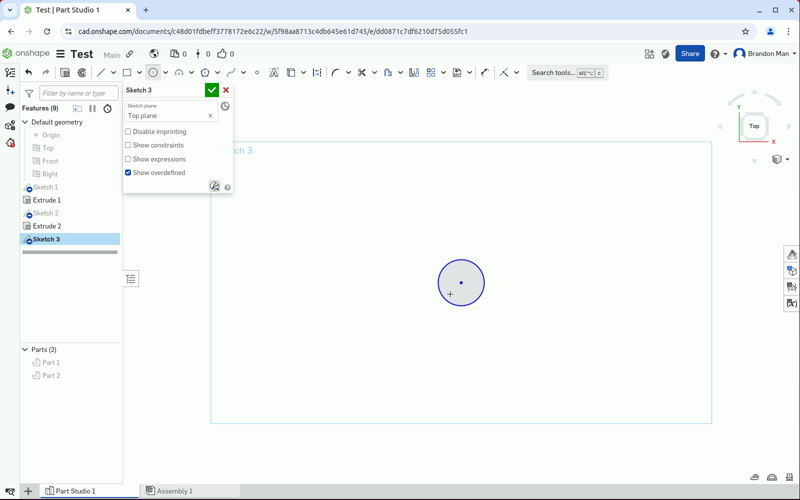
click(450, 293)
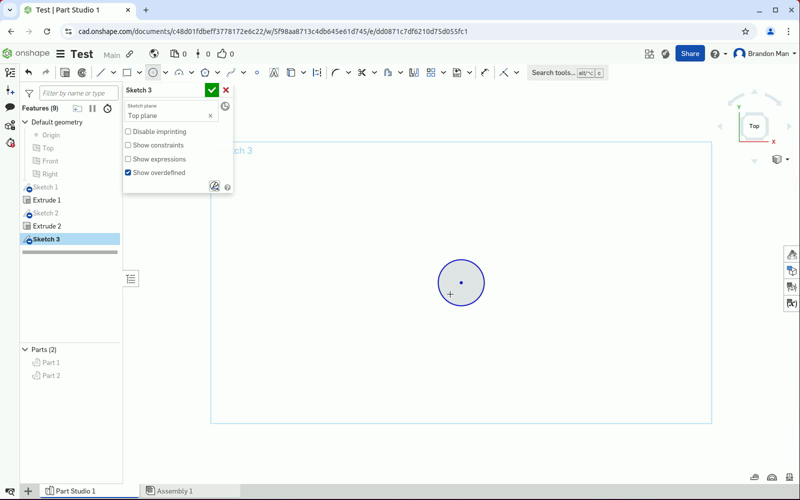
key_up(shift)
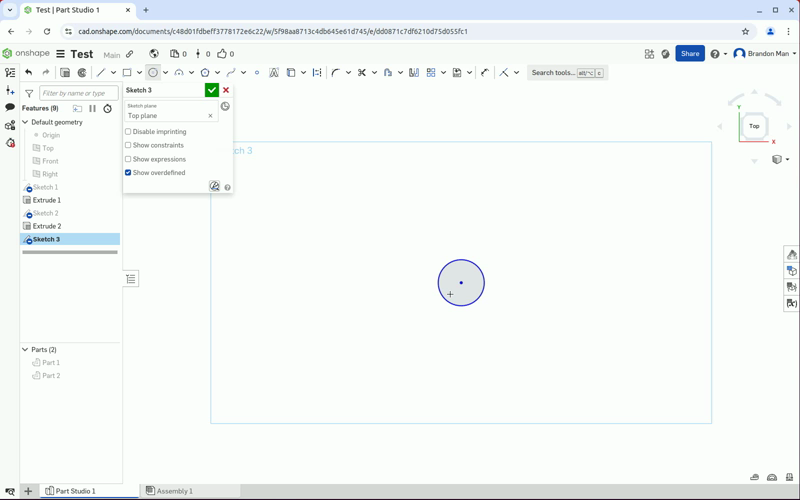
mouse_move(453, 293)
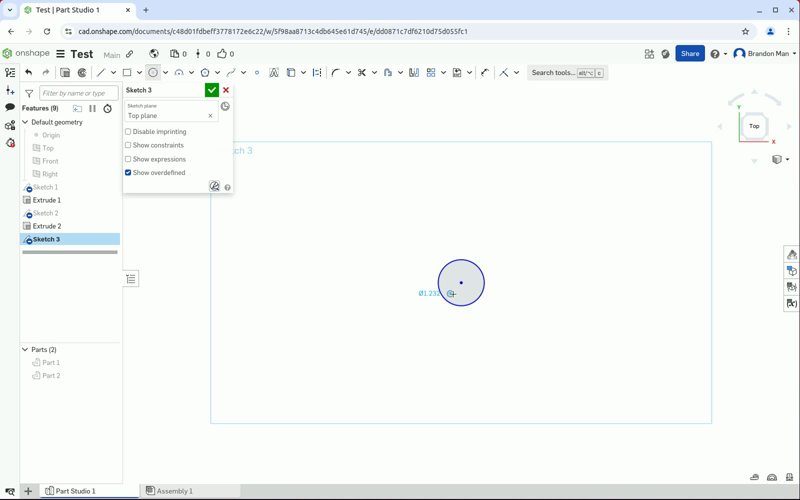
click(453, 293)
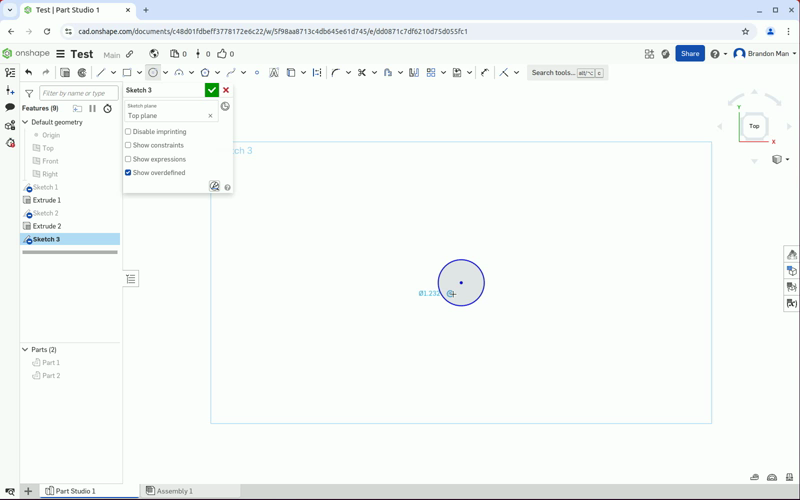
key(esc)
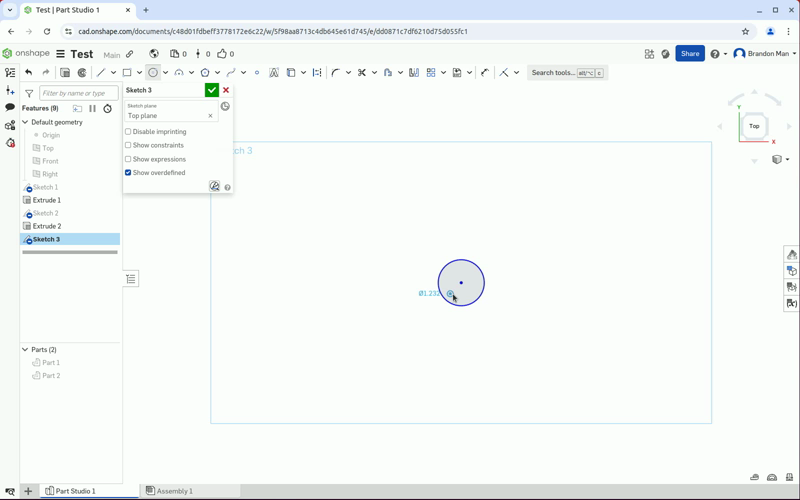
key(c)
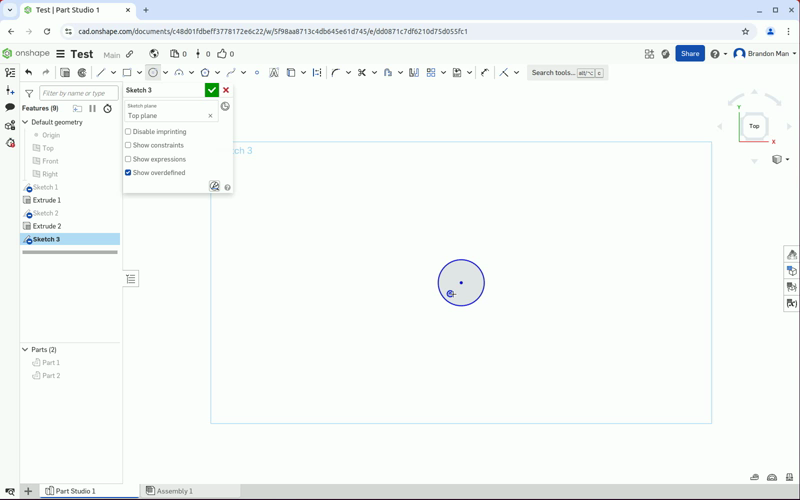
key_down(shift)
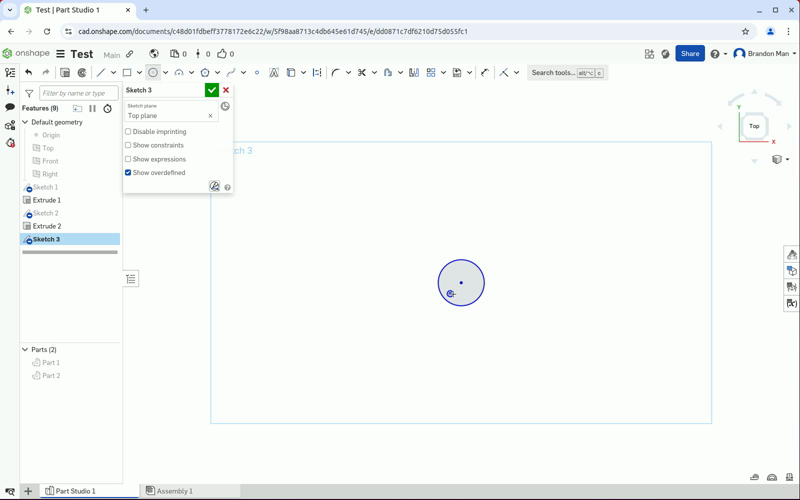
mouse_move(472, 272)
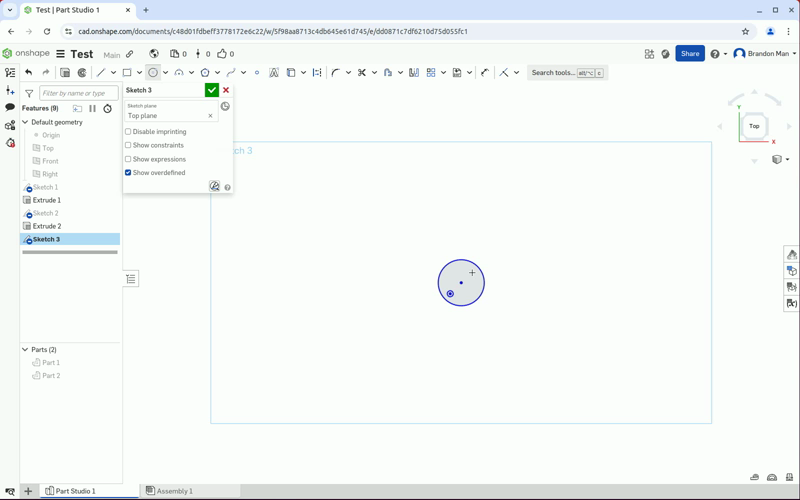
click(472, 272)
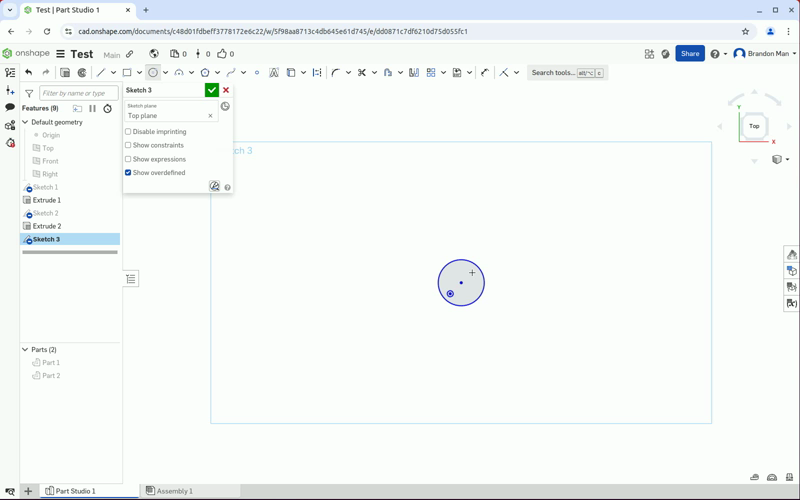
key_up(shift)
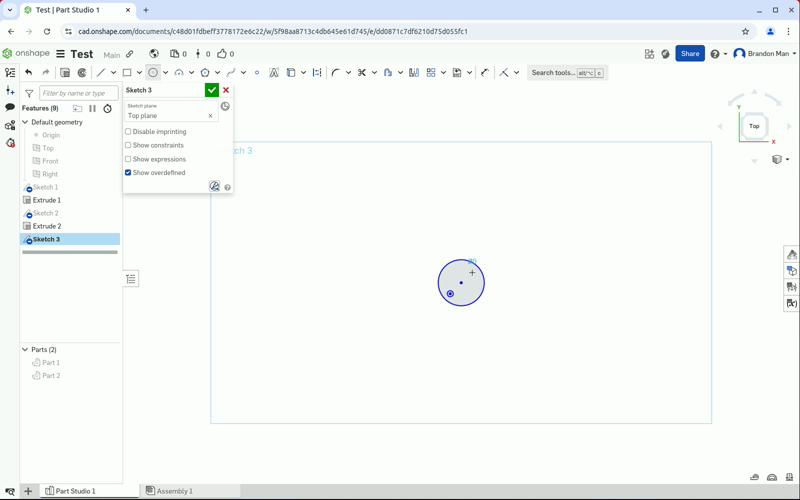
mouse_move(475, 272)
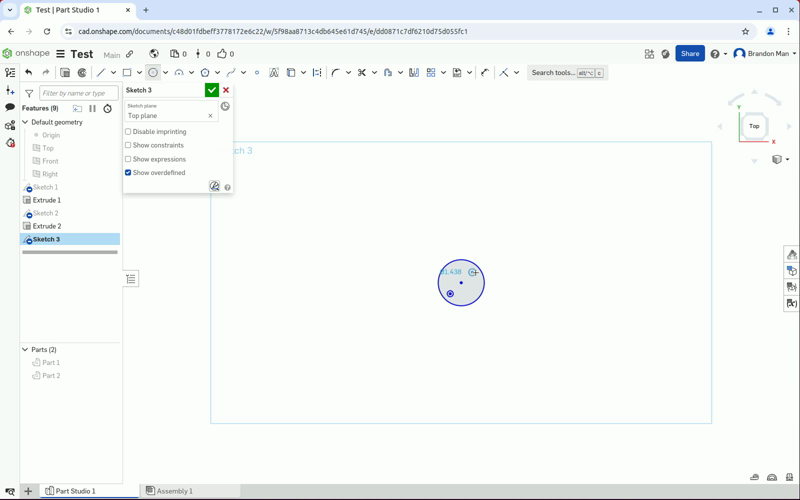
click(475, 272)
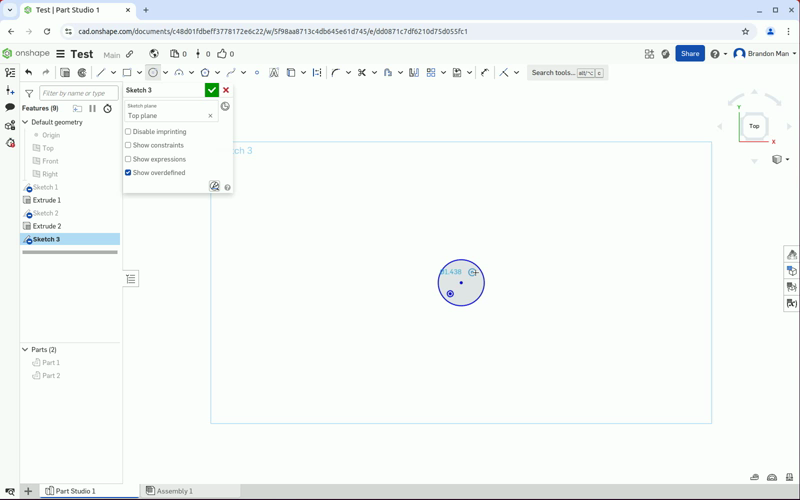
key(esc)
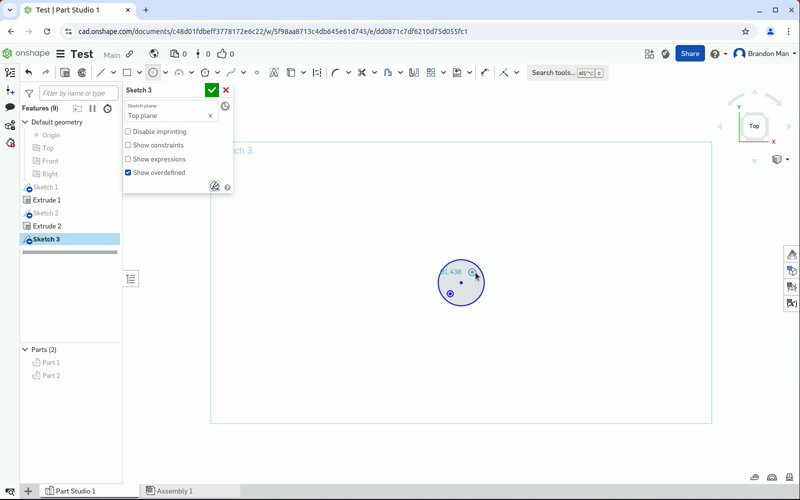
mouse_move(456, 266)
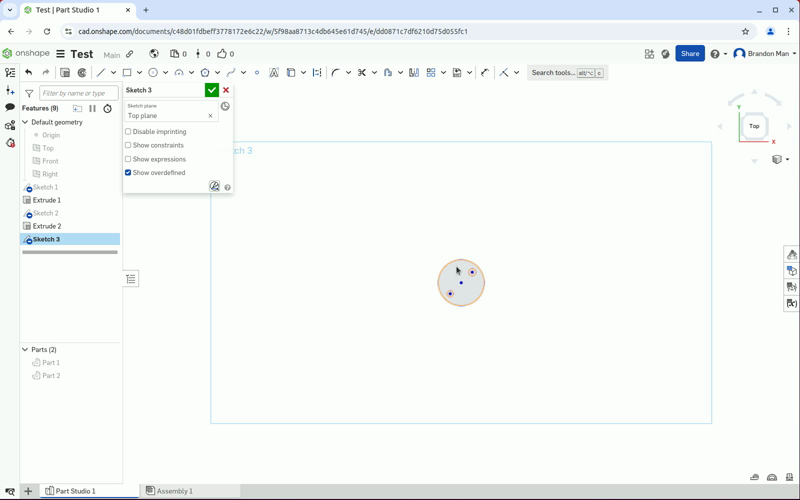
scroll(6)
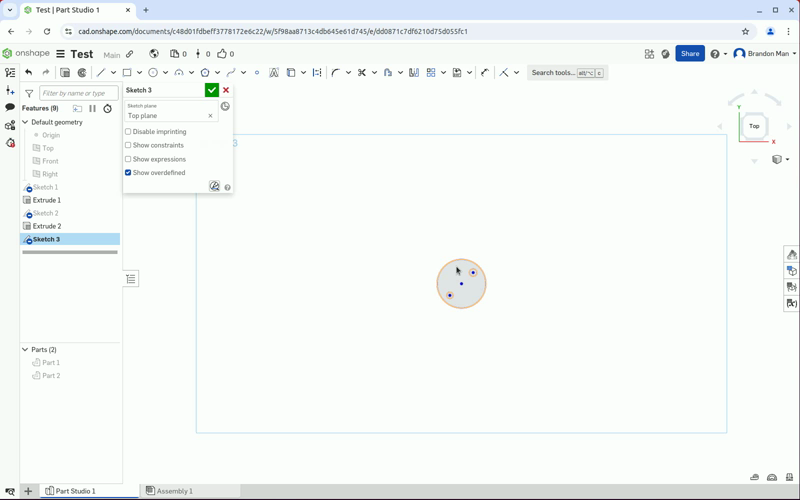
scroll(6)
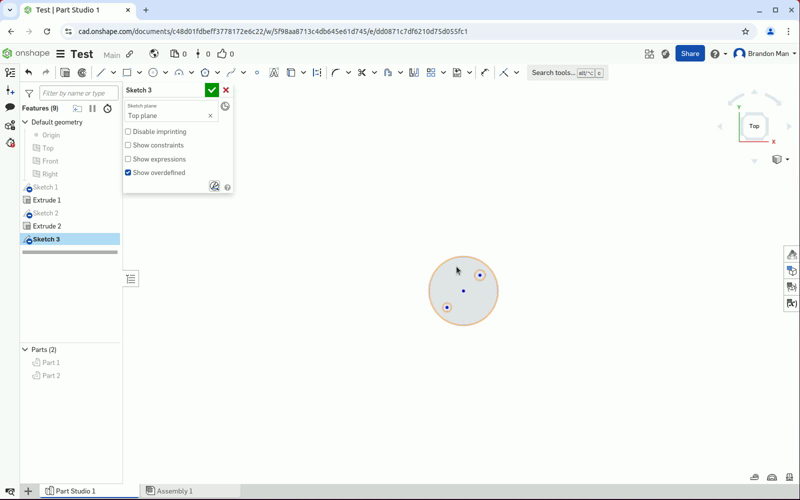
scroll(6)
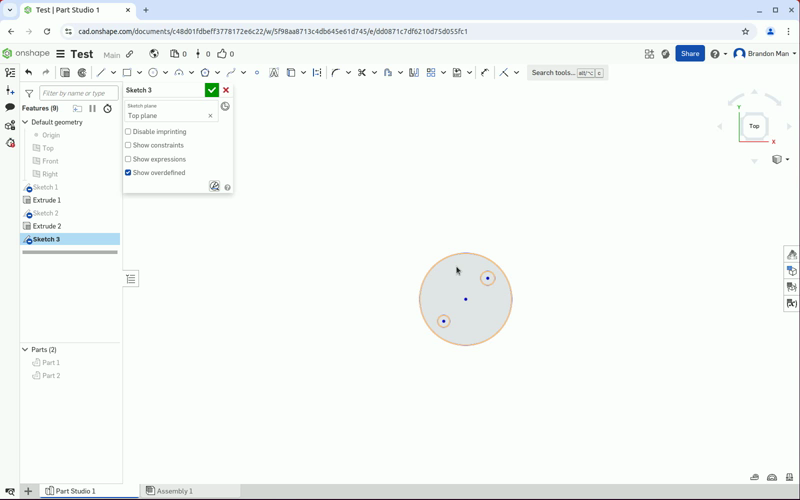
scroll(6)
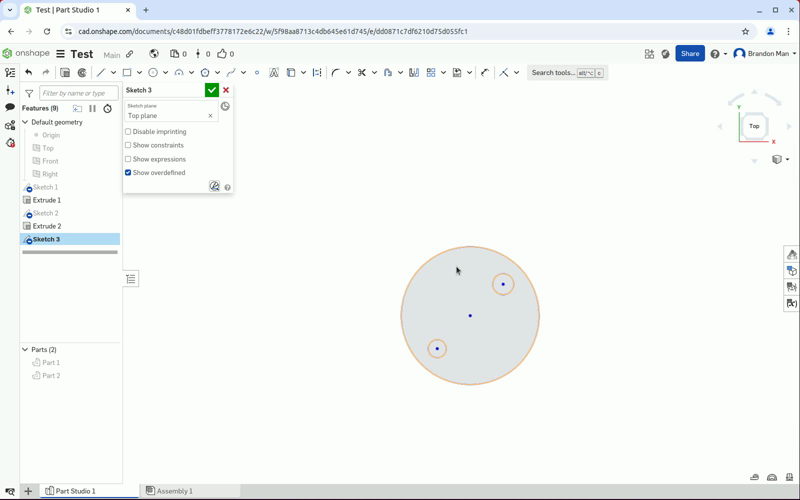
scroll(6)
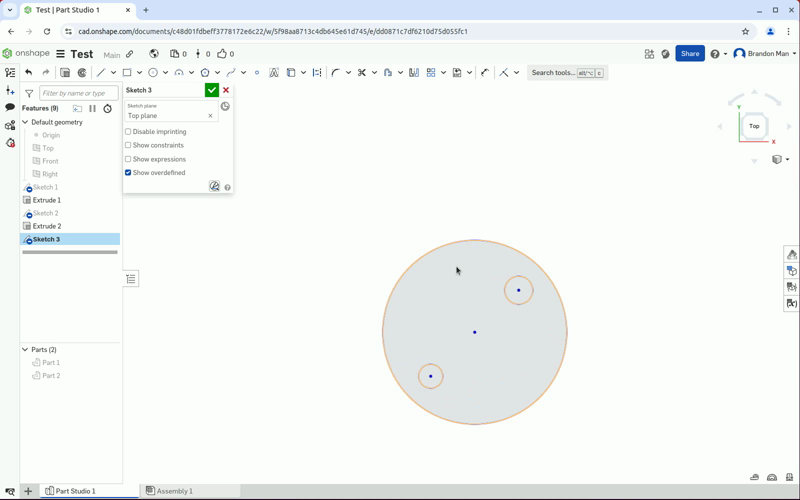
scroll(6)
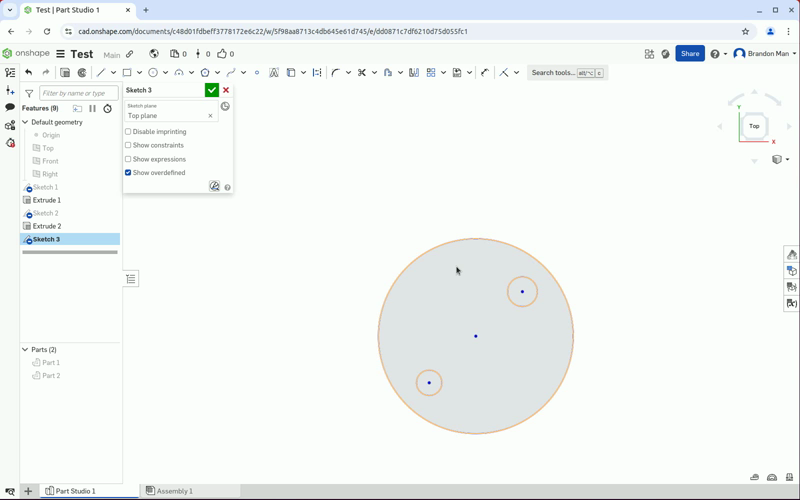
scroll(6)
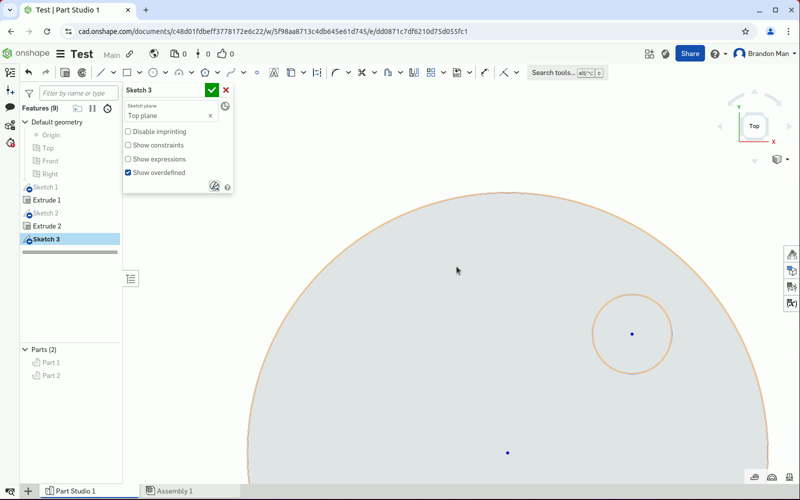
click(456, 266)
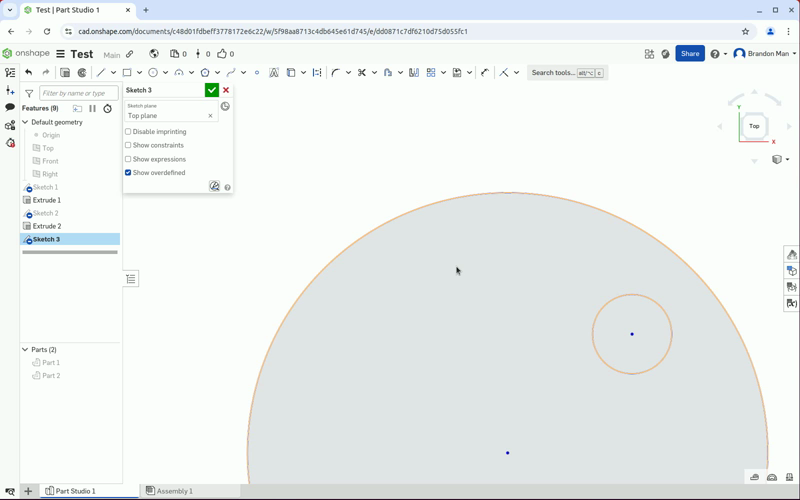
scroll(-6)
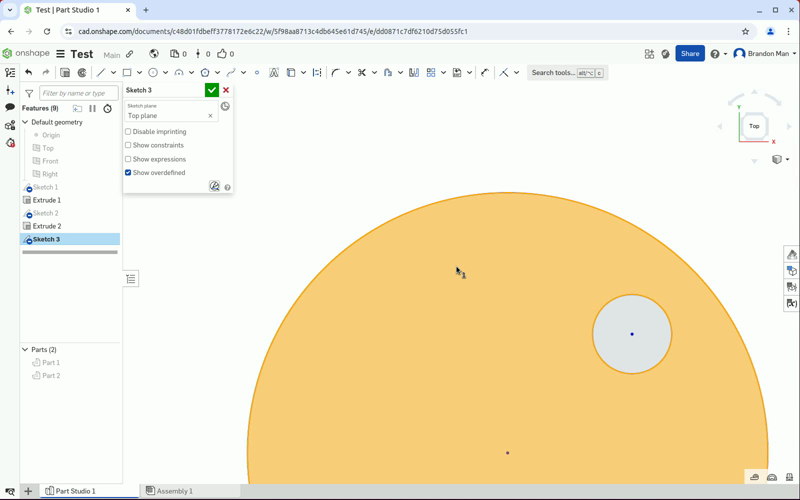
scroll(-6)
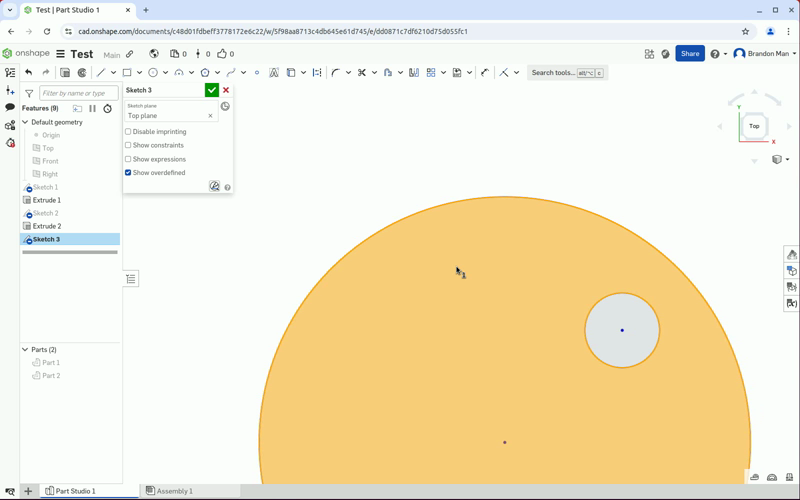
scroll(-6)
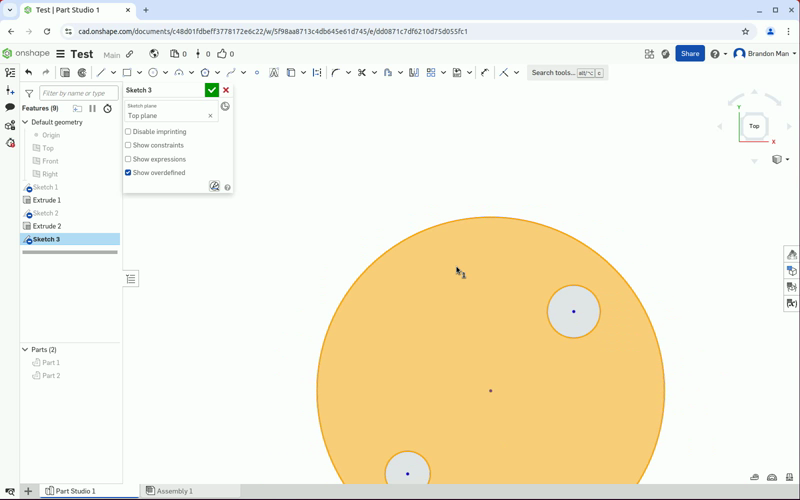
scroll(-6)
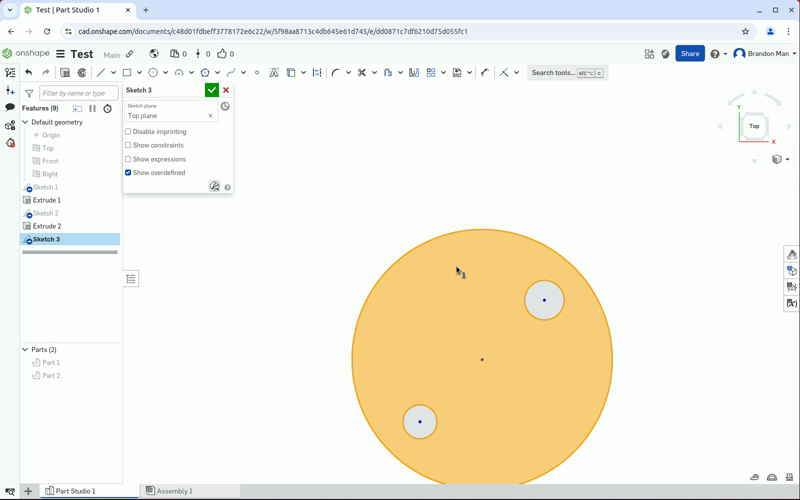
scroll(-6)
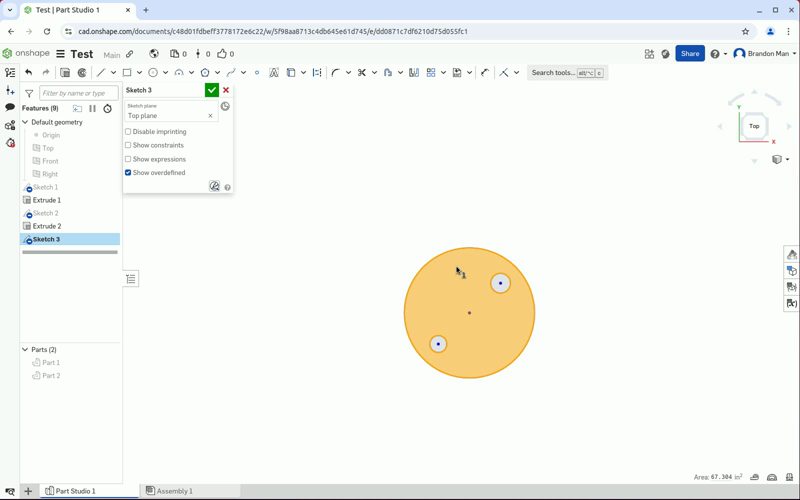
scroll(-6)
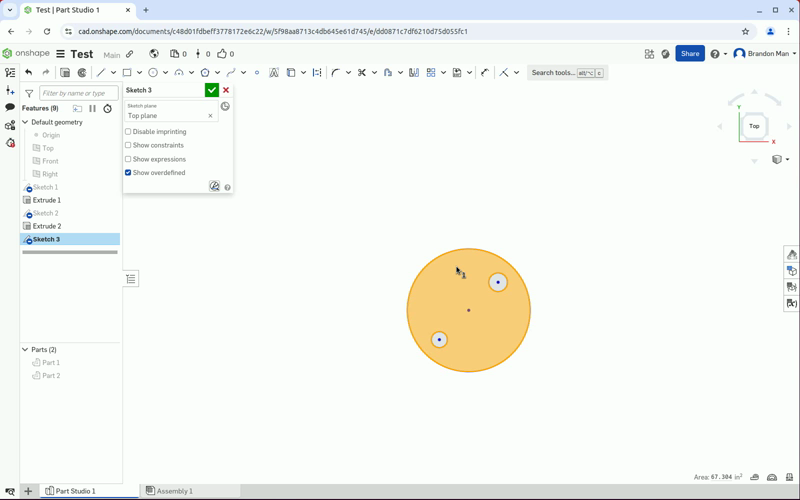
scroll(-6)
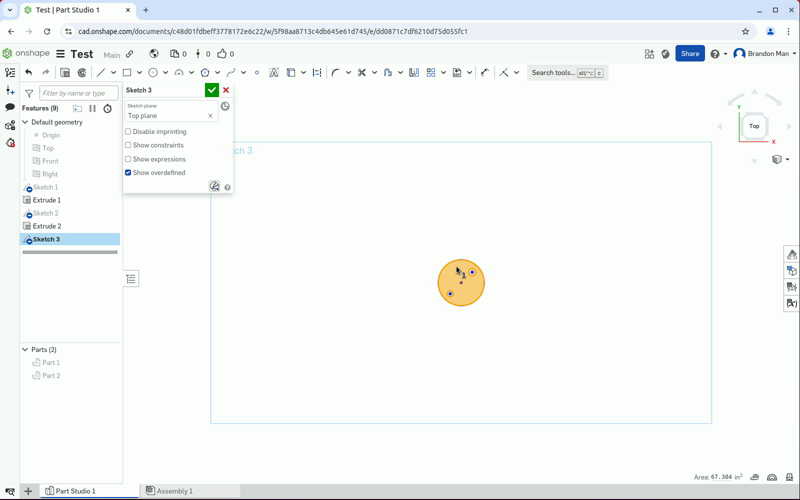
mouse_move(73, 352)
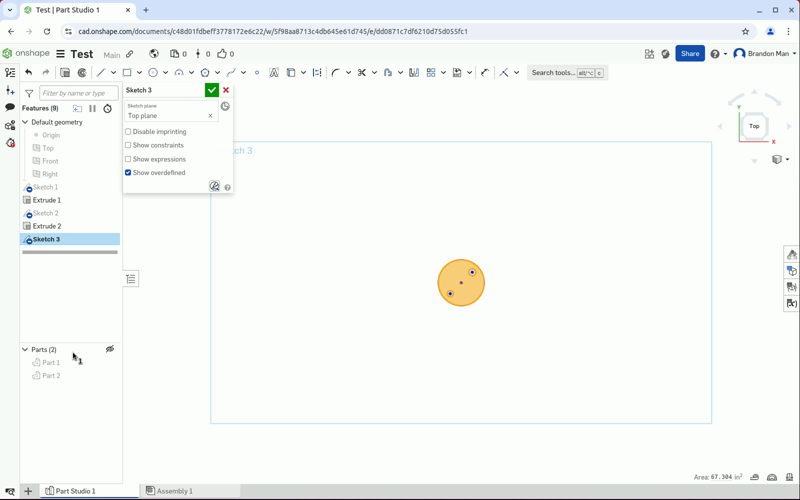
key(shift+y)
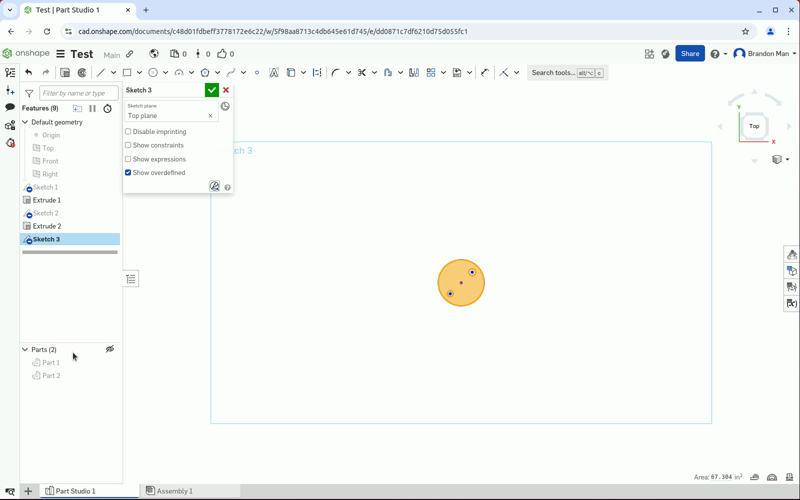
key(shift+e)
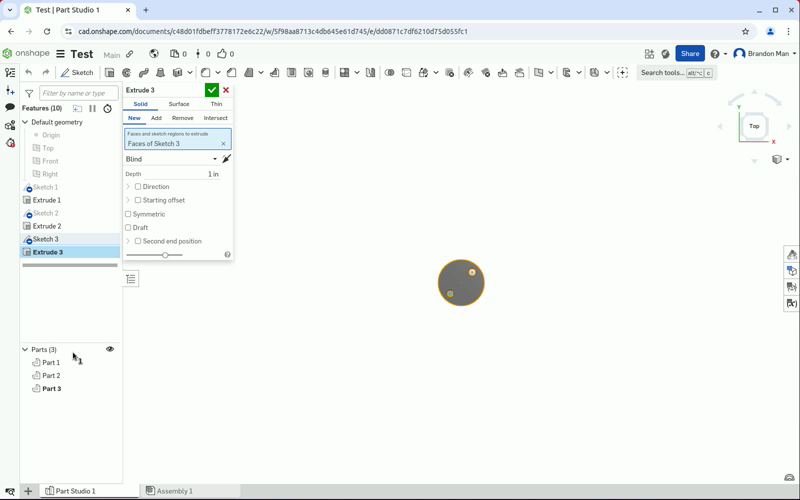
mouse_move(143, 106)
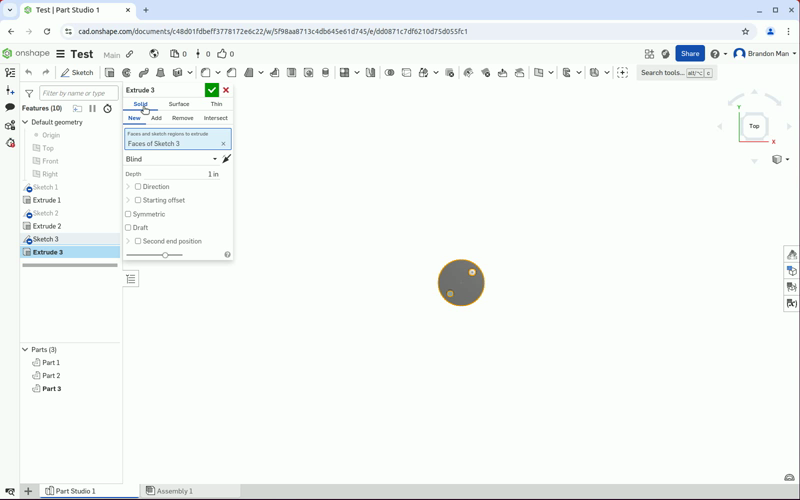
click(143, 106)
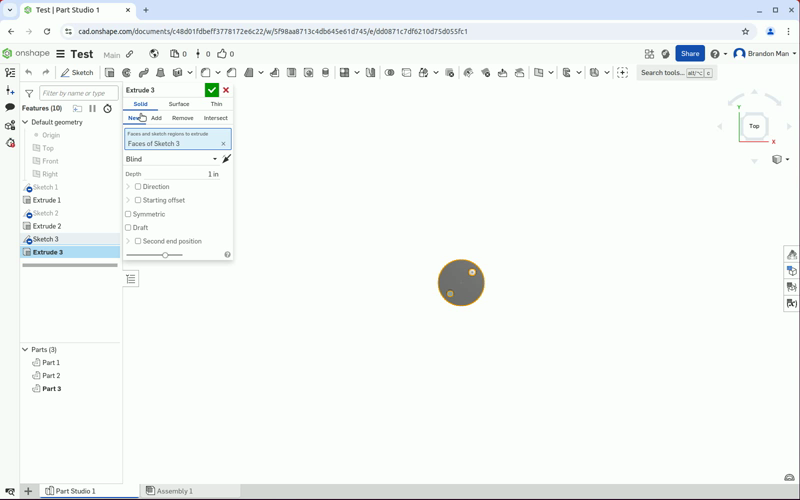
mouse_move(137, 120)
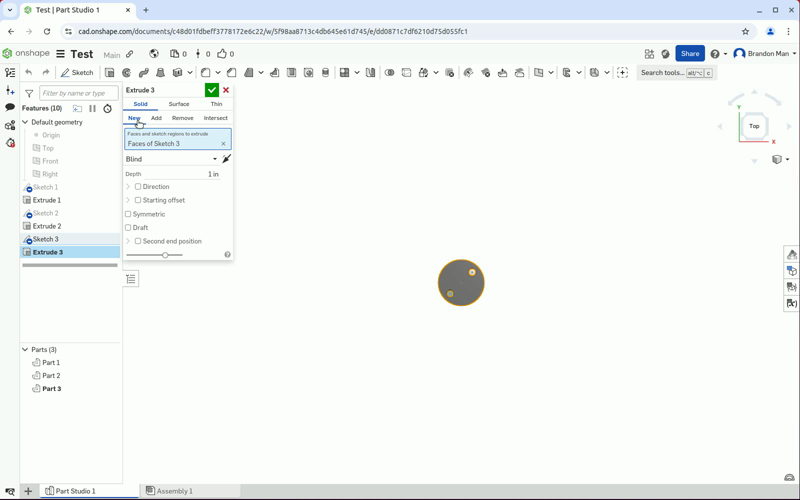
click(137, 120)
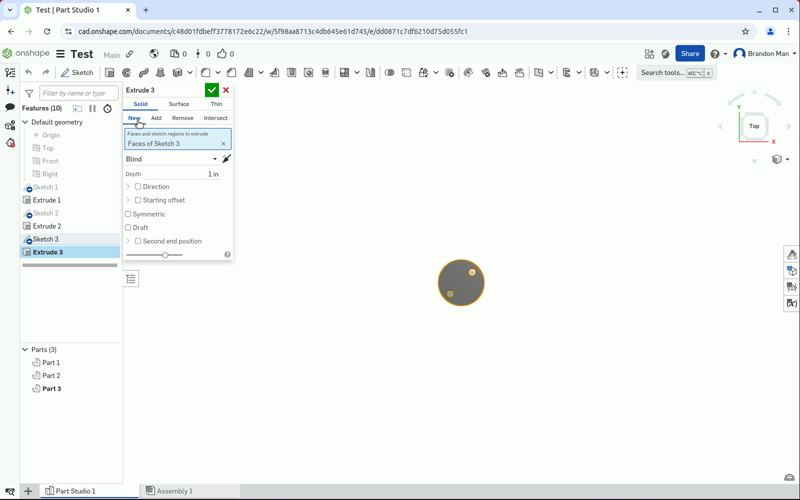
key(tab, 4)
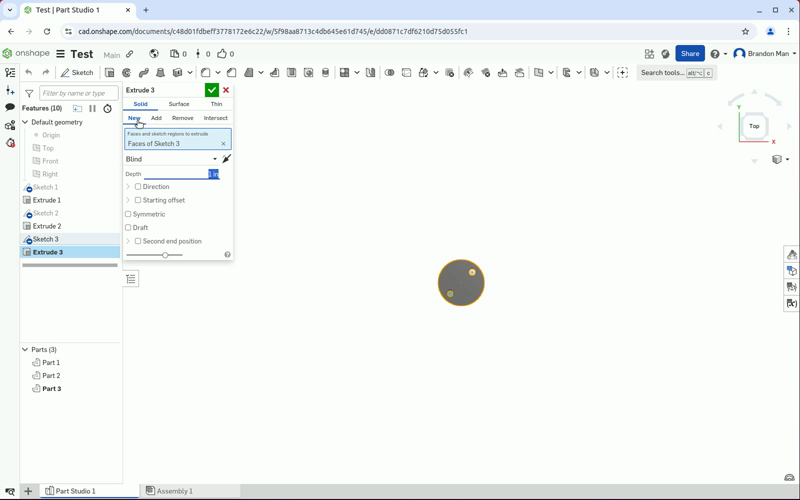
text(23.108)
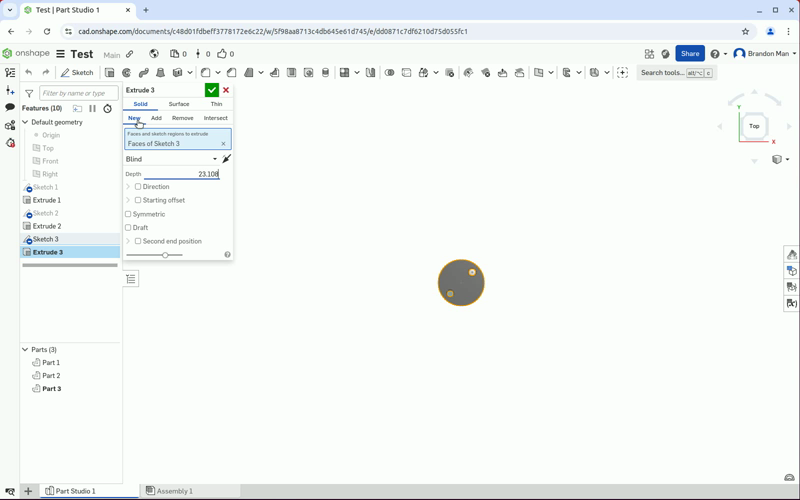
key(enter)
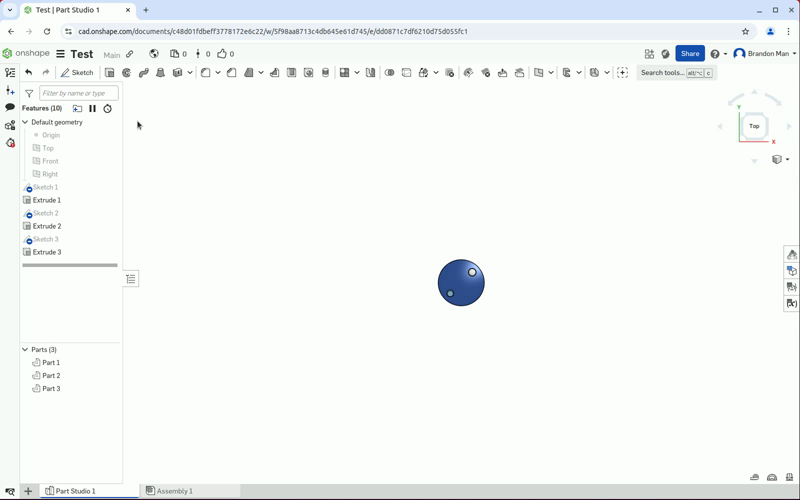
key(shift+h)
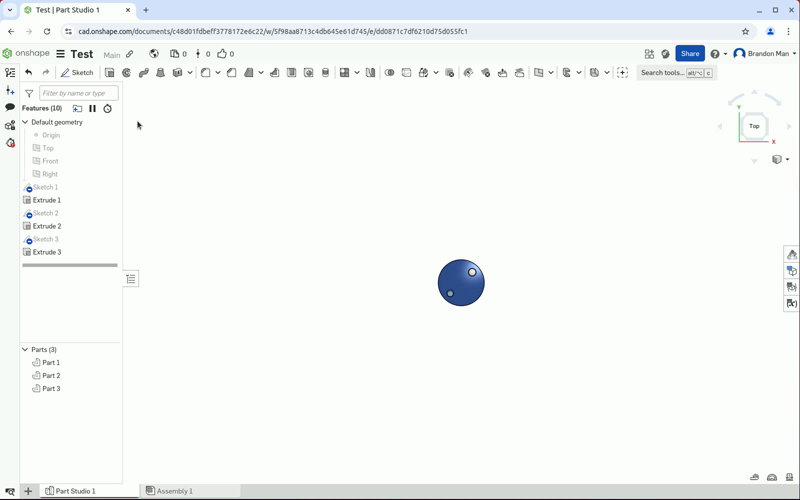
key(shift+h)
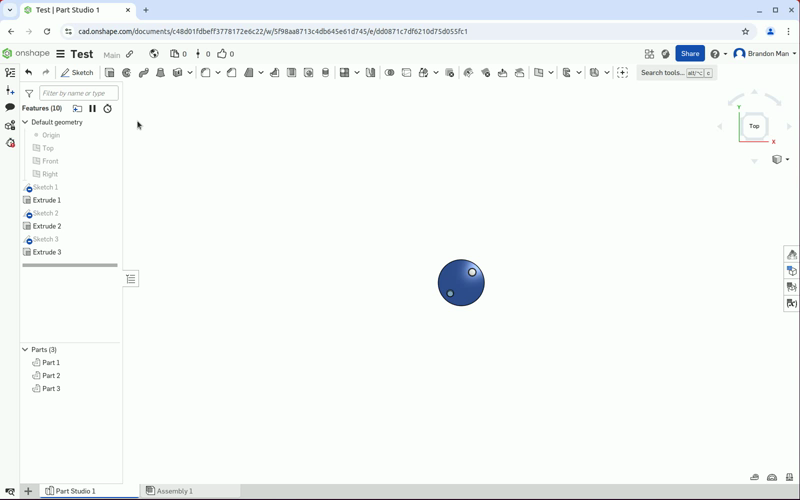
mouse_move(73, 189)
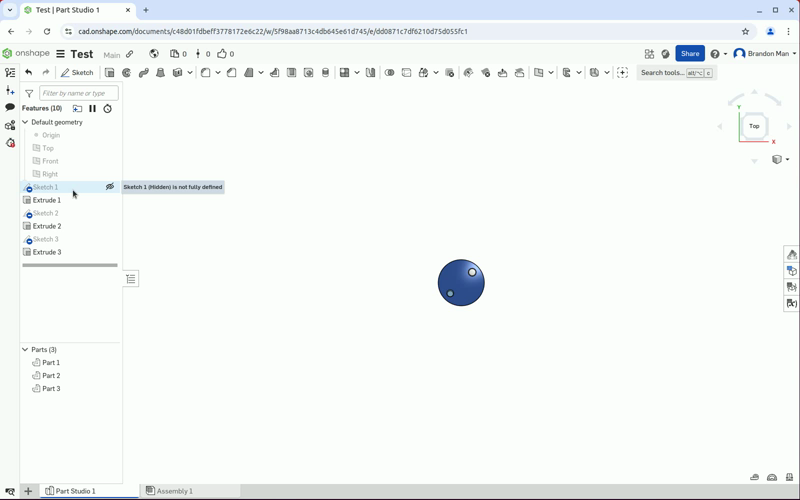
click(73, 189)
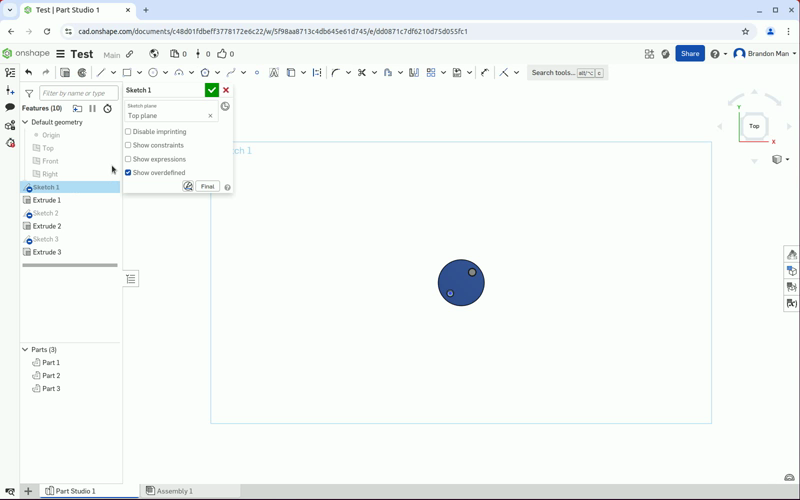
mouse_move(229, 92)
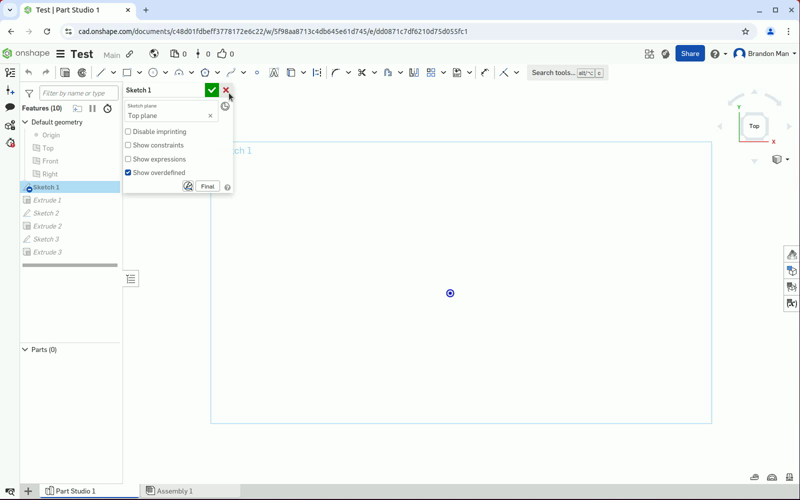
click(229, 92)
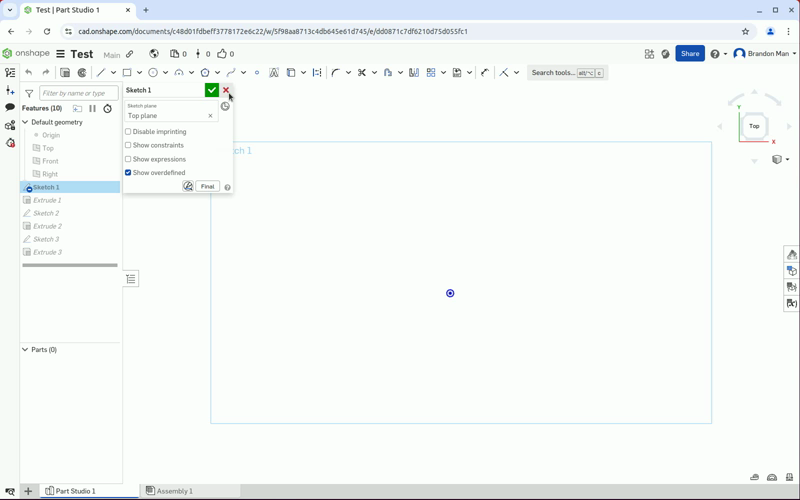
key(shift+s)
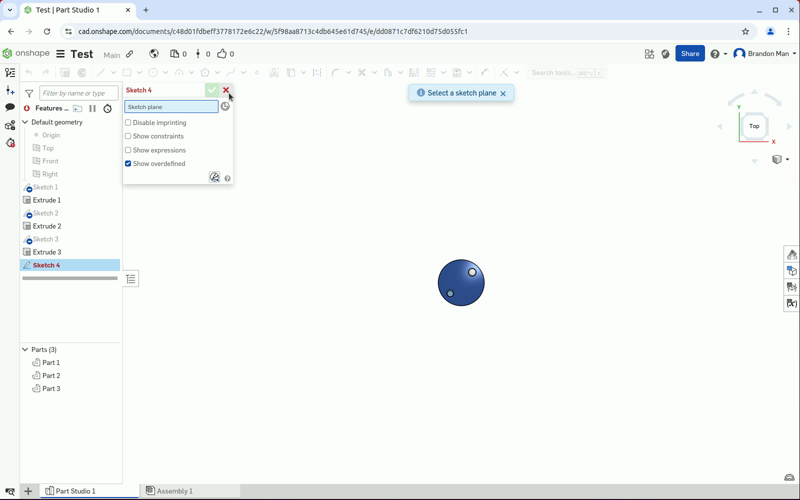
mouse_move(73, 150)
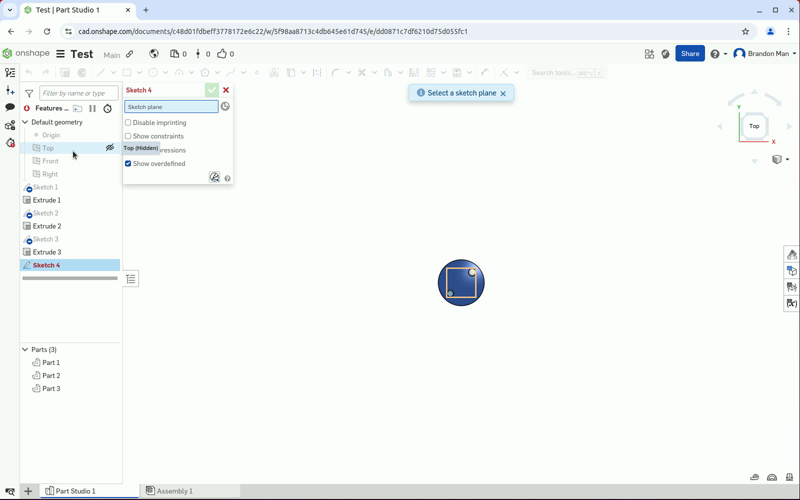
click(73, 150)
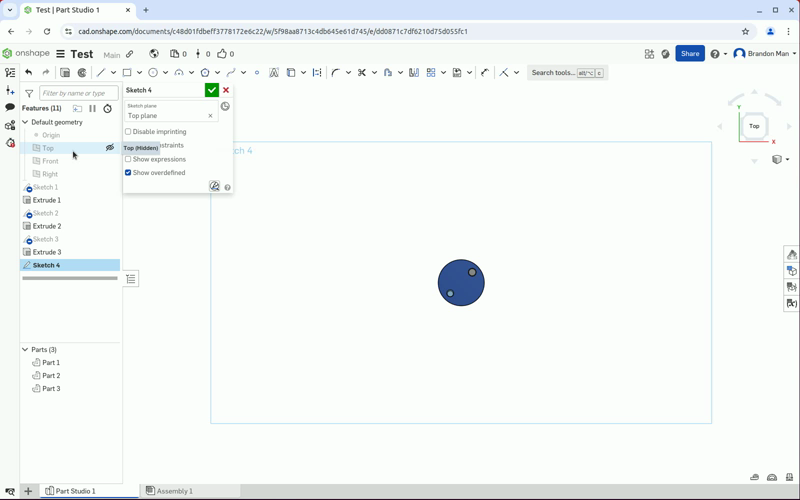
mouse_move(73, 352)
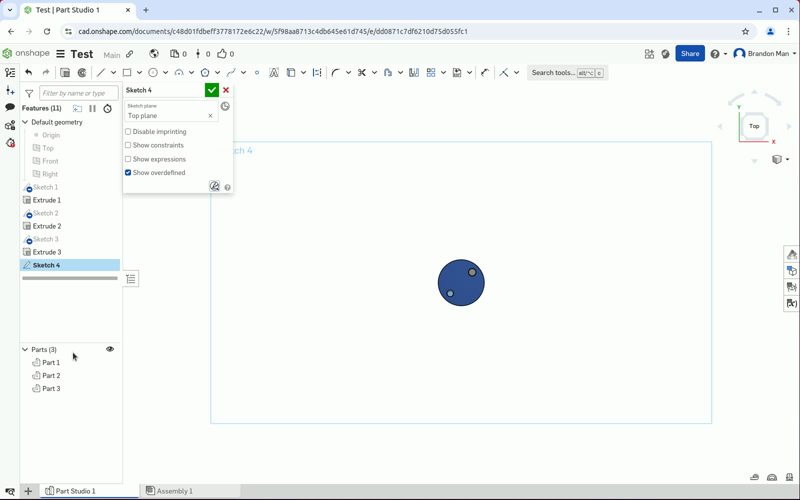
key(y)
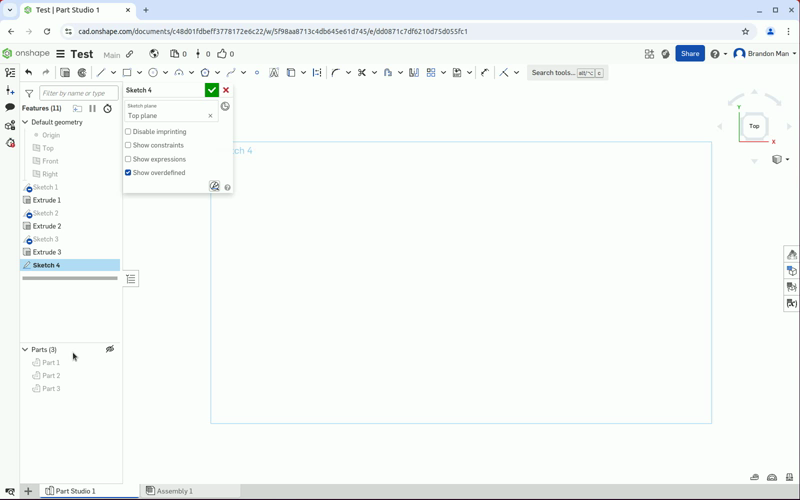
key(c)
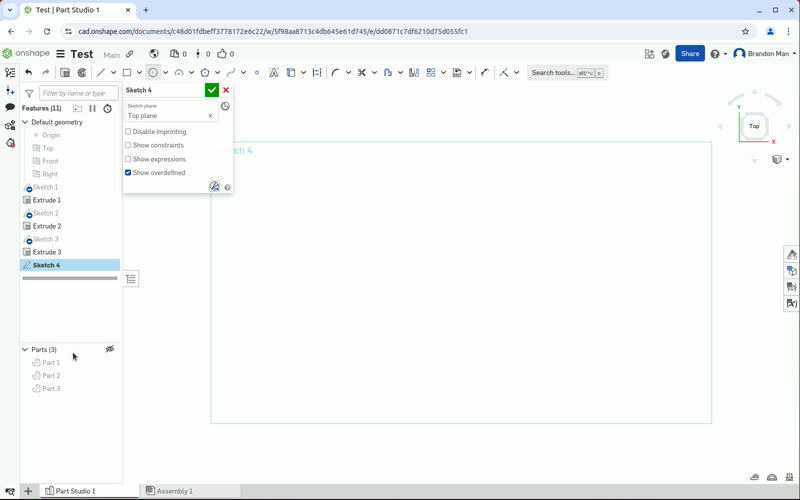
key_down(shift)
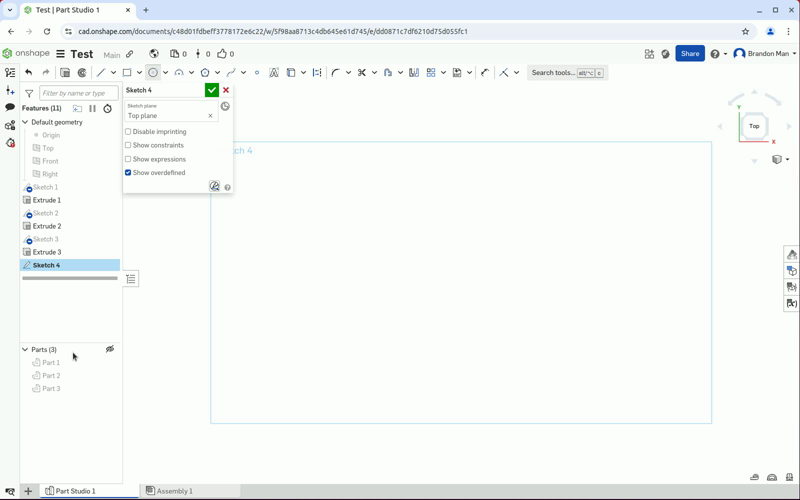
mouse_move(472, 272)
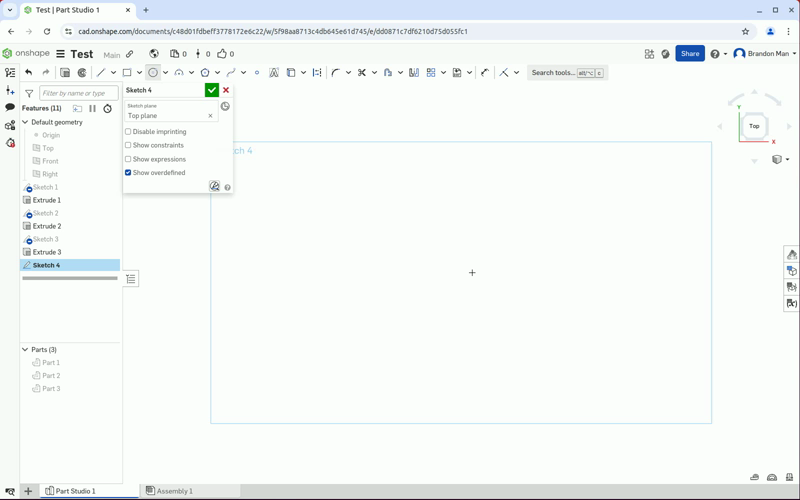
click(472, 272)
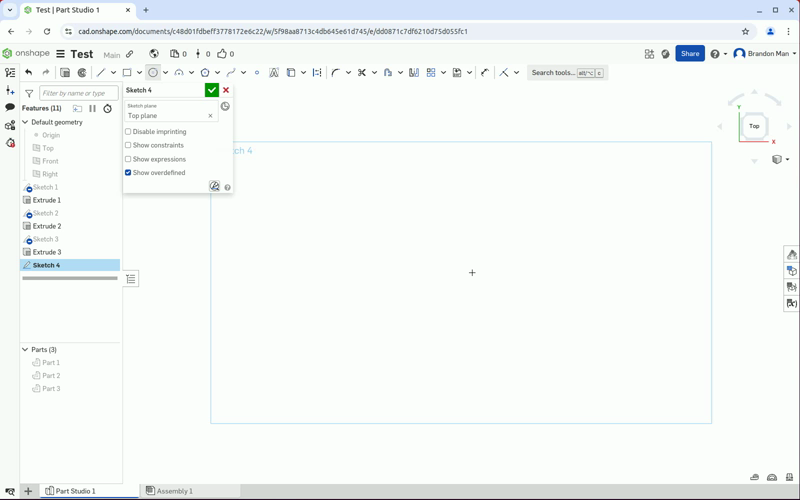
key_up(shift)
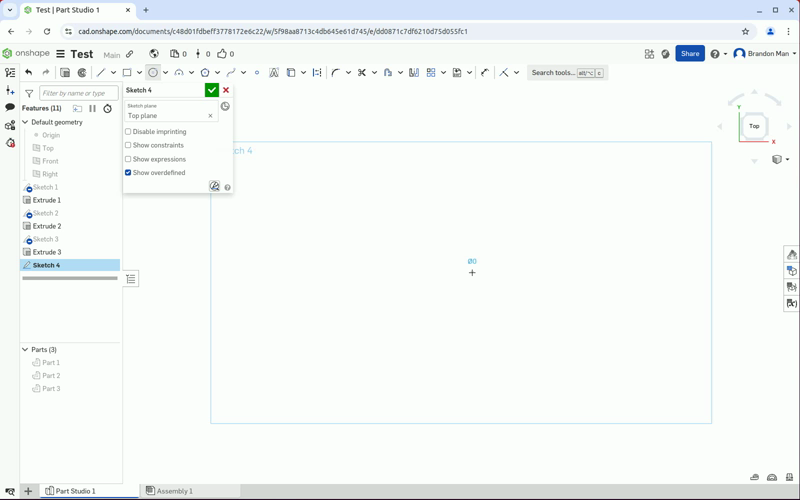
mouse_move(476, 272)
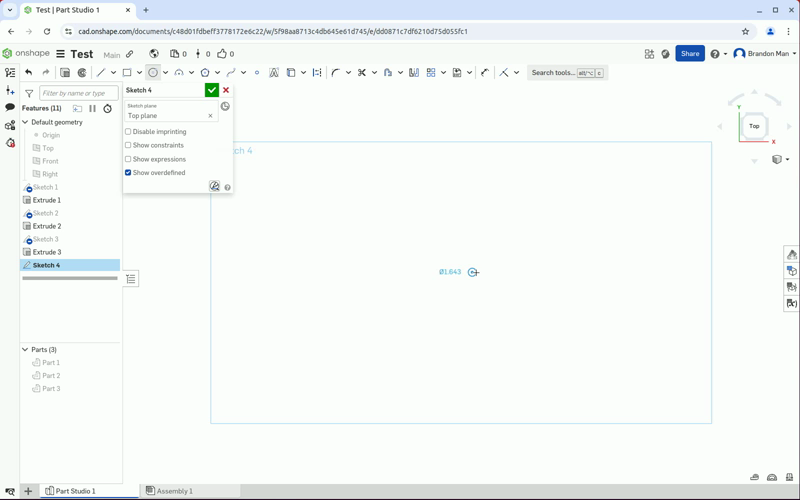
click(476, 272)
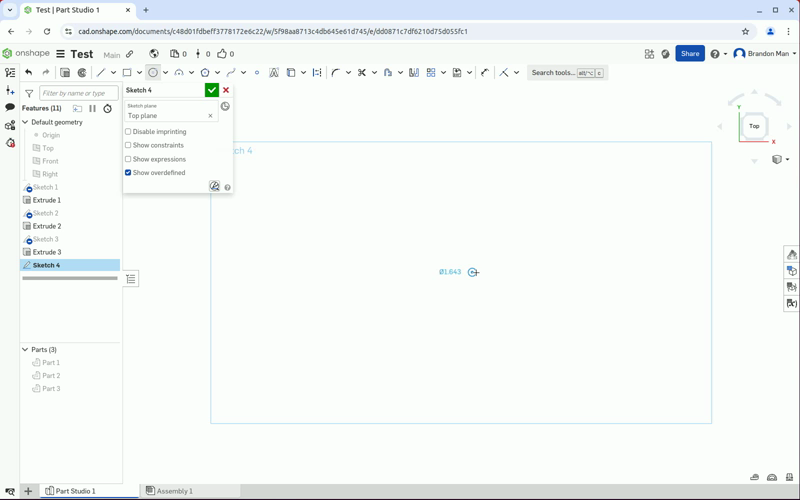
key(esc)
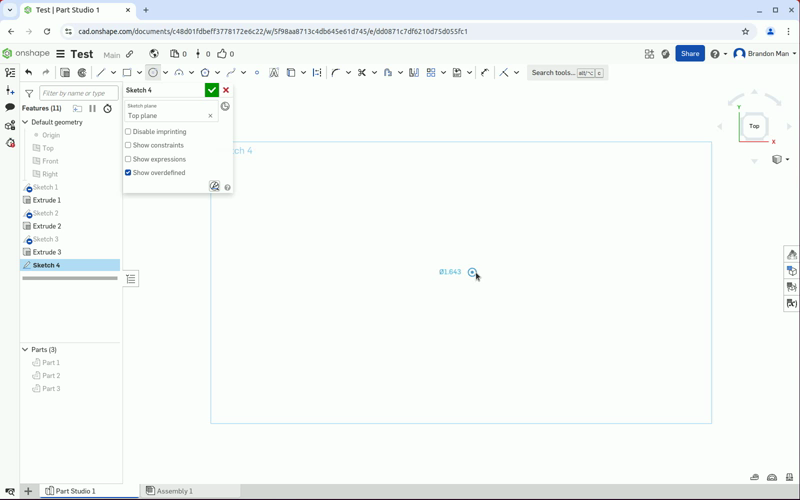
mouse_move(473, 272)
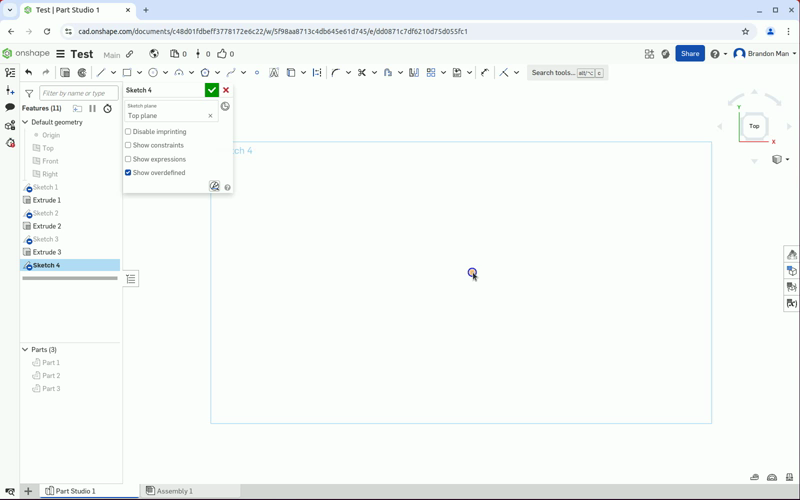
scroll(6)
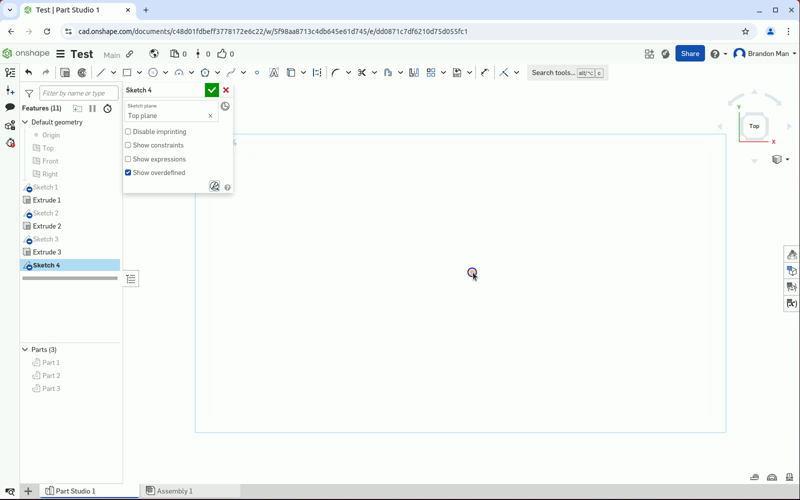
scroll(6)
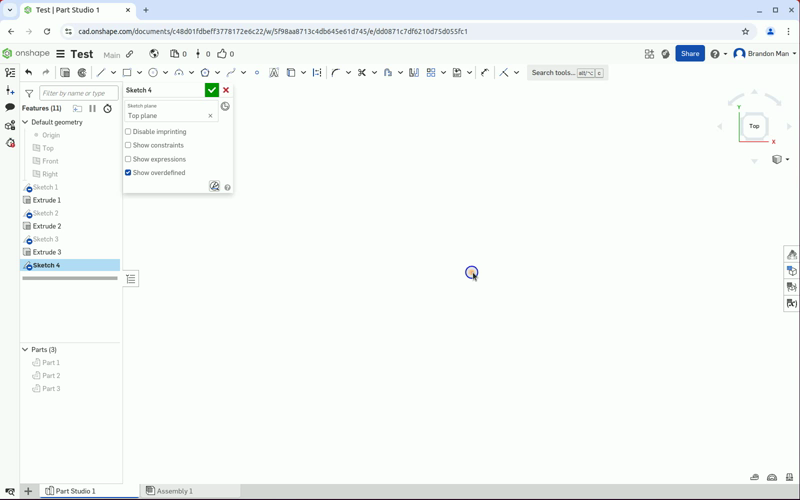
scroll(6)
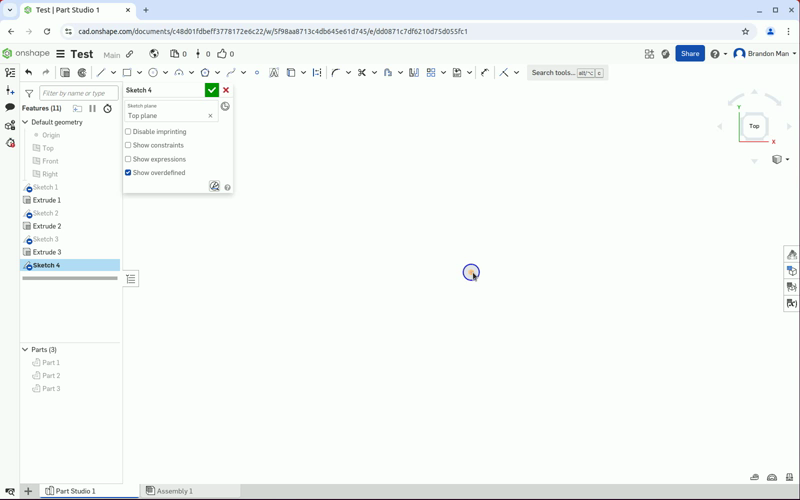
scroll(6)
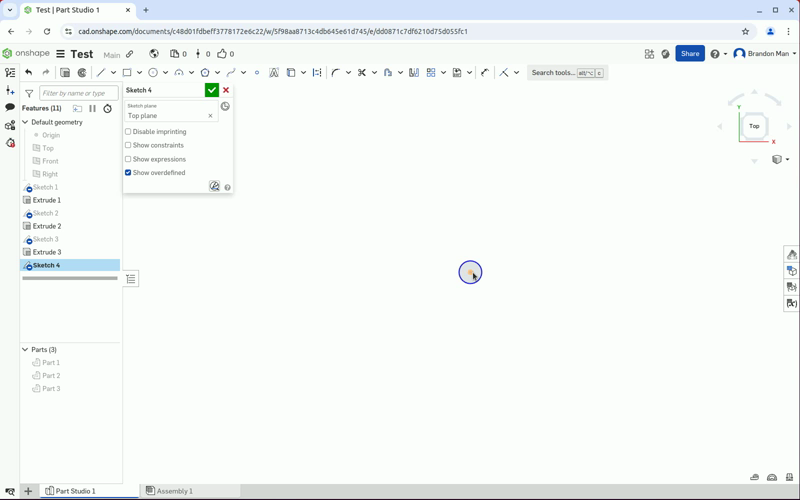
scroll(6)
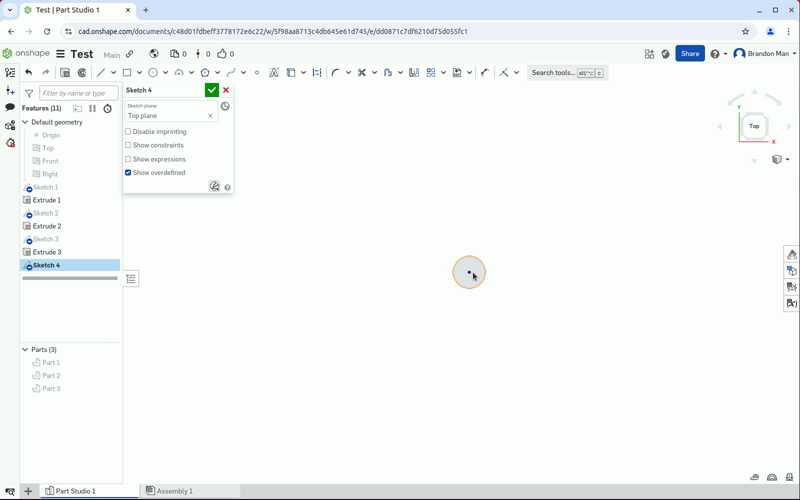
scroll(6)
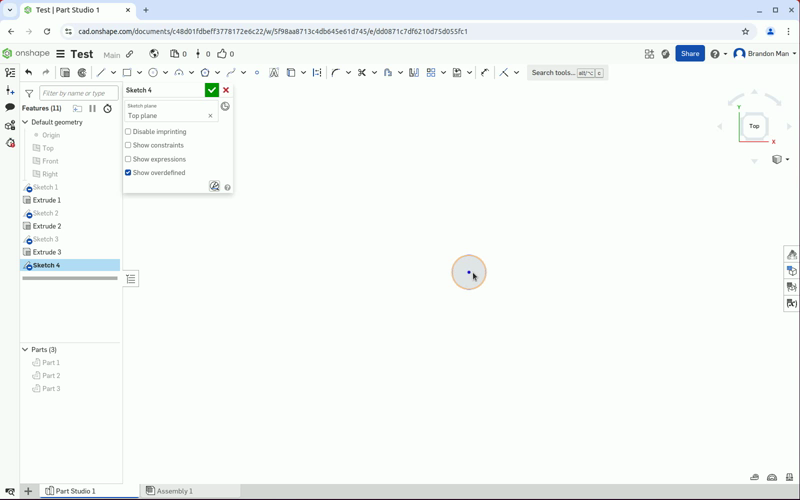
scroll(6)
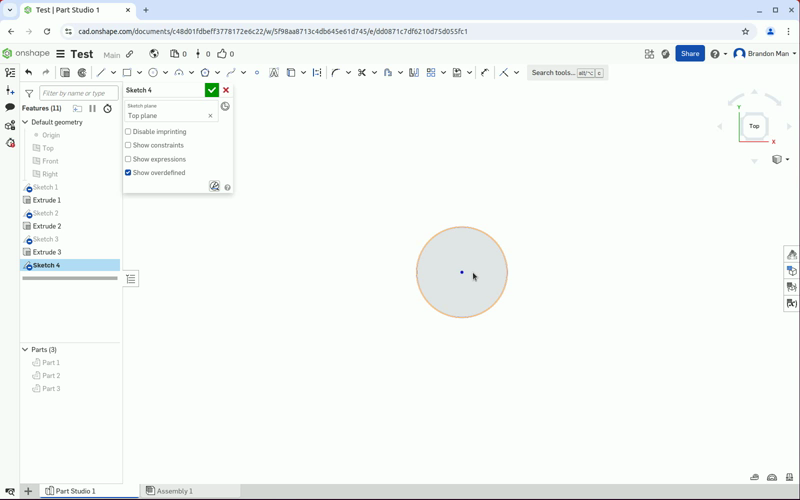
click(473, 272)
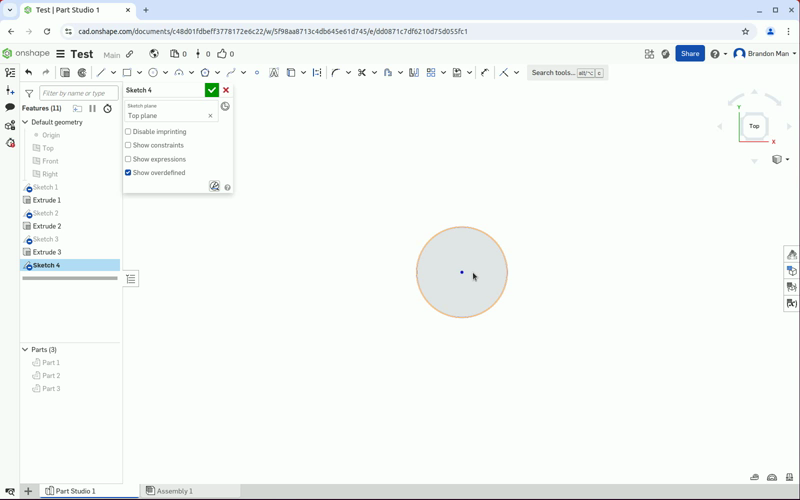
scroll(-6)
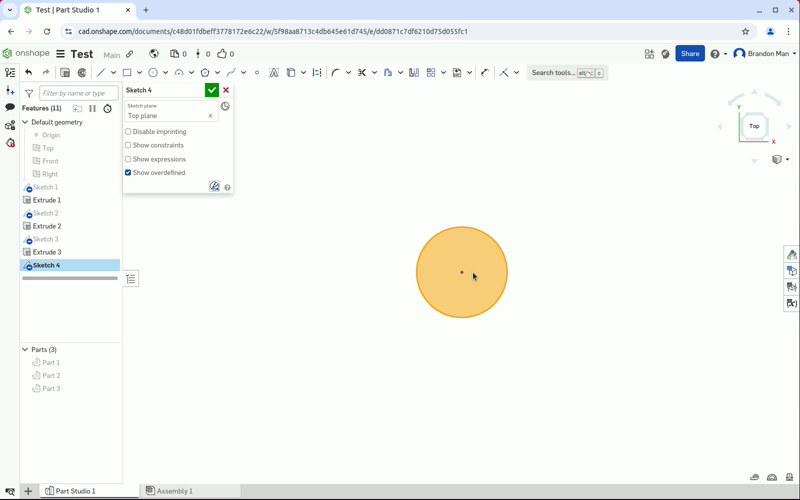
scroll(-6)
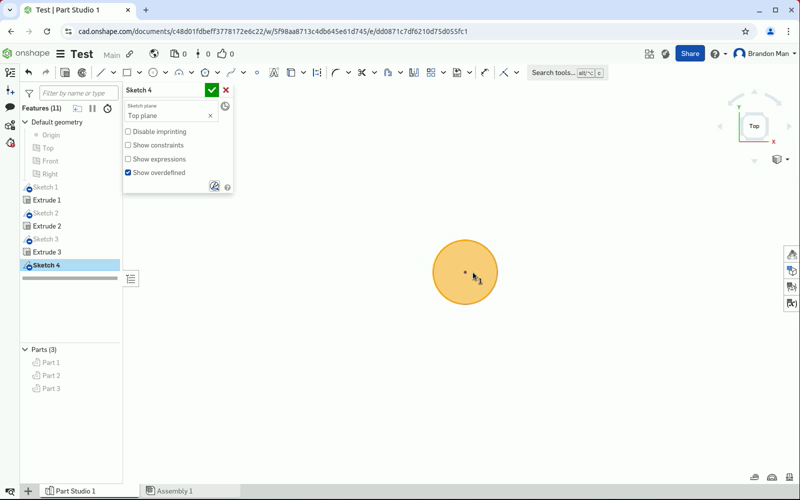
scroll(-6)
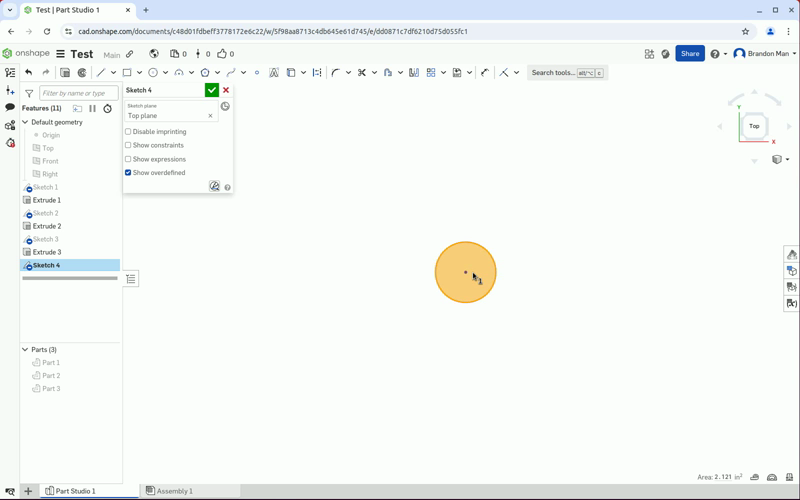
scroll(-6)
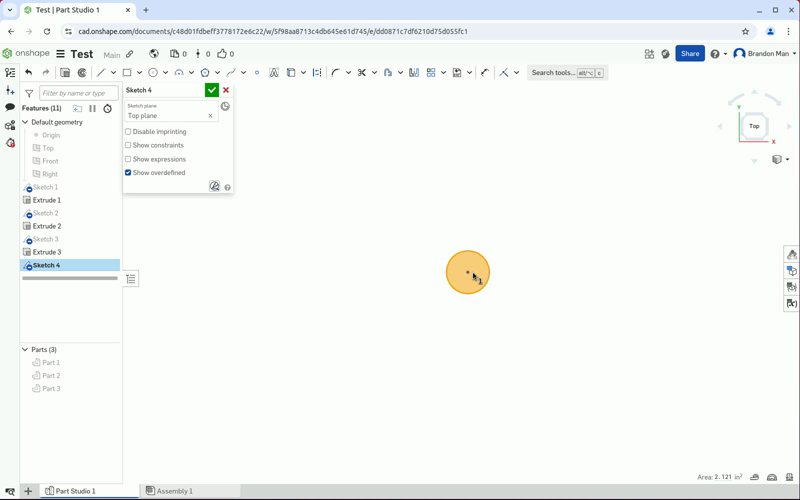
scroll(-6)
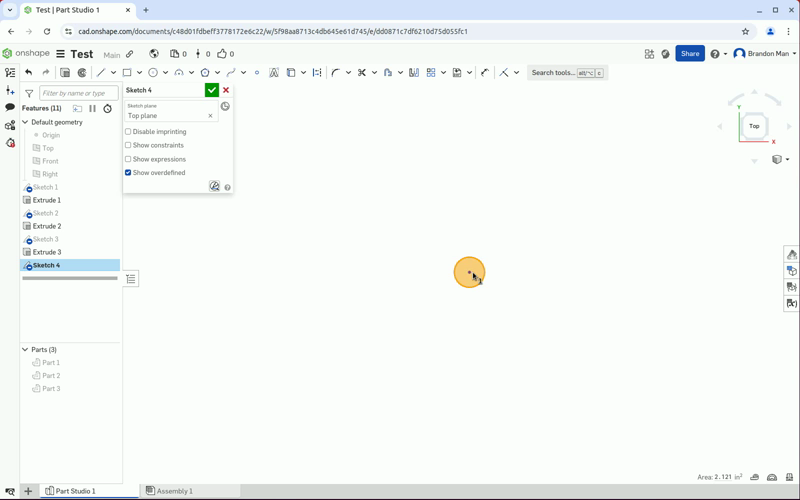
scroll(-6)
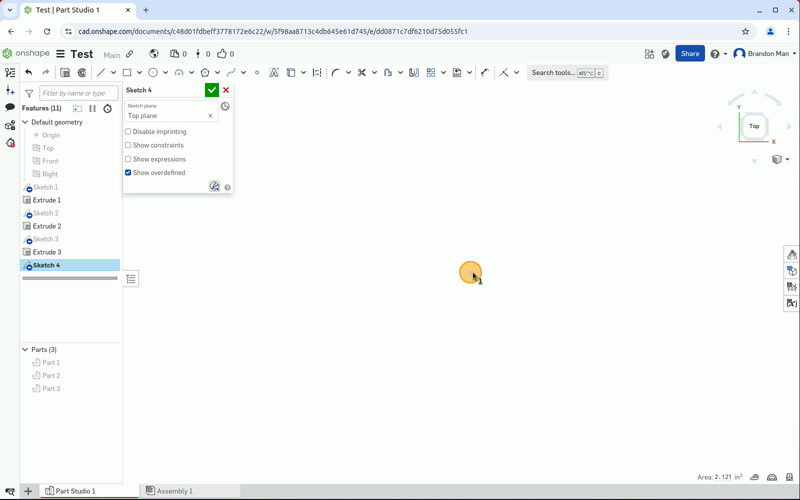
scroll(-6)
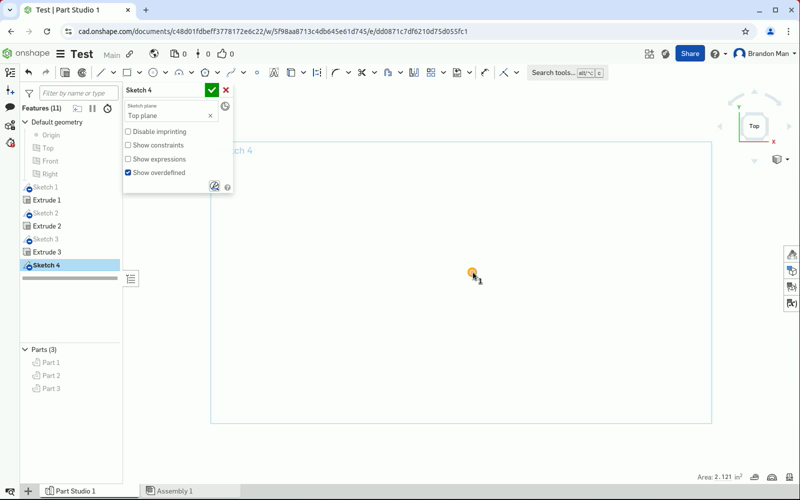
mouse_move(73, 352)
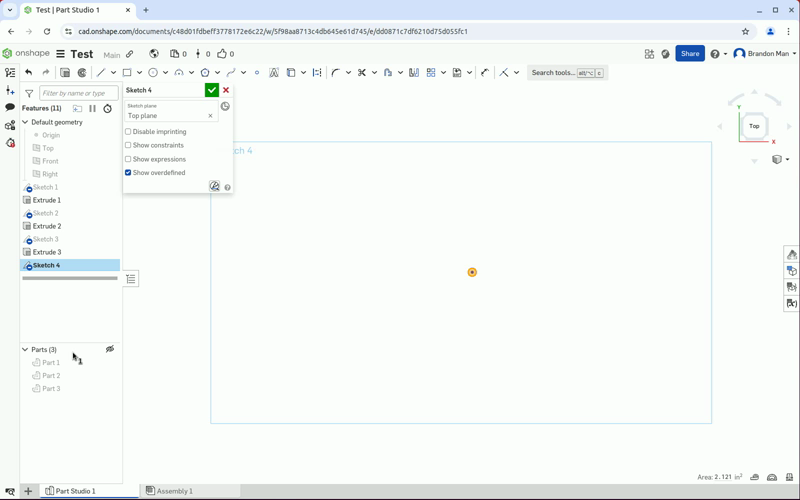
key(shift+y)
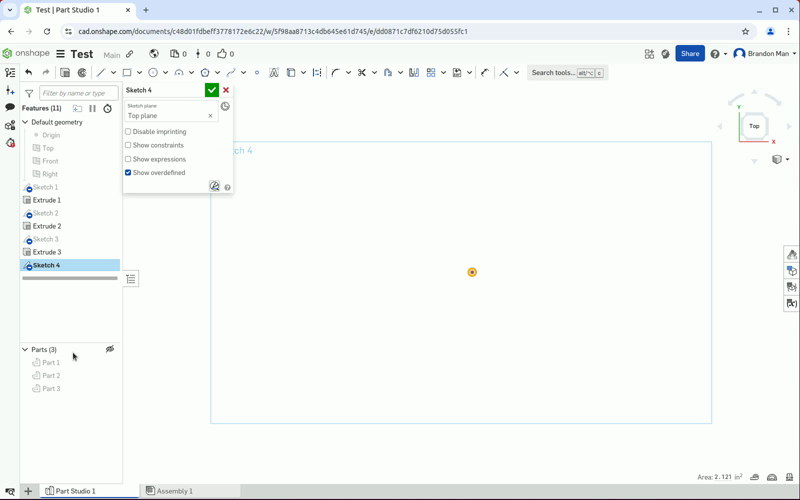
key(shift+e)
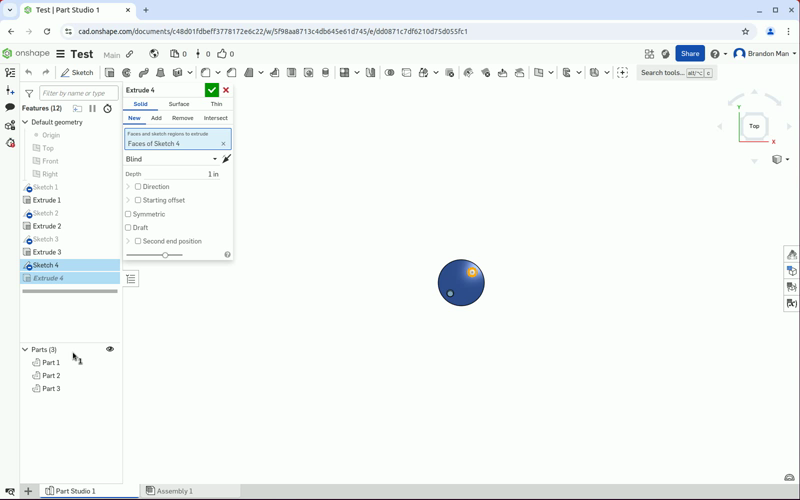
mouse_move(143, 106)
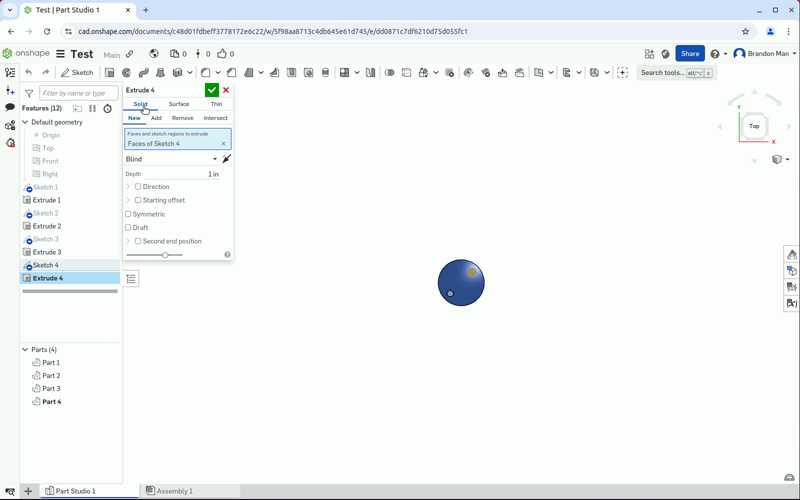
click(143, 106)
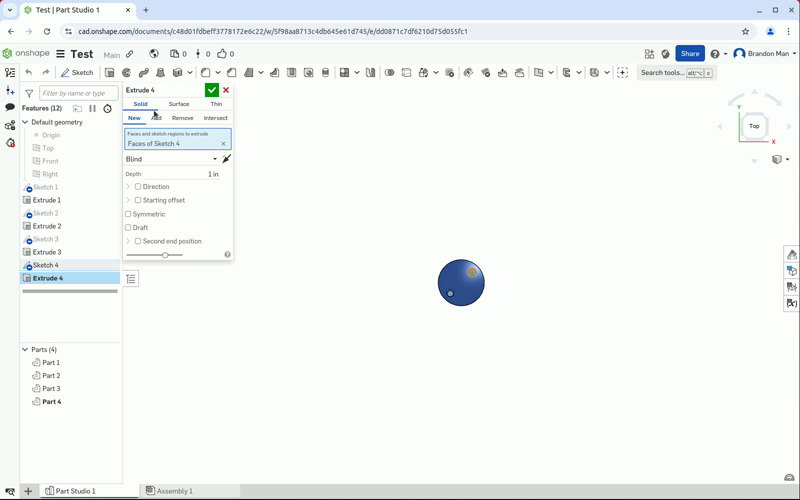
mouse_move(186, 120)
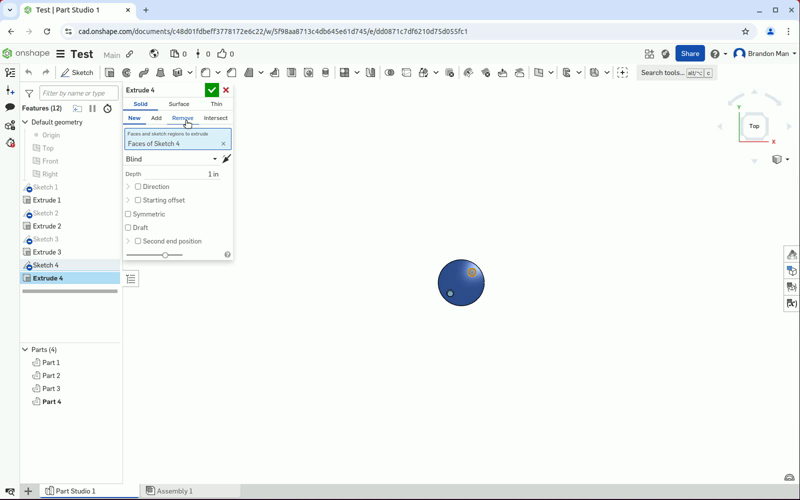
click(186, 120)
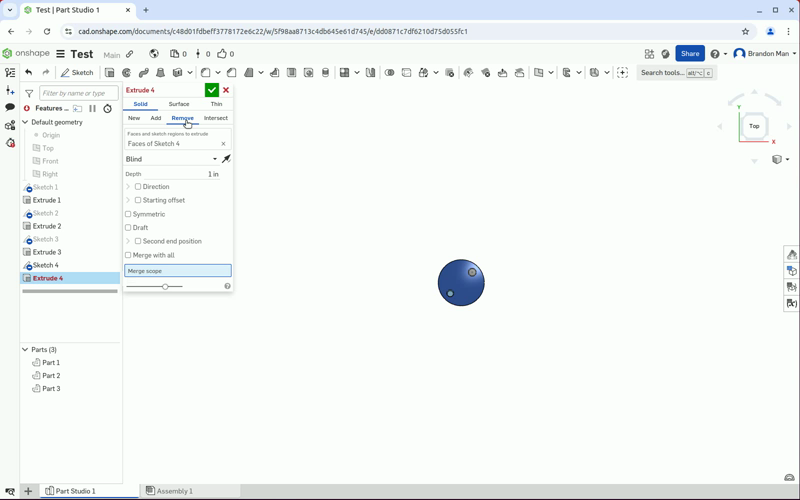
key(tab, 4)
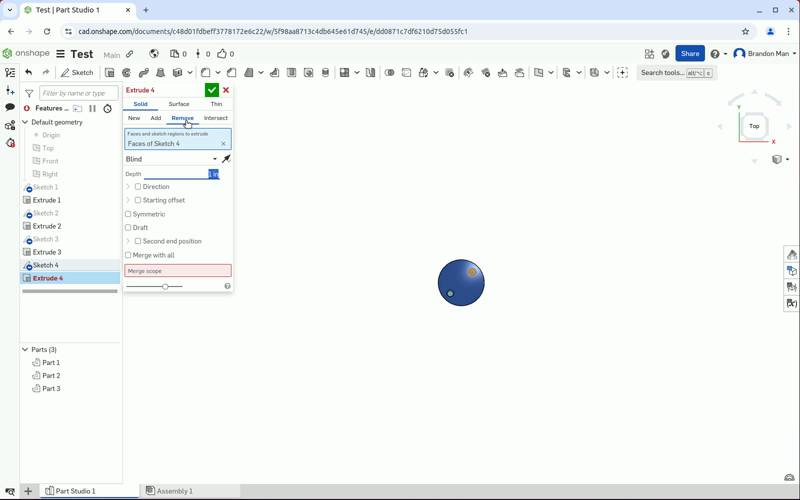
text(-1.444)
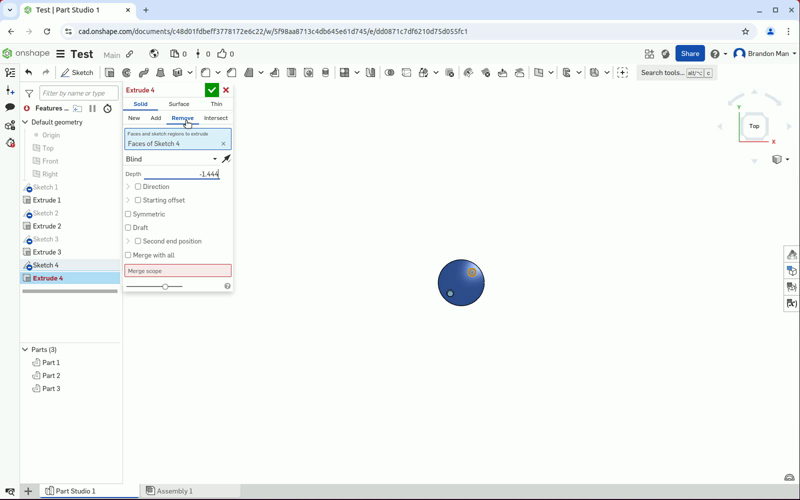
key(tab, 6)
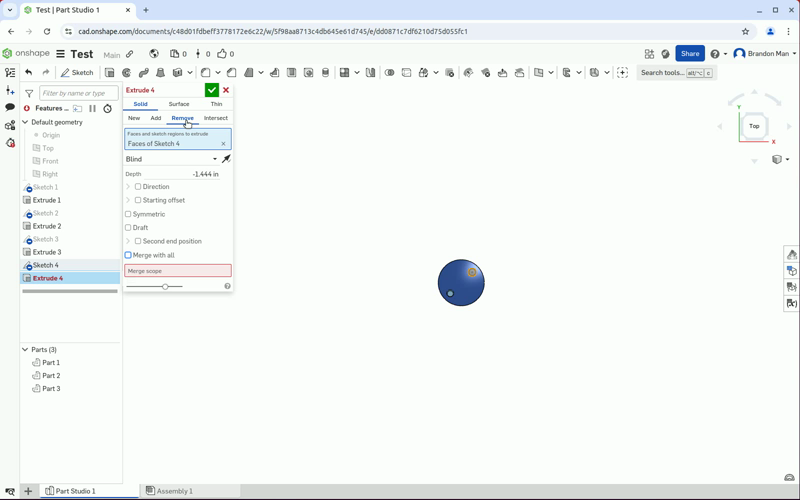
key(space)
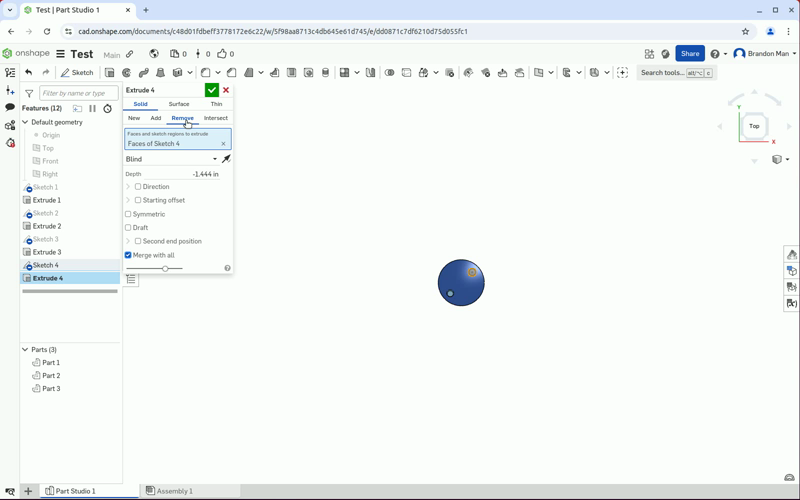
key(enter)
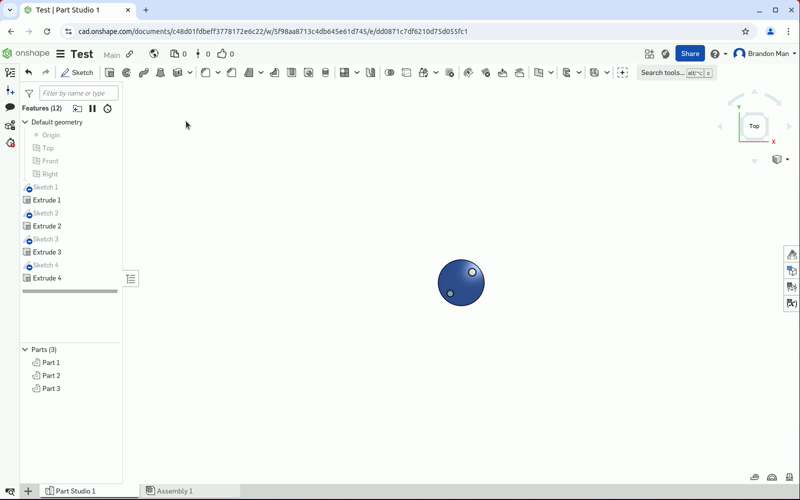
key(shift+h)
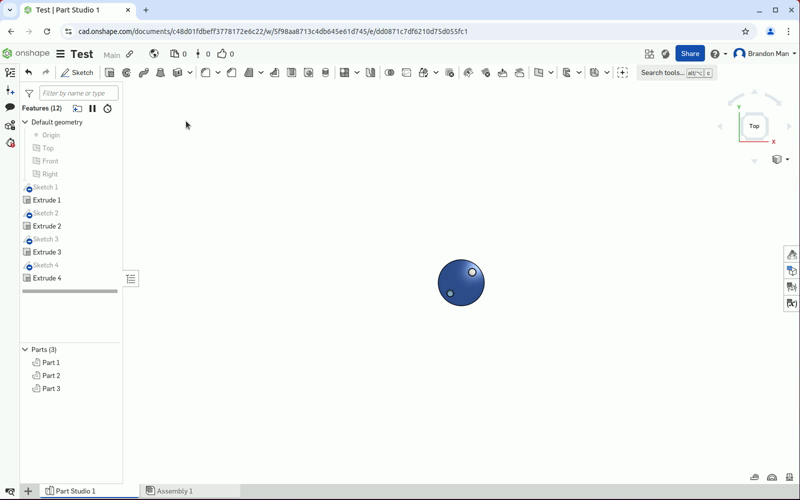
key(shift+h)
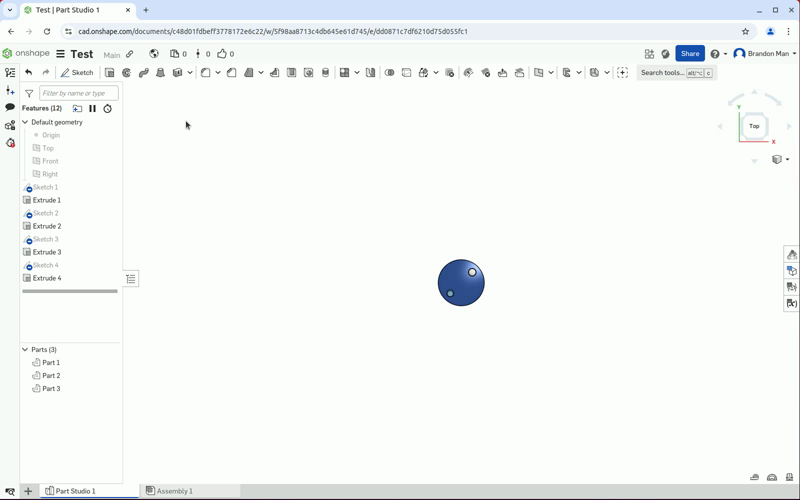
mouse_move(73, 189)
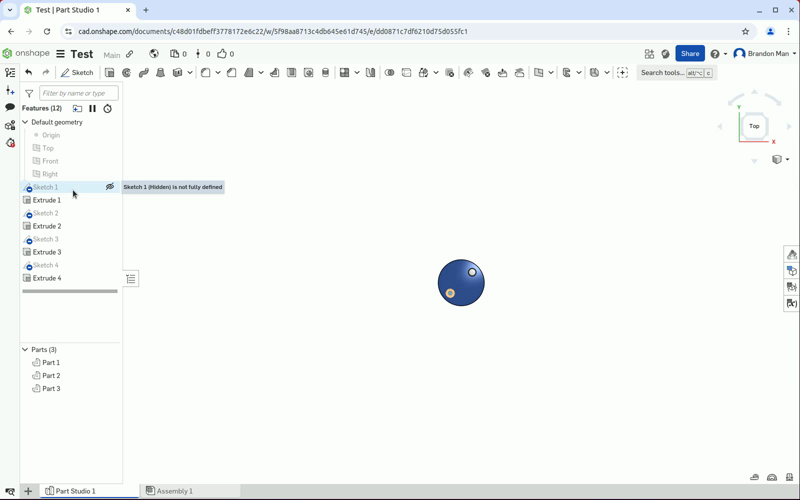
click(73, 189)
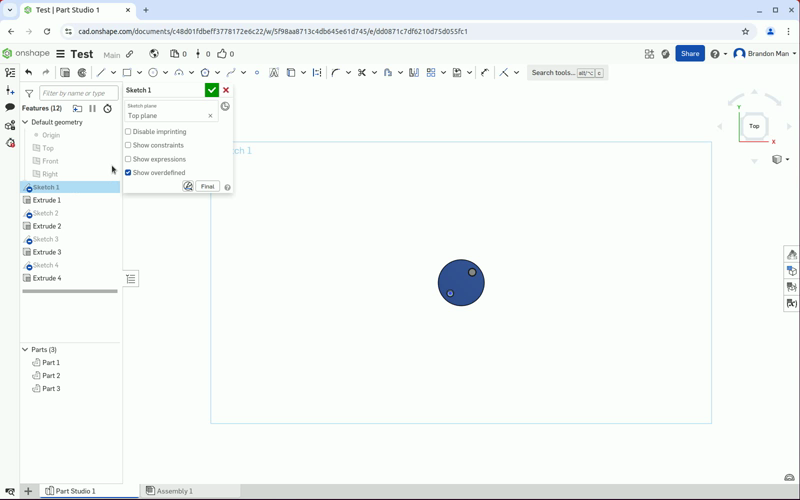
mouse_move(229, 92)
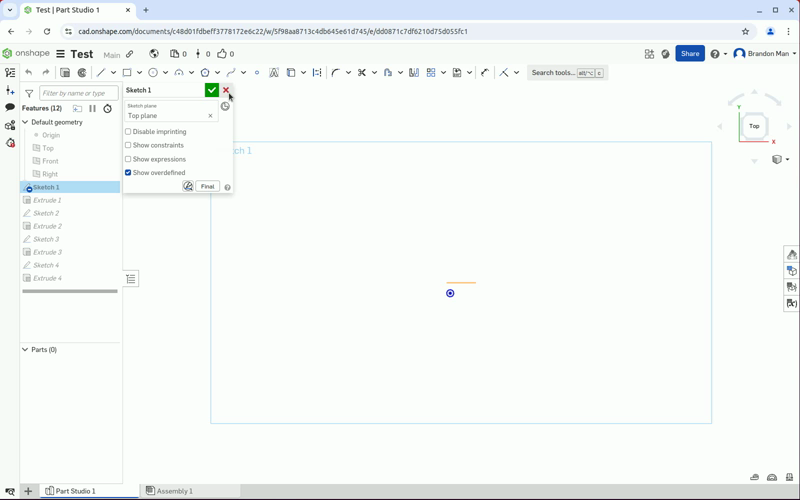
click(229, 92)
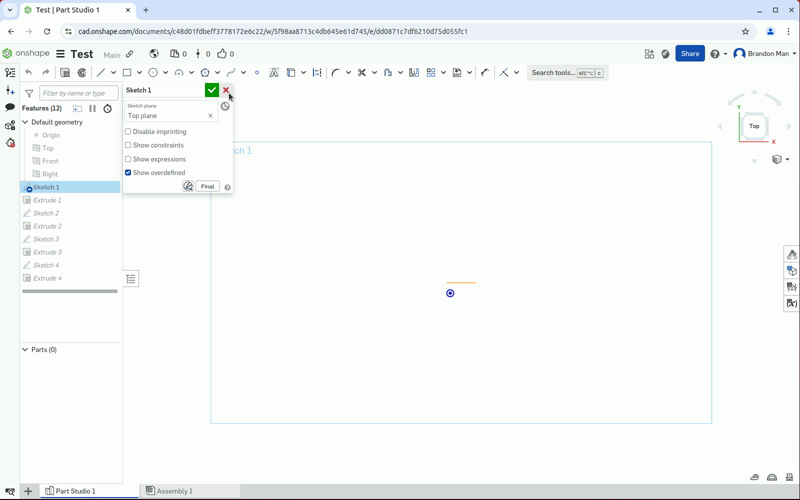
key(shift+s)
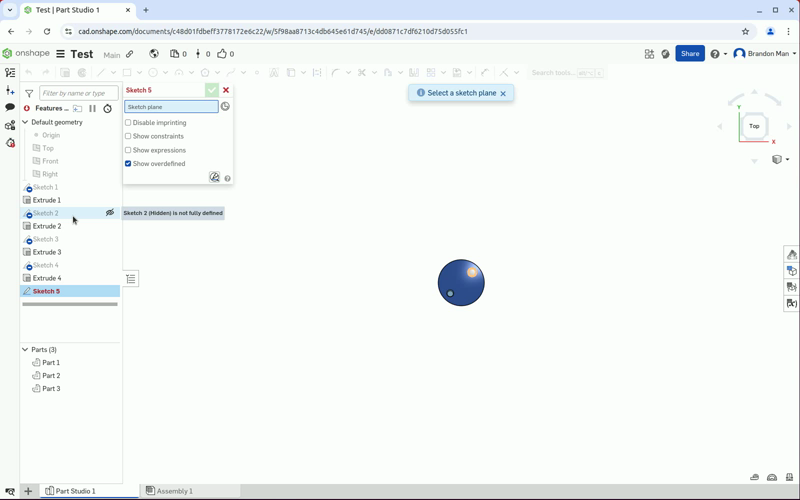
scroll(3)
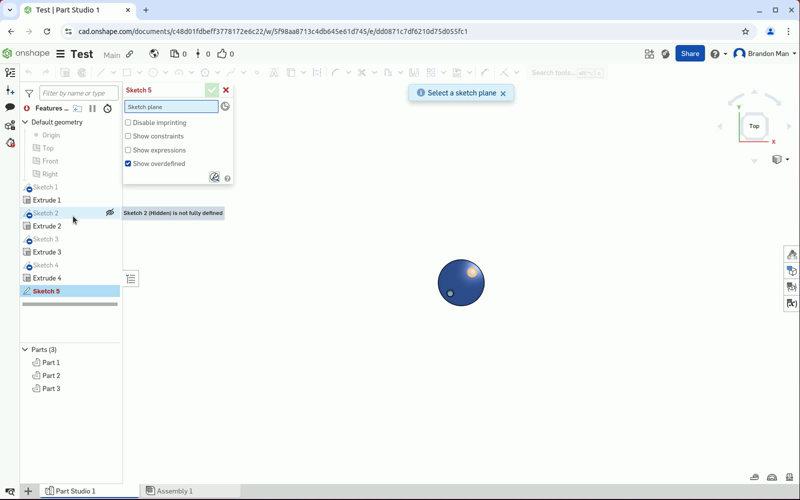
mouse_move(73, 150)
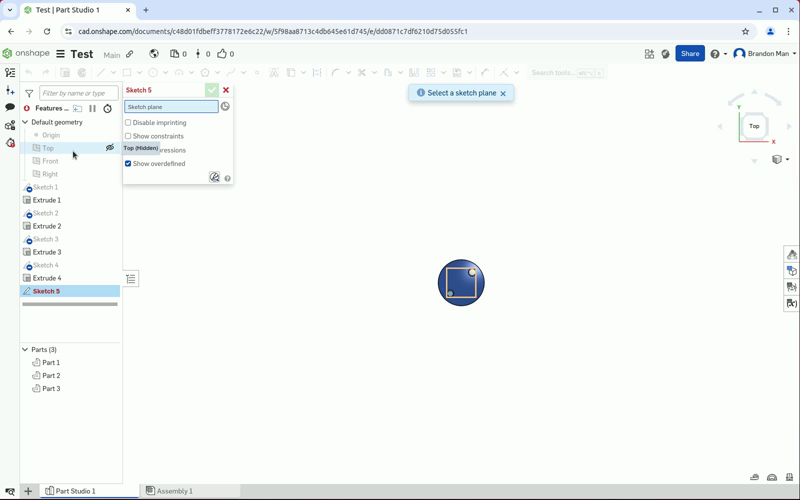
click(73, 150)
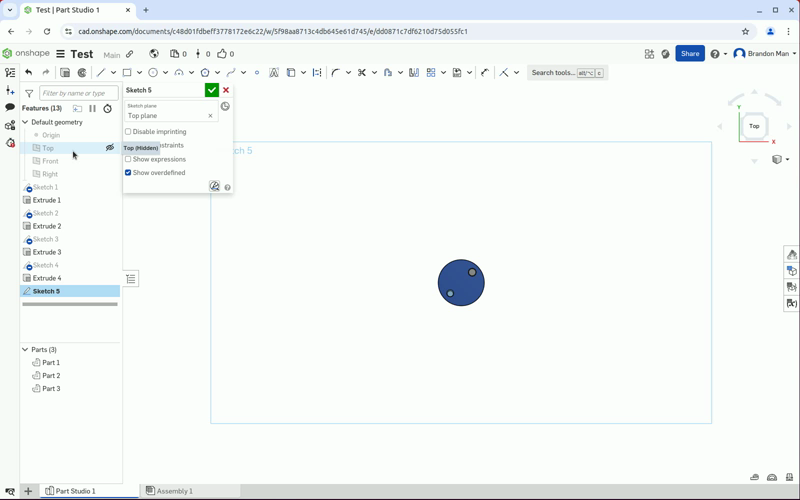
mouse_move(73, 352)
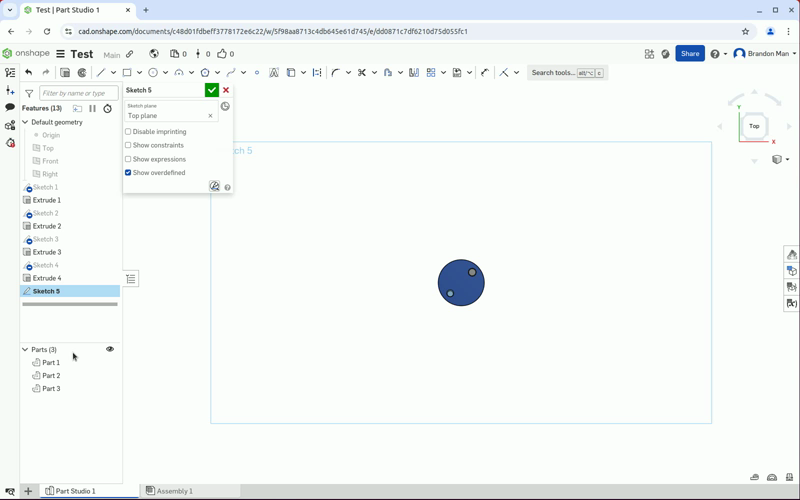
key(y)
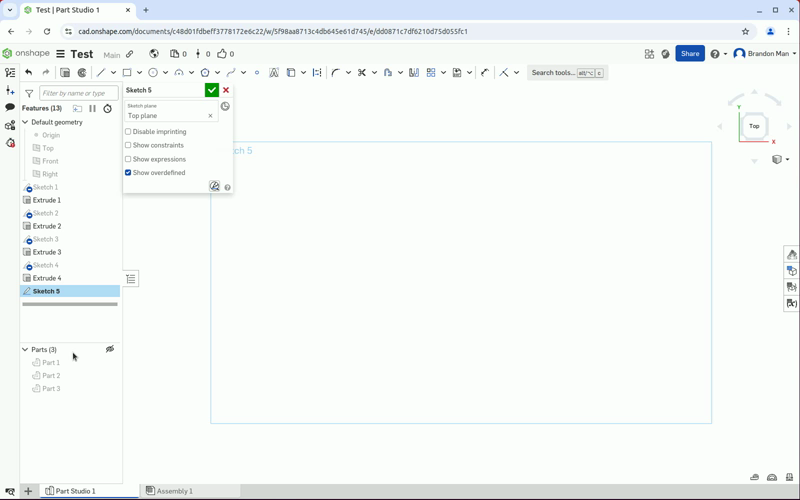
key(c)
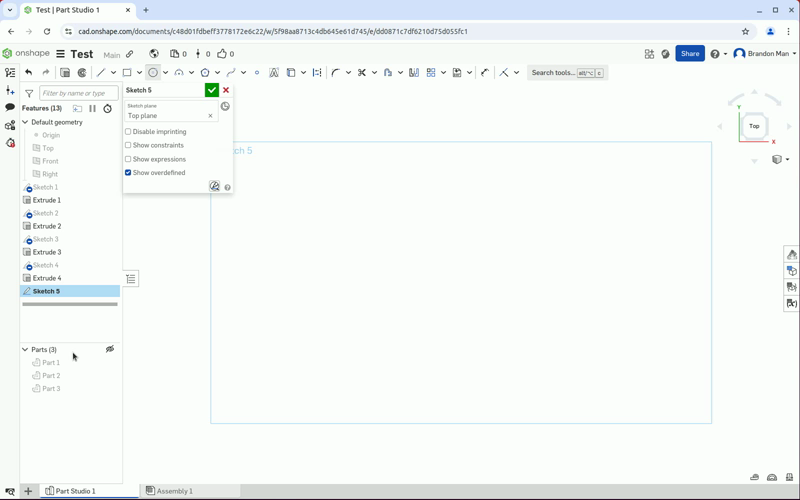
key_down(shift)
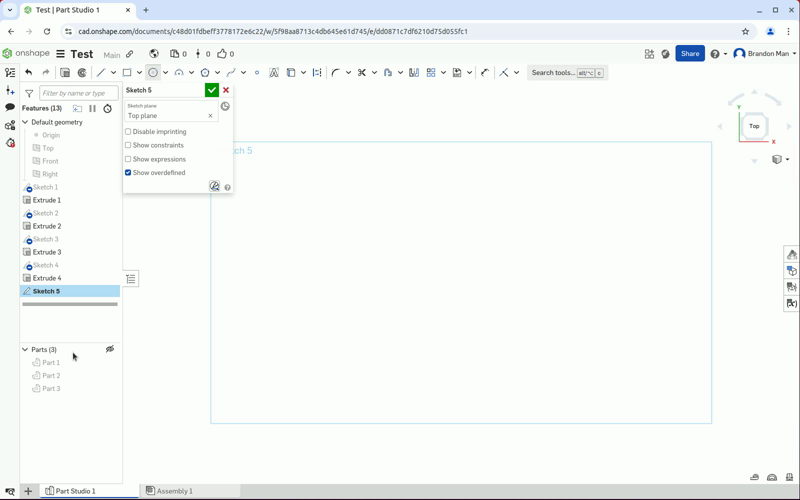
mouse_move(450, 293)
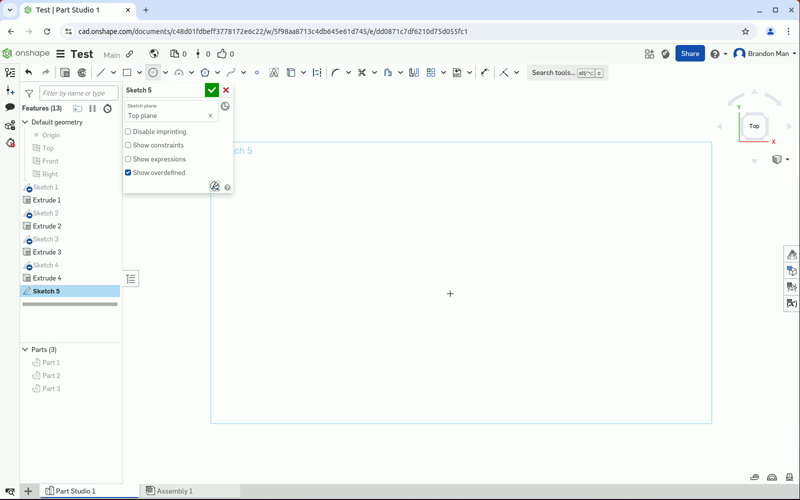
click(450, 293)
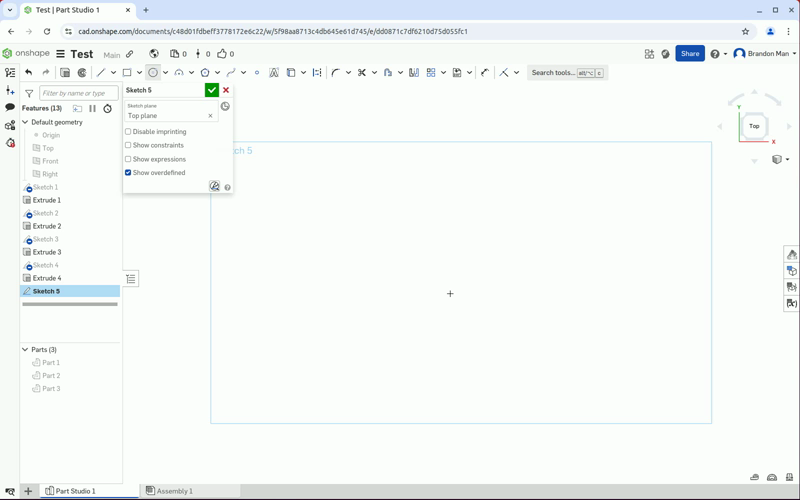
key_up(shift)
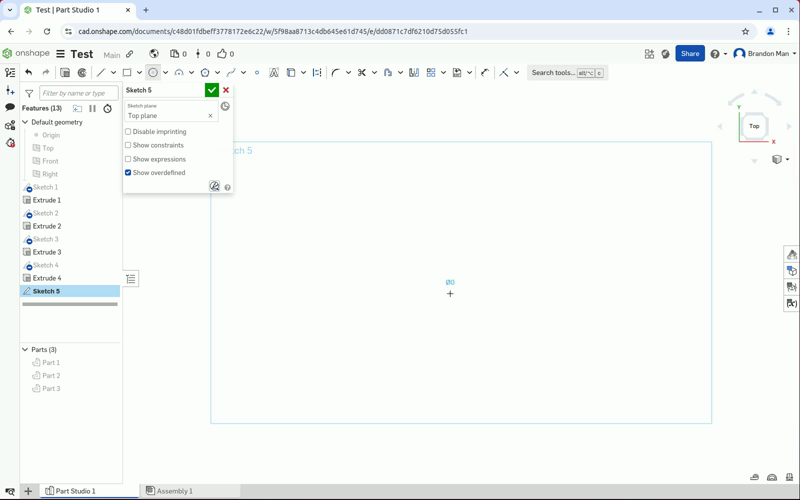
mouse_move(453, 293)
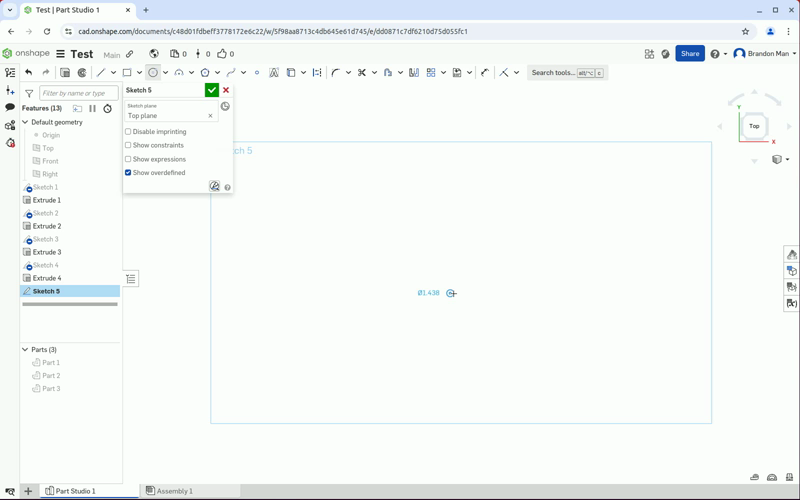
click(453, 293)
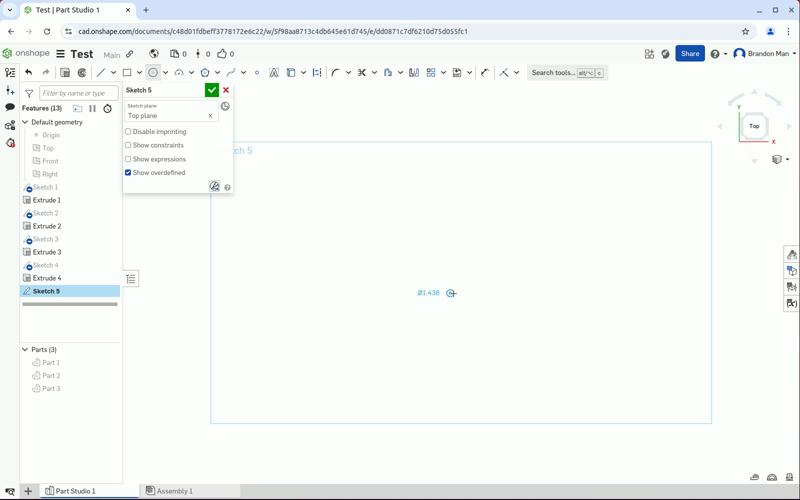
key(esc)
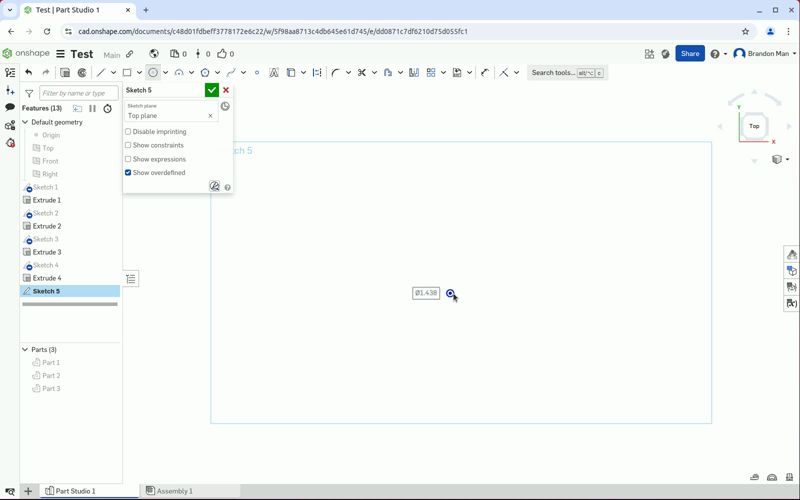
mouse_move(447, 292)
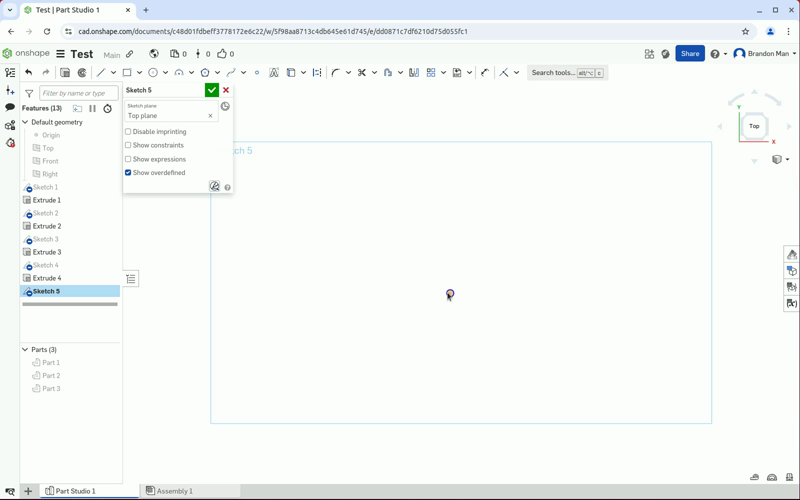
scroll(6)
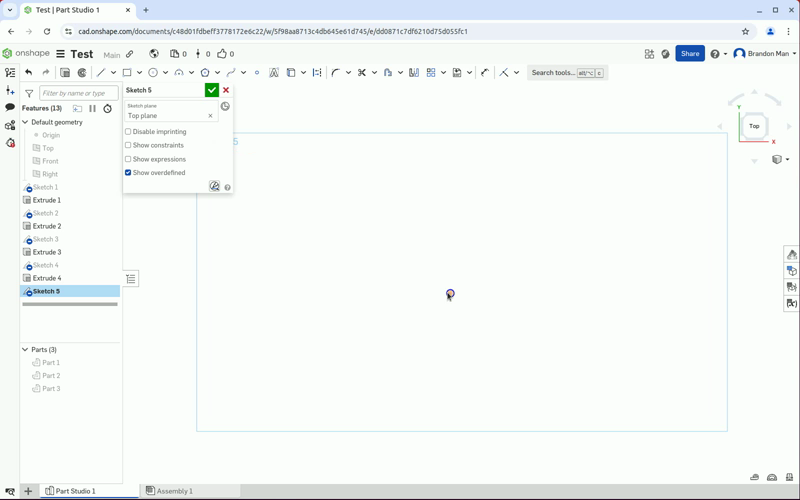
scroll(6)
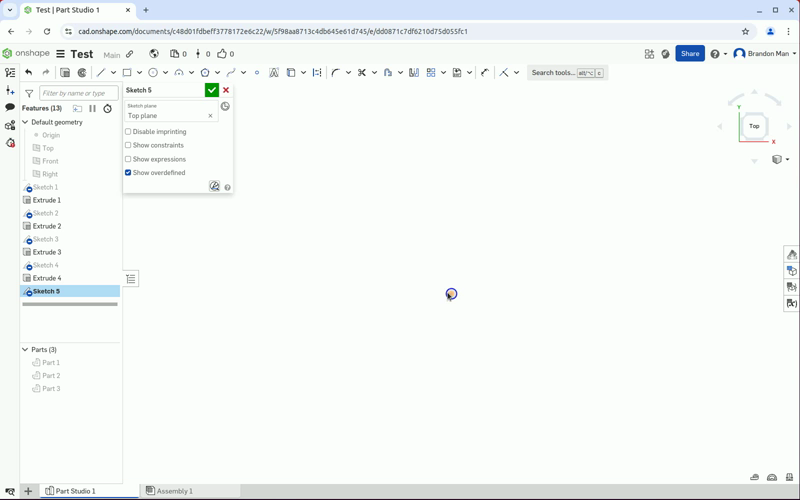
scroll(6)
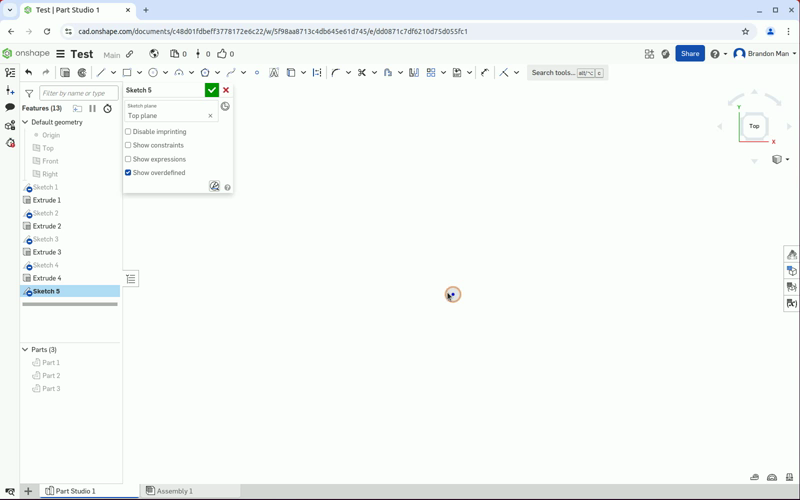
scroll(6)
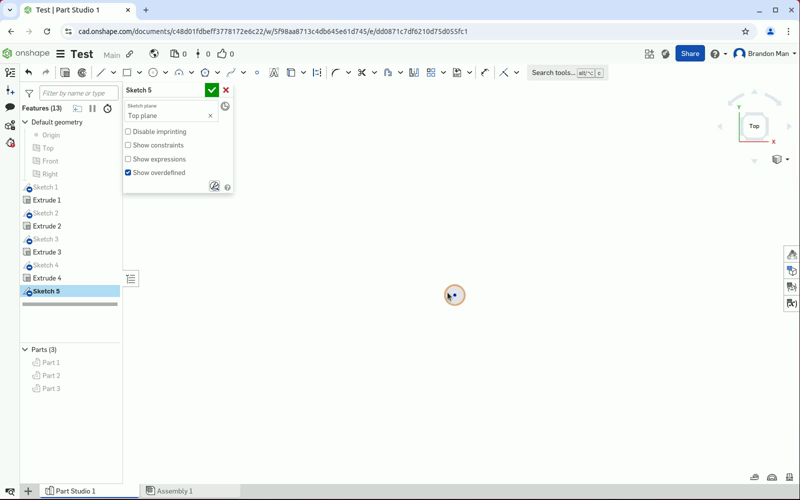
scroll(6)
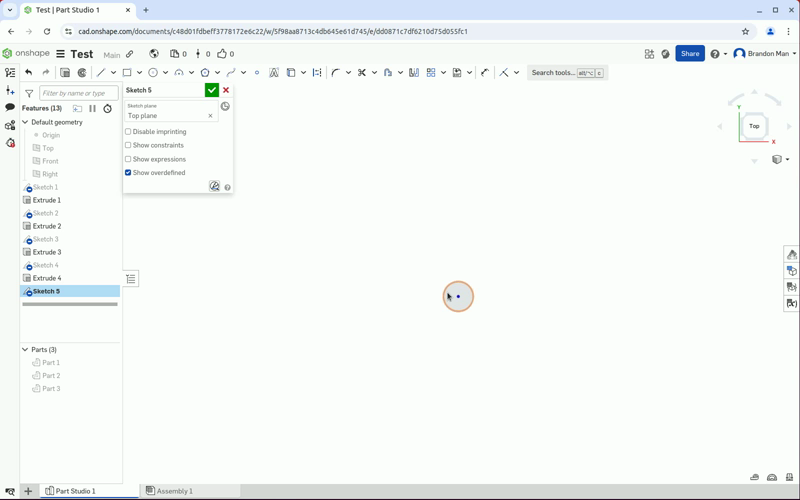
scroll(6)
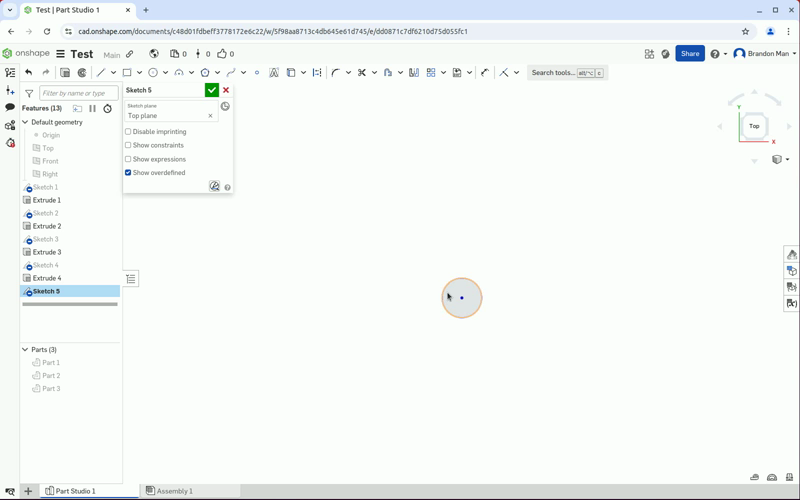
scroll(6)
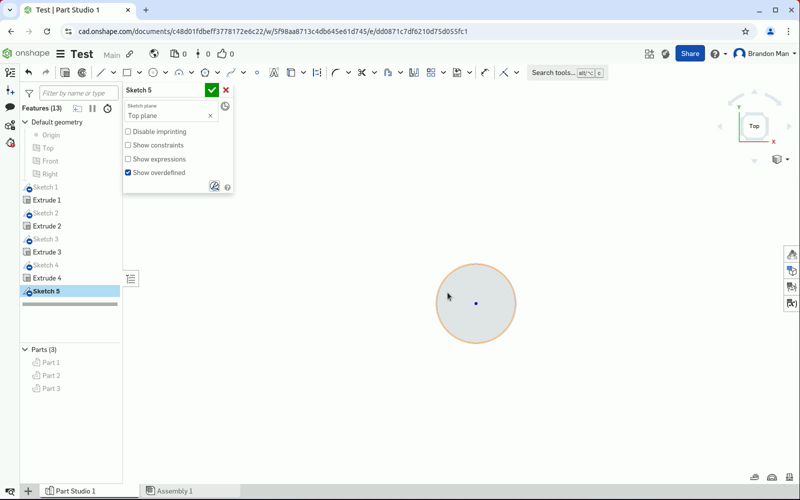
click(447, 292)
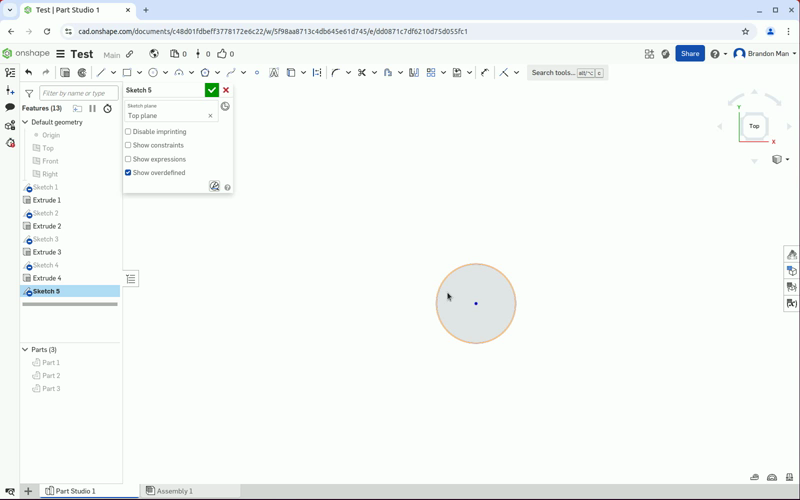
scroll(-6)
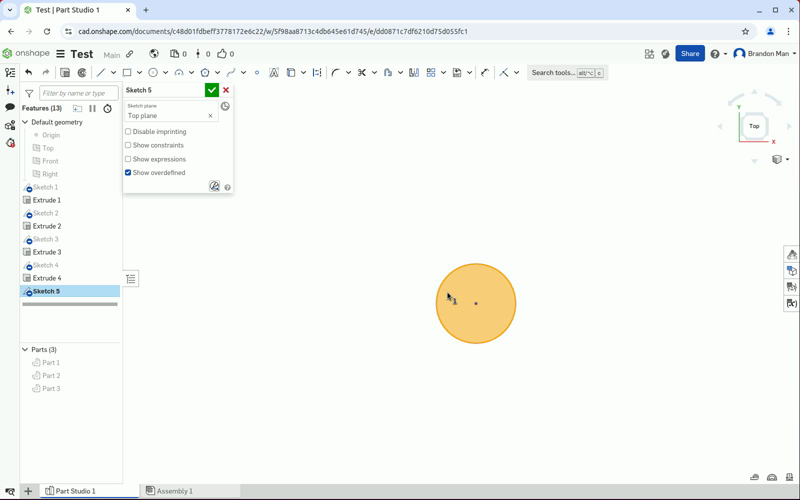
scroll(-6)
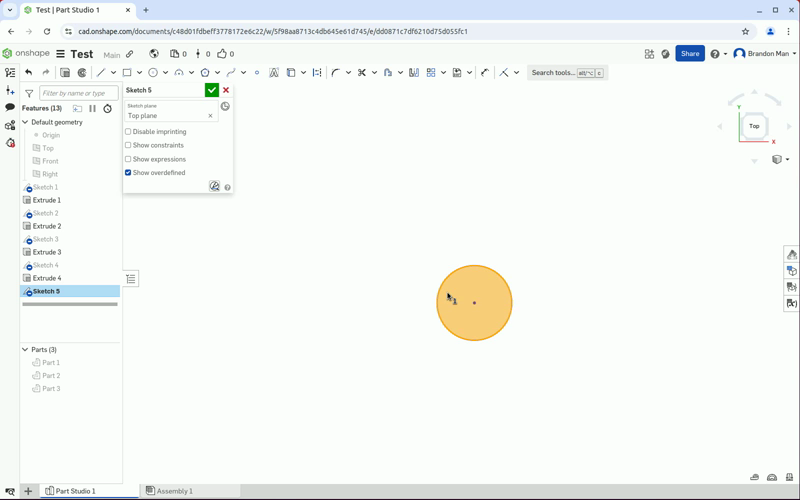
scroll(-6)
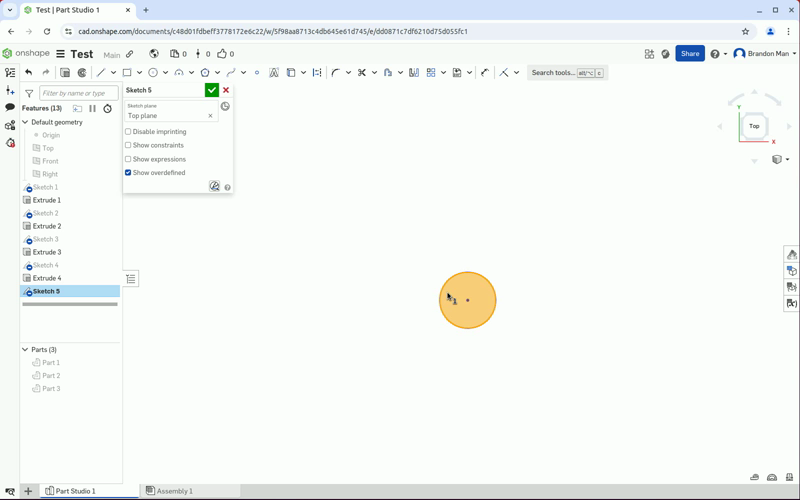
scroll(-6)
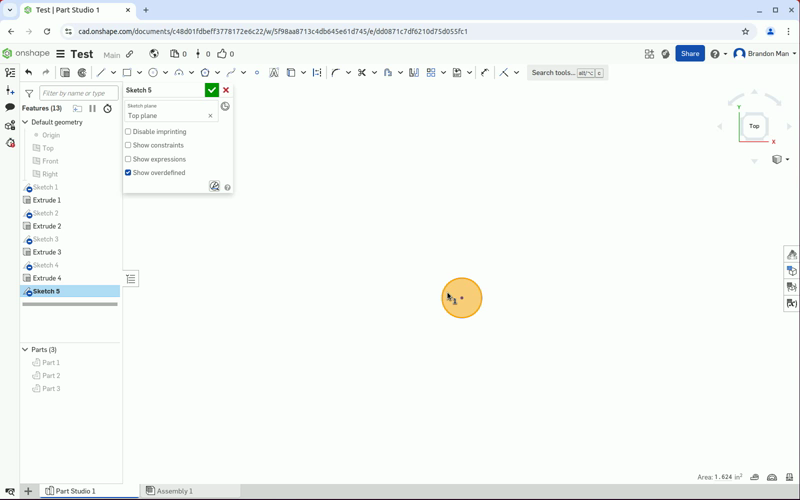
scroll(-6)
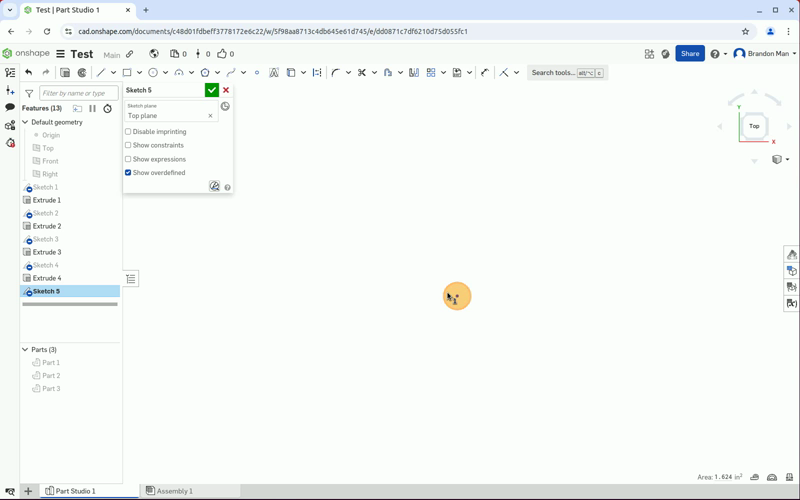
scroll(-6)
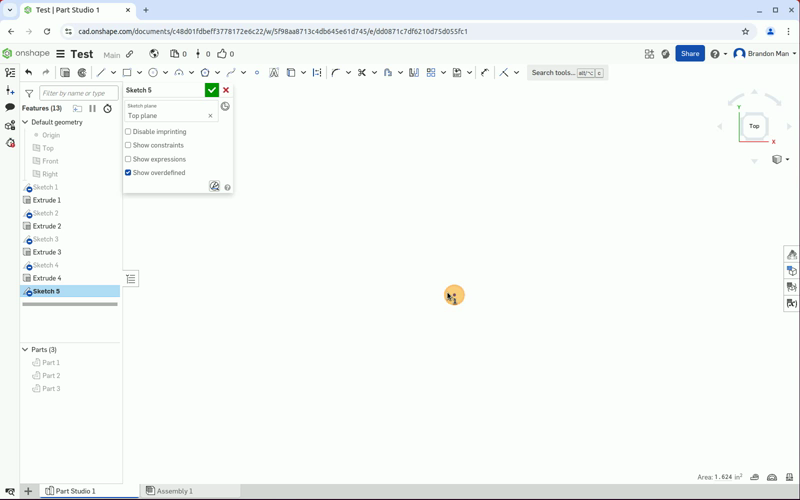
scroll(-6)
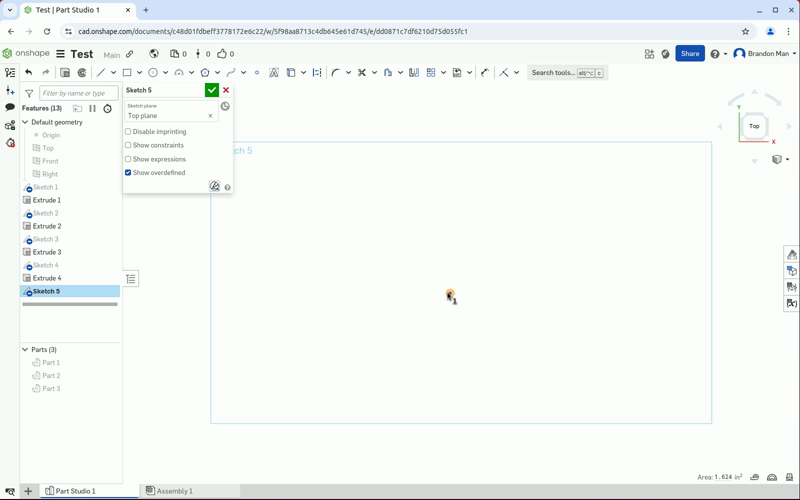
mouse_move(73, 352)
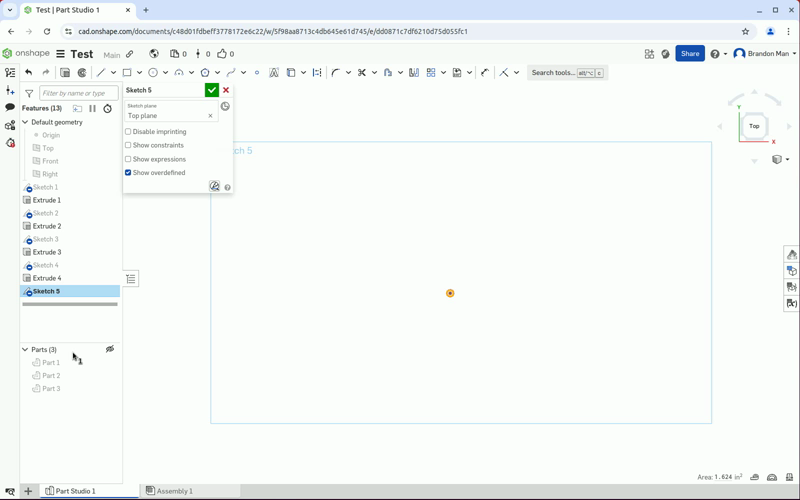
key(shift+y)
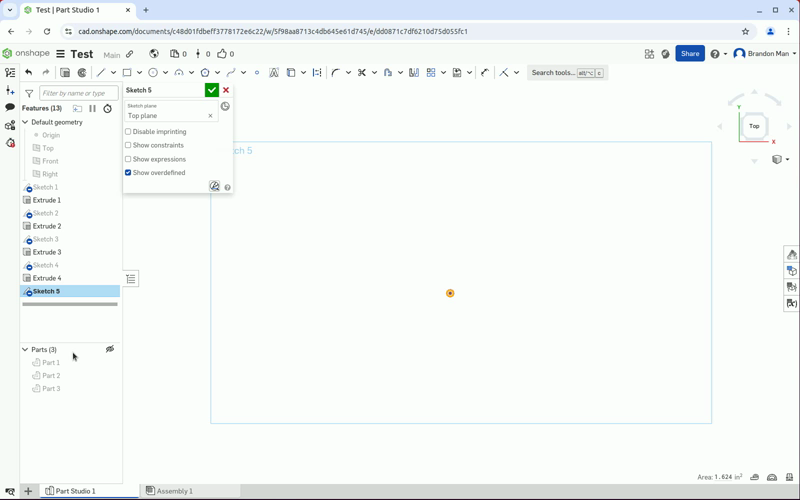
key(shift+e)
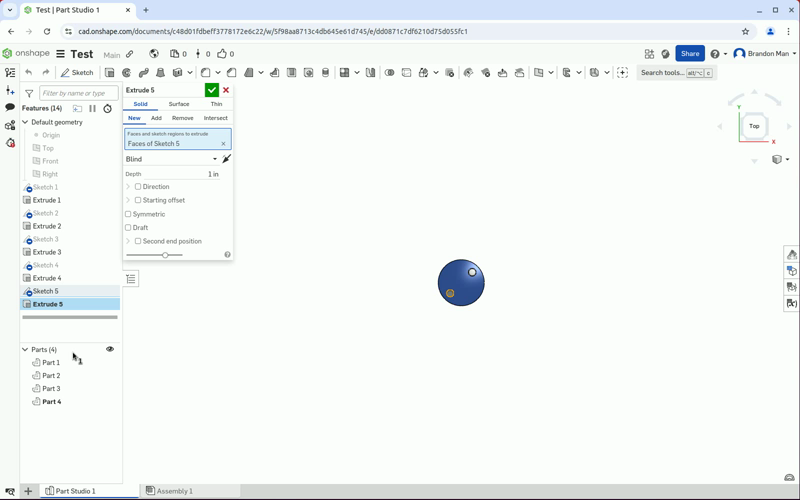
mouse_move(143, 106)
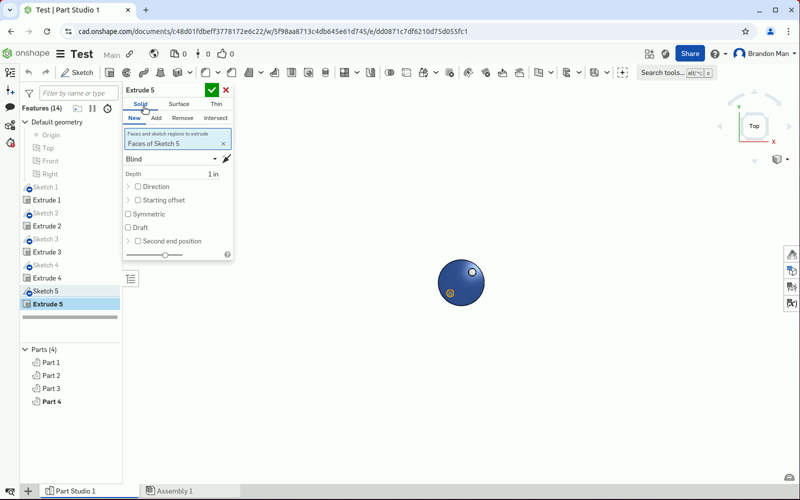
click(143, 106)
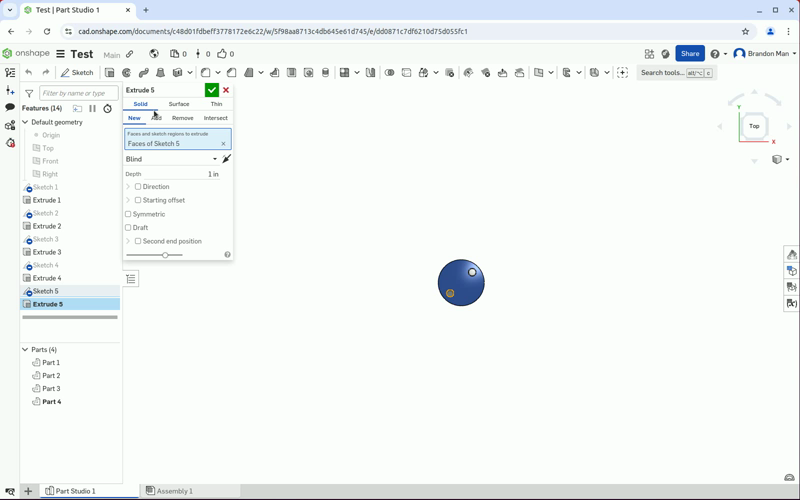
mouse_move(186, 120)
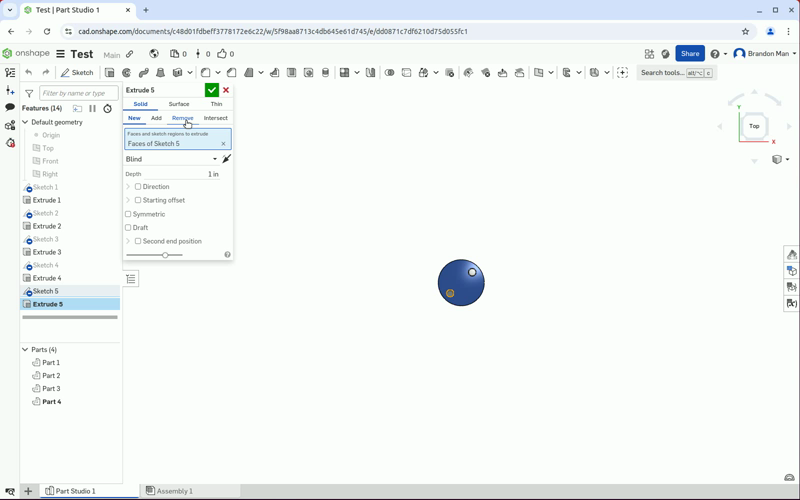
click(186, 120)
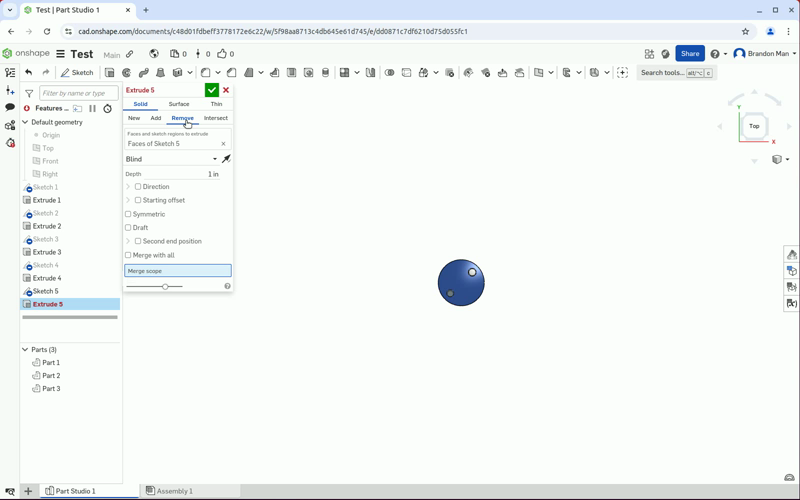
key(tab, 4)
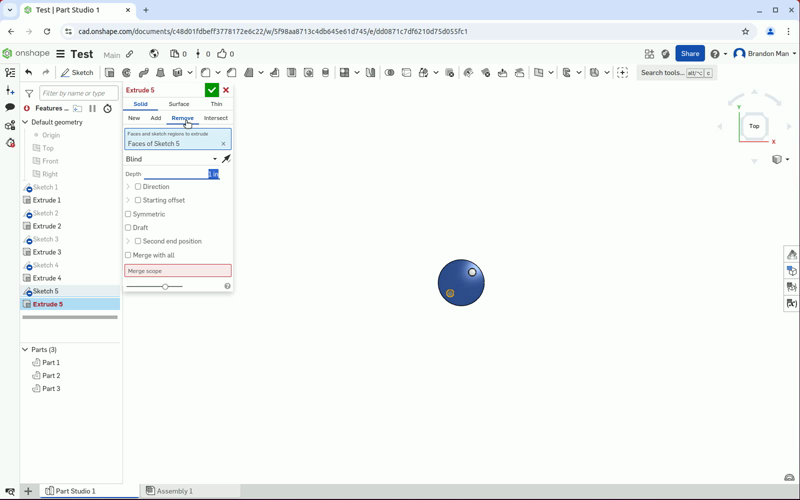
text(-1.444)
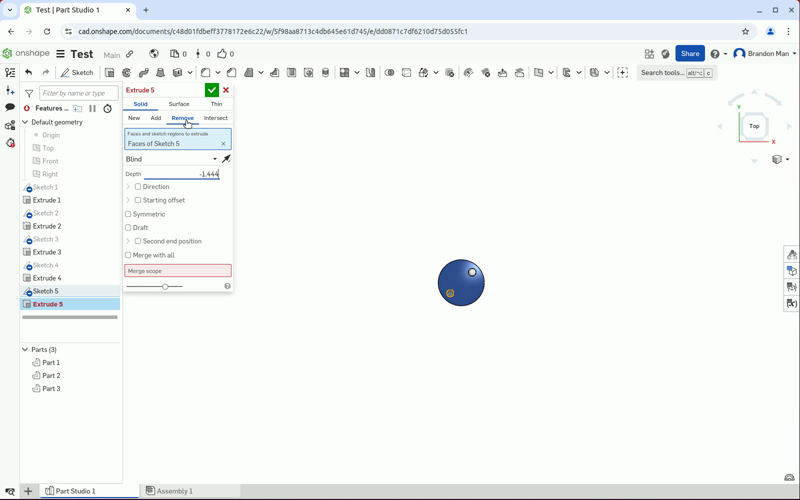
key(tab, 6)
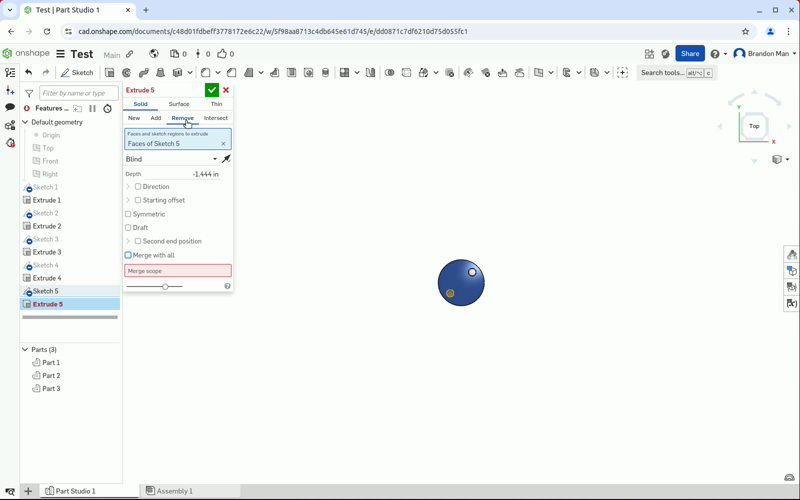
key(space)
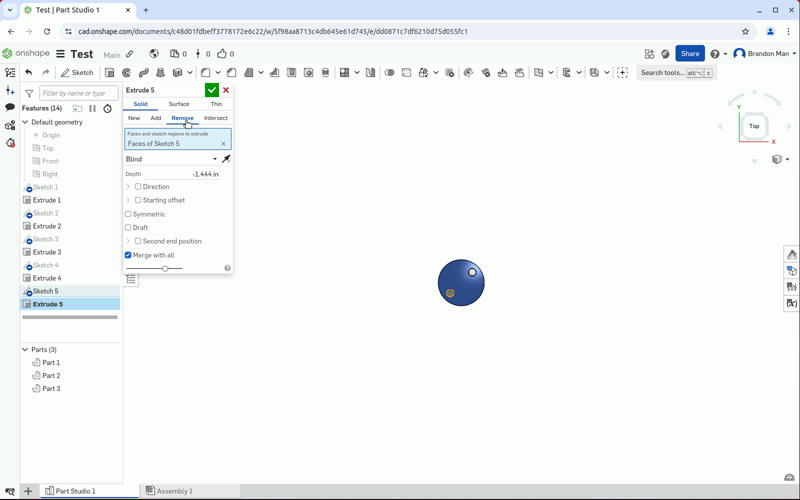
key(enter)
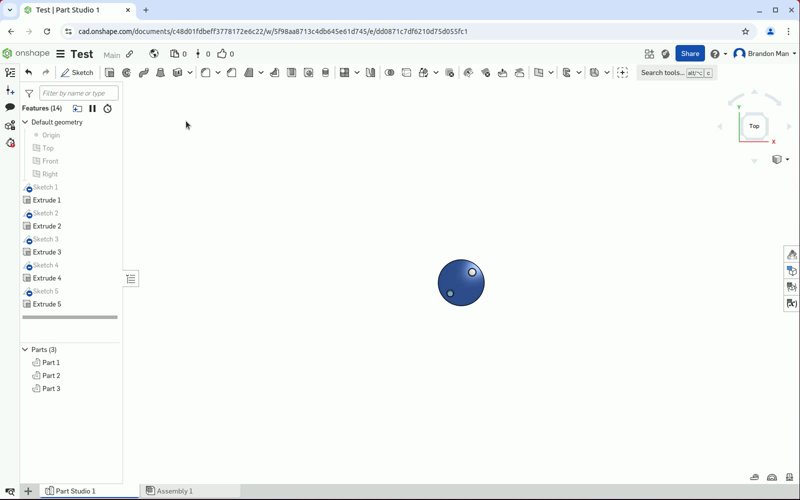
key(shift+h)
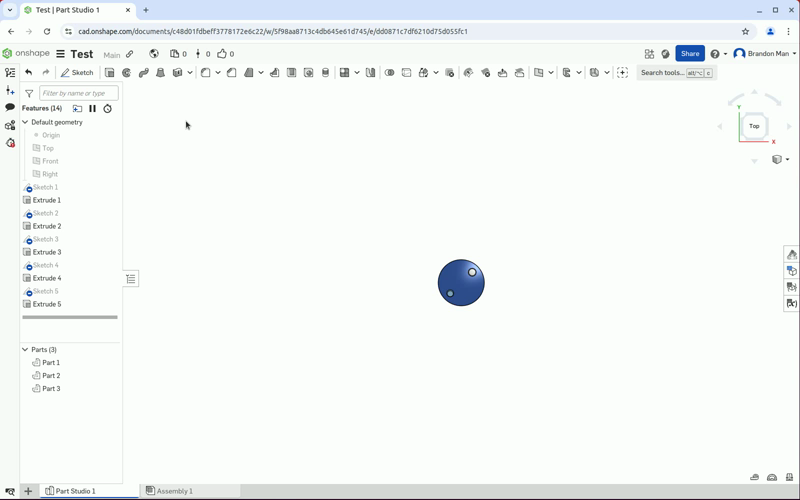
key(shift+h)
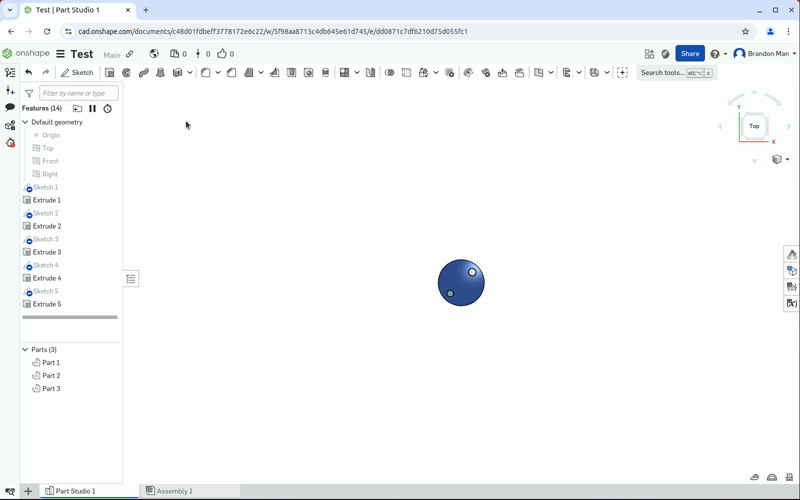
mouse_move(73, 189)
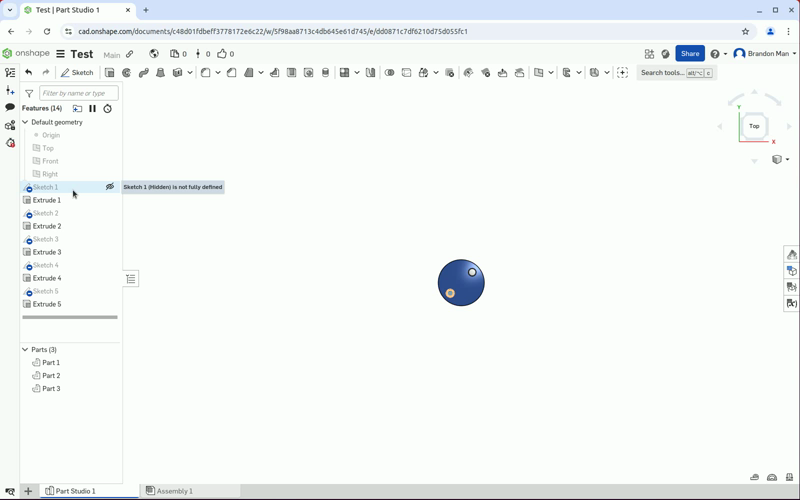
click(73, 189)
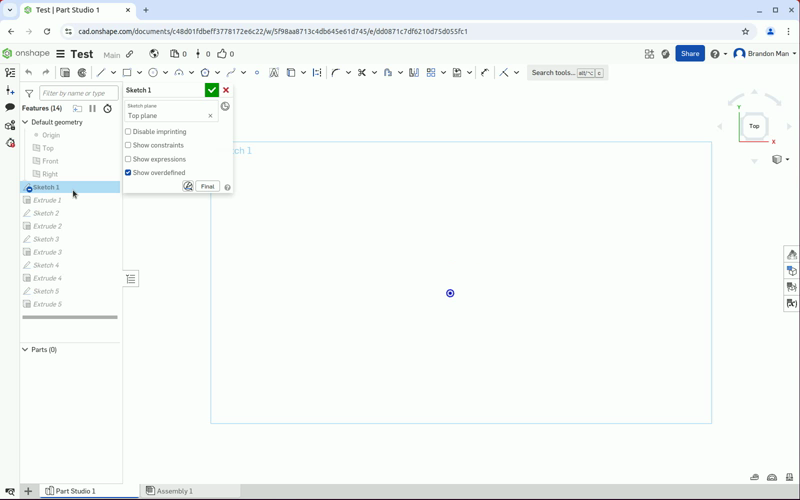
mouse_move(229, 92)
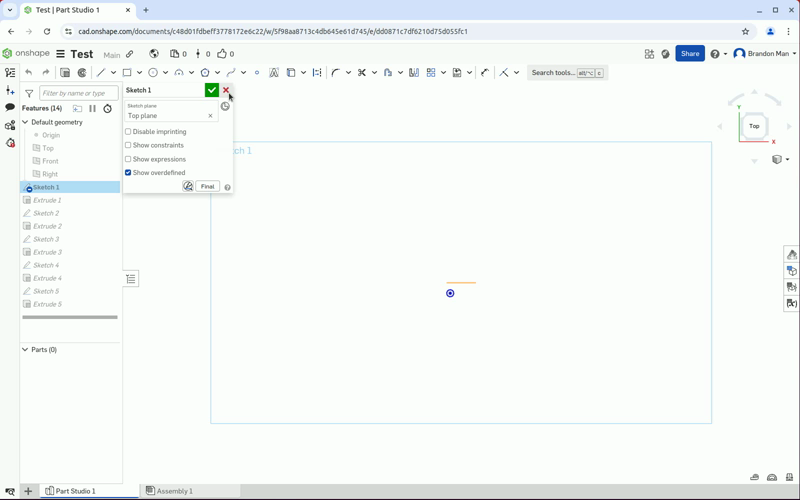
click(229, 92)
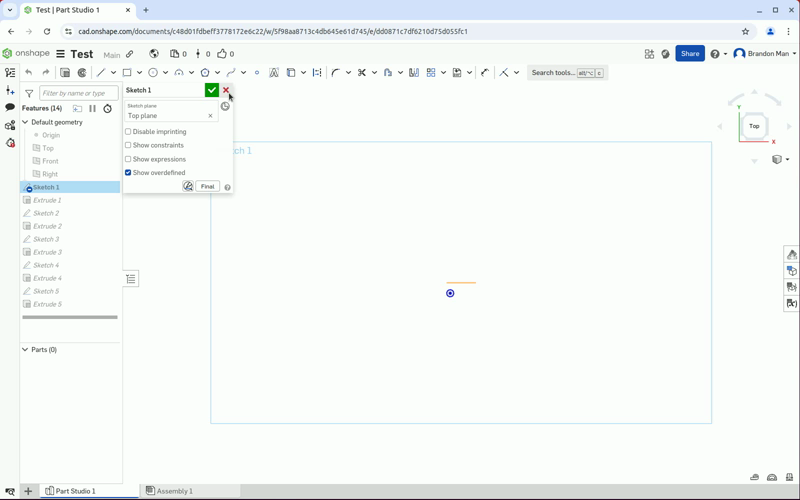
key(shift+s)
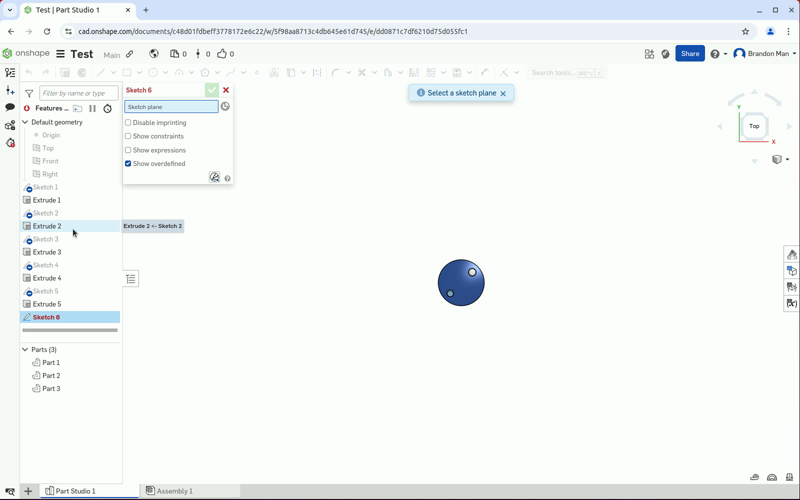
scroll(3)
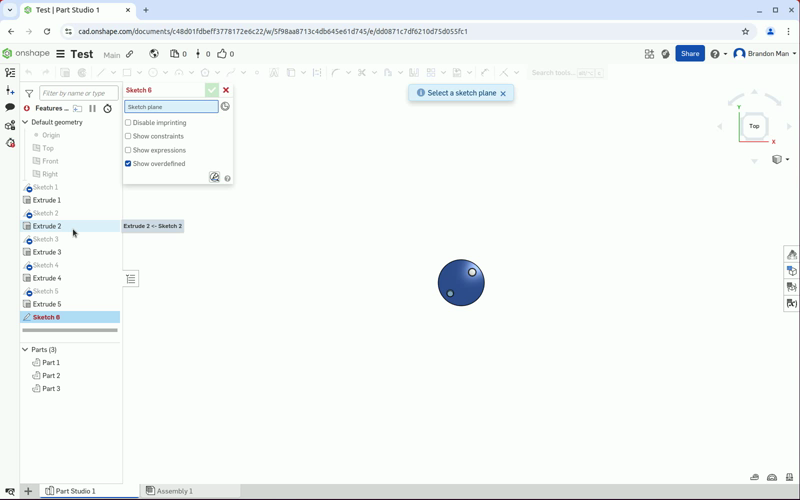
mouse_move(73, 150)
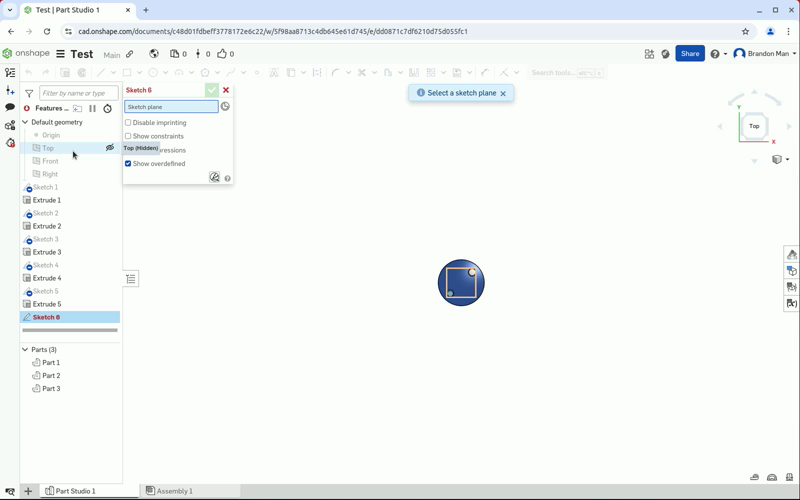
click(73, 150)
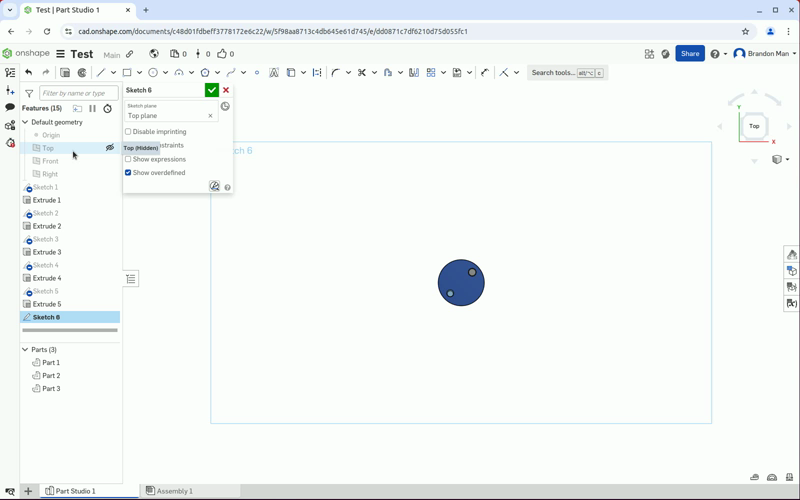
mouse_move(73, 352)
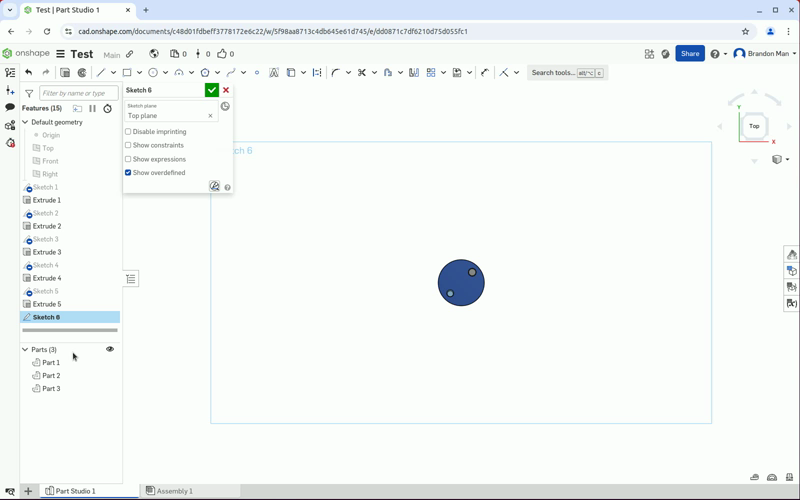
key(y)
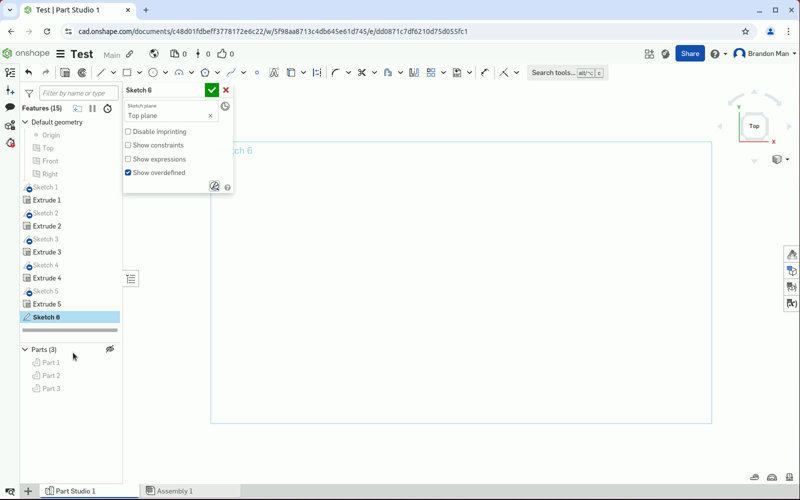
key(c)
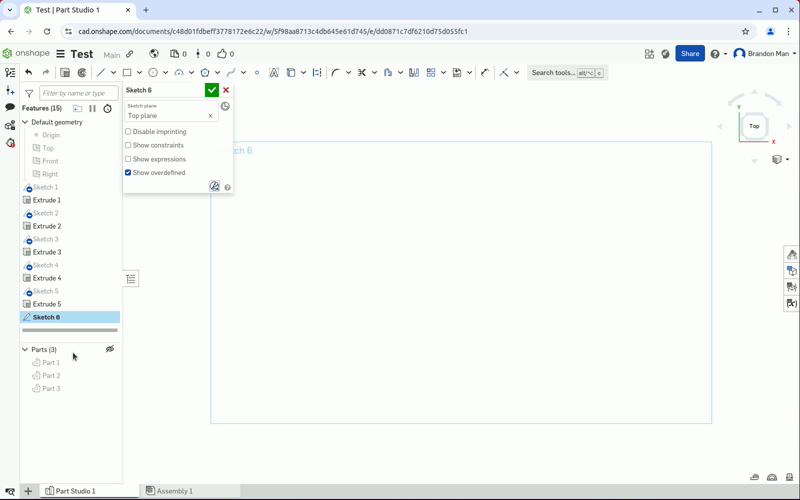
key_down(shift)
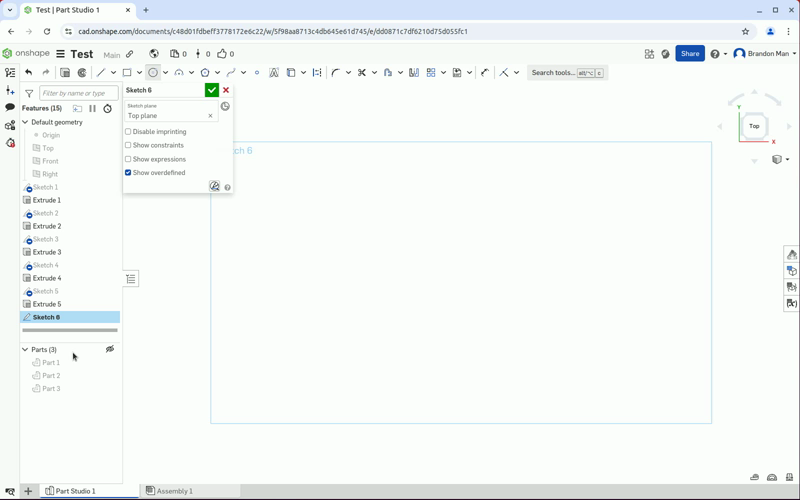
mouse_move(460, 282)
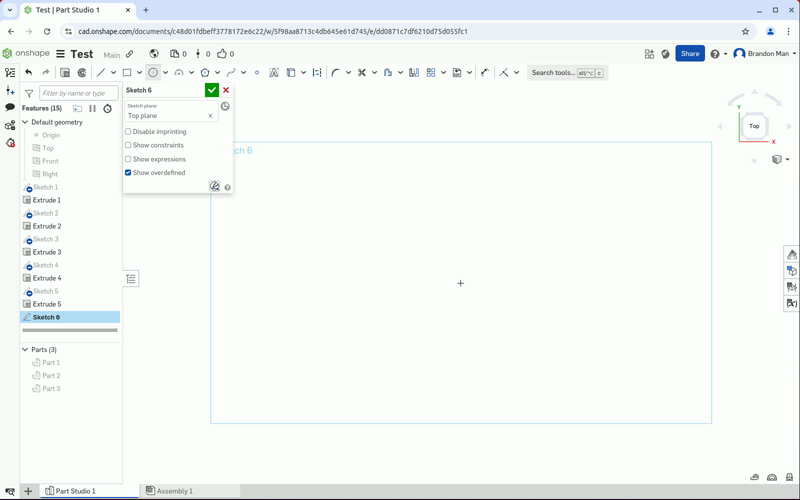
click(460, 282)
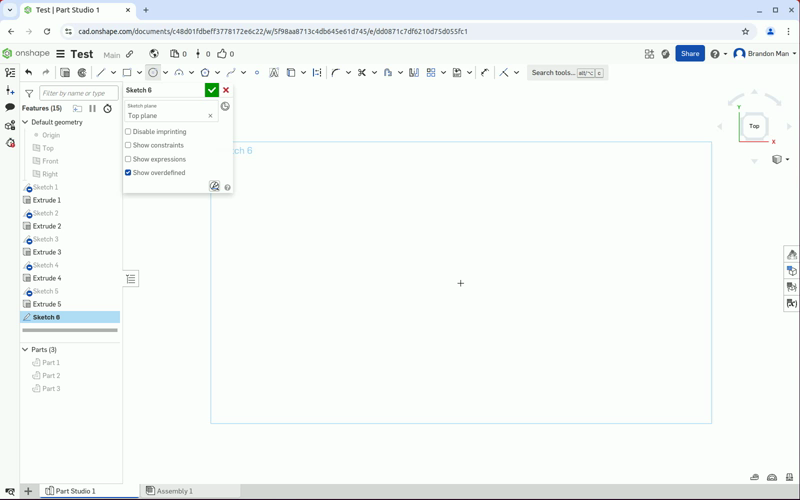
key_up(shift)
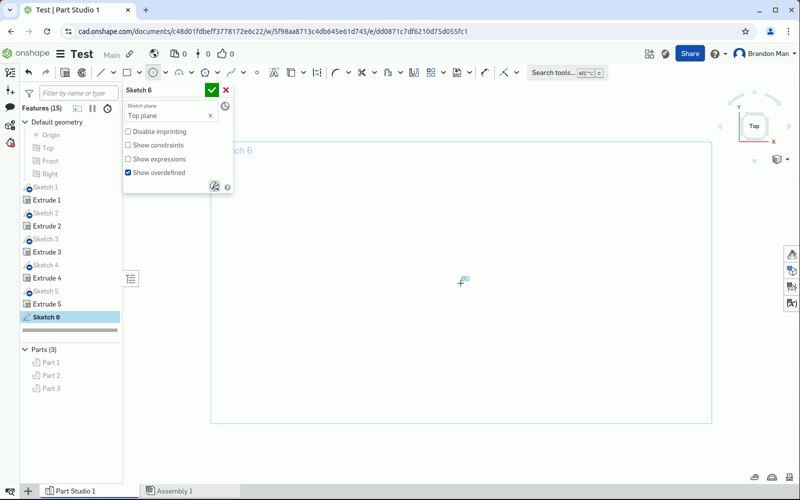
mouse_move(465, 282)
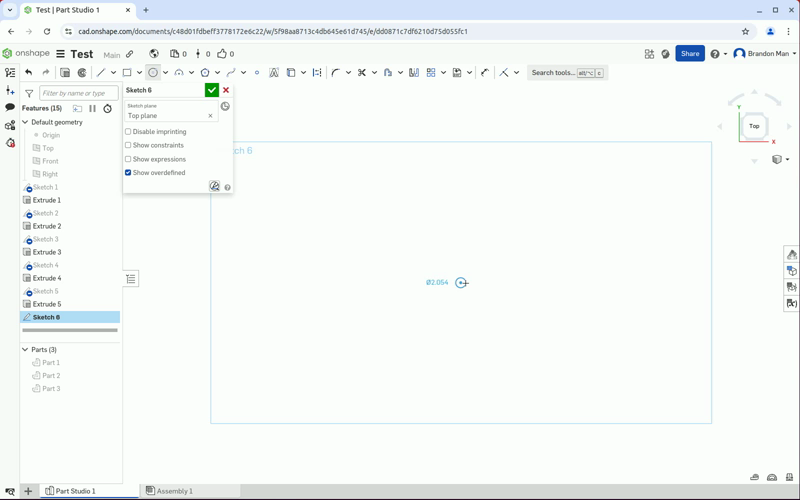
click(465, 282)
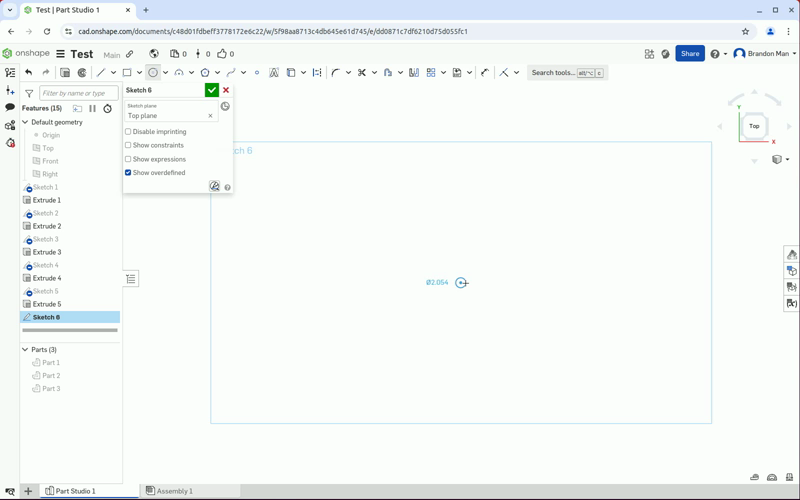
key(esc)
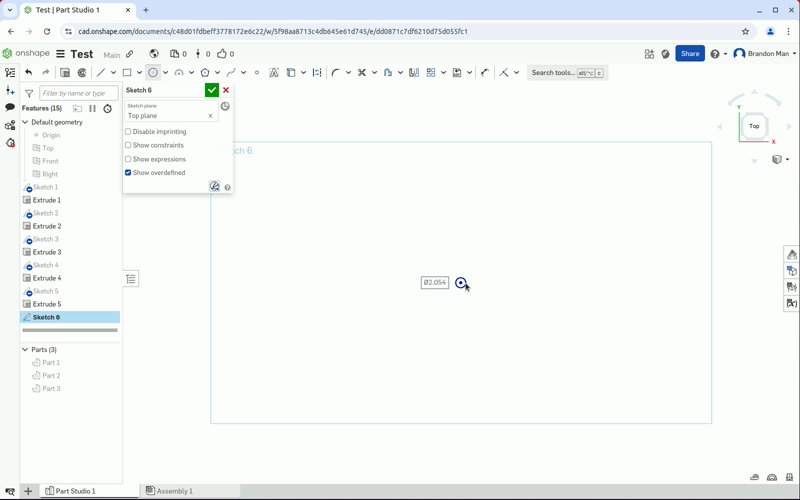
mouse_move(458, 284)
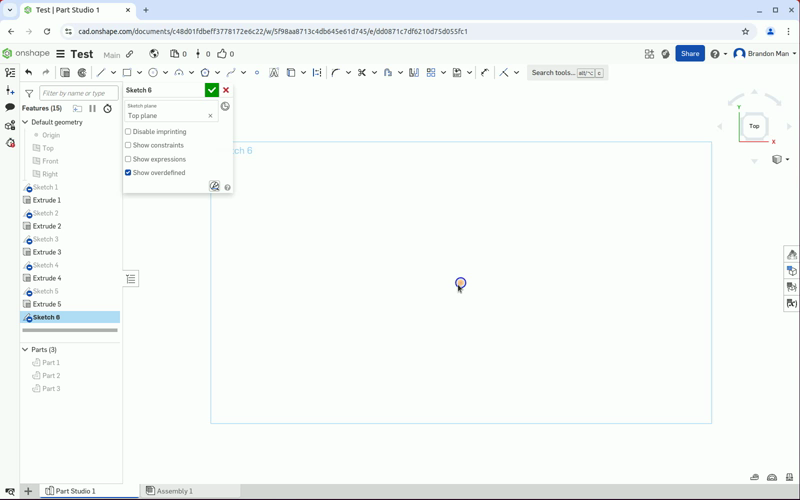
scroll(6)
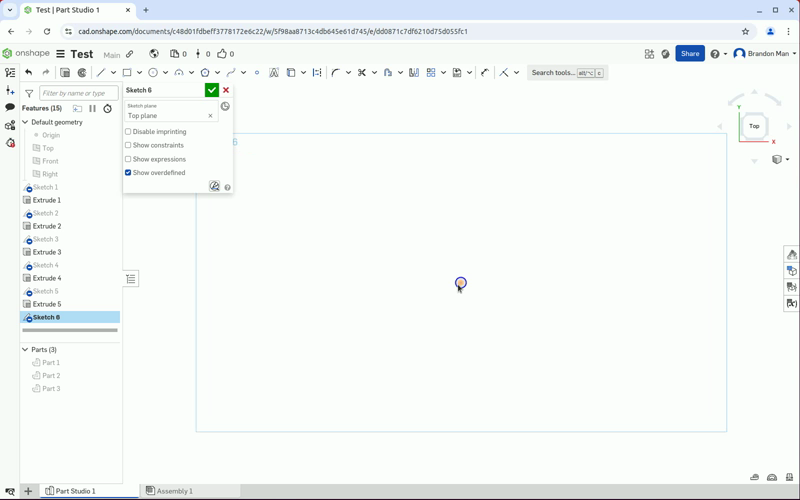
scroll(6)
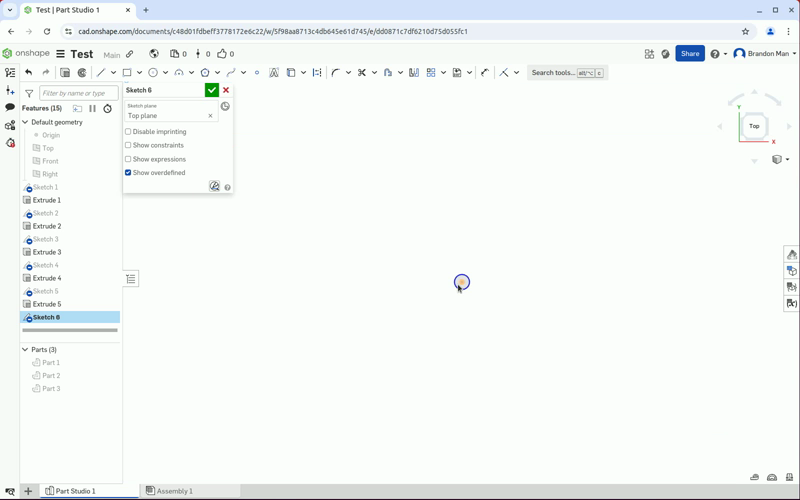
scroll(6)
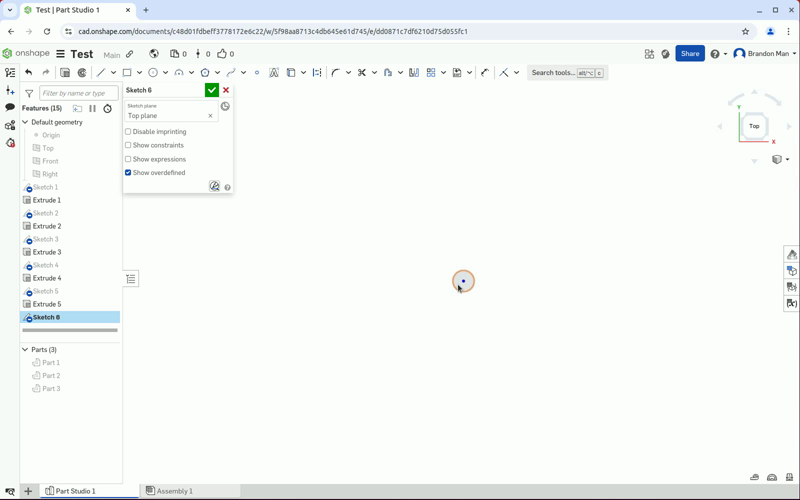
scroll(6)
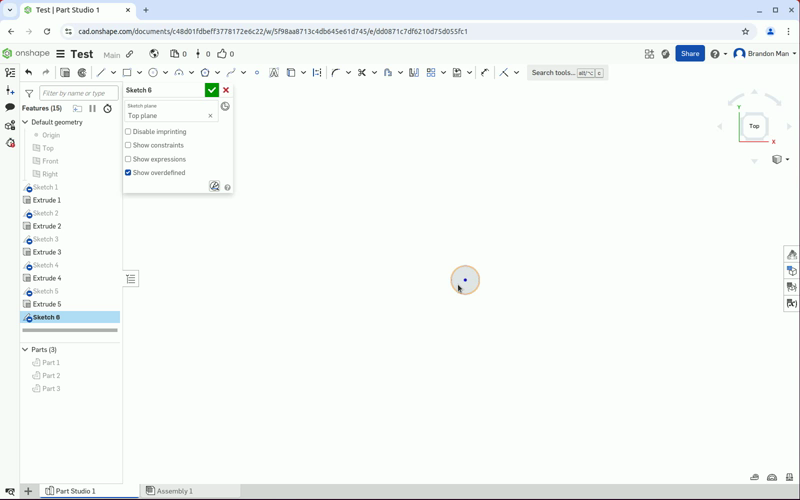
scroll(6)
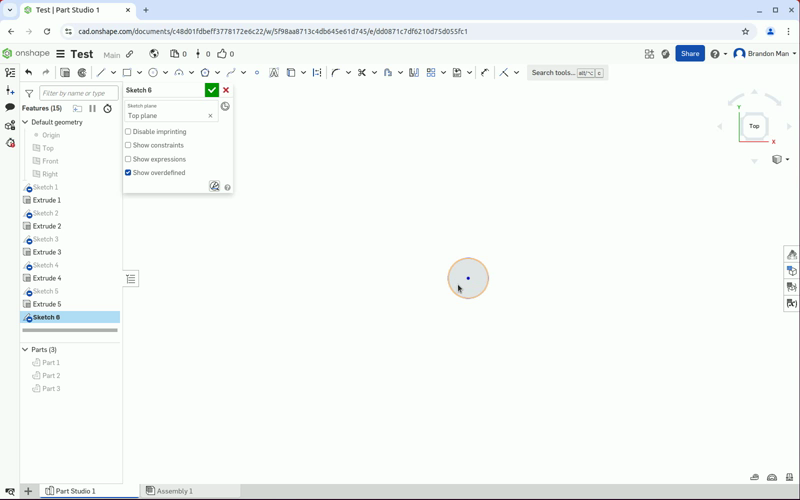
scroll(6)
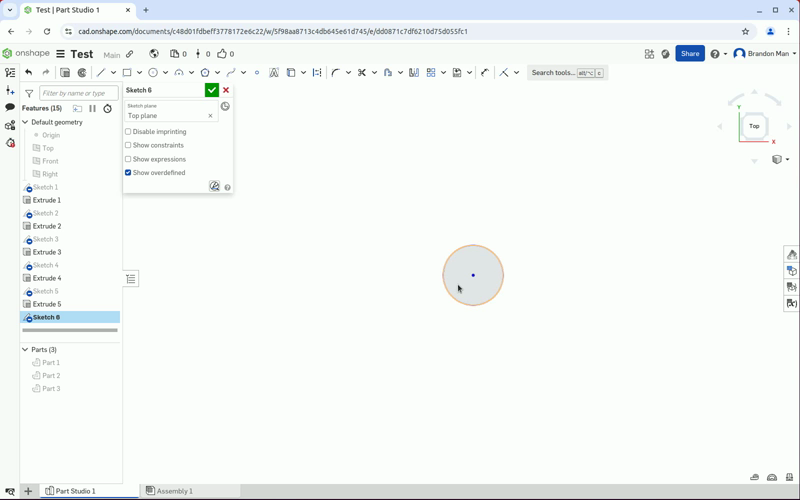
scroll(6)
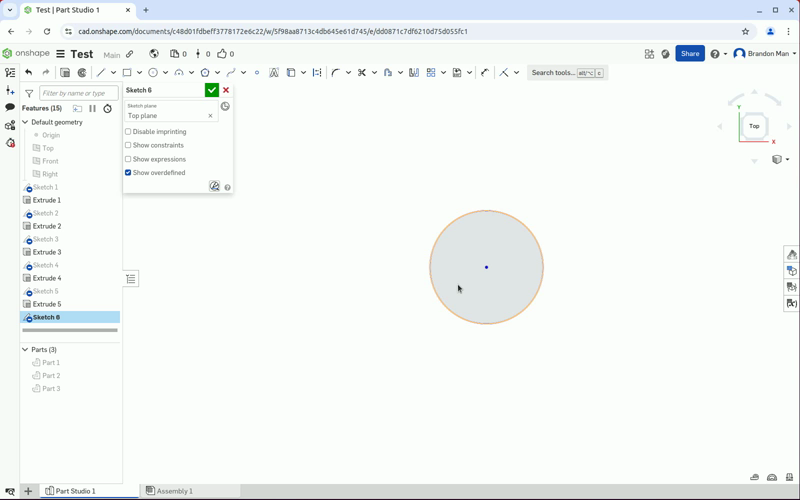
click(458, 284)
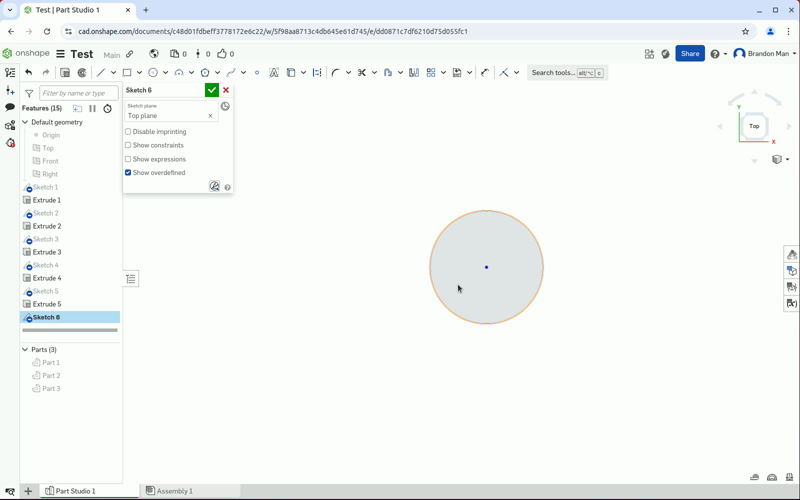
scroll(-6)
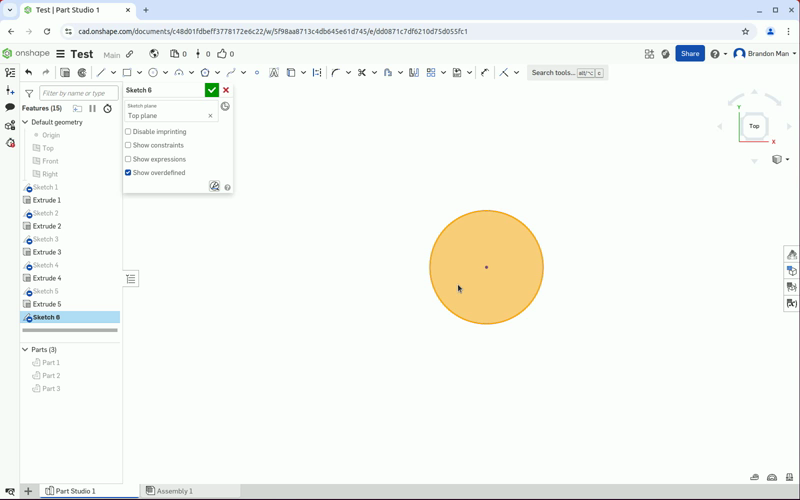
scroll(-6)
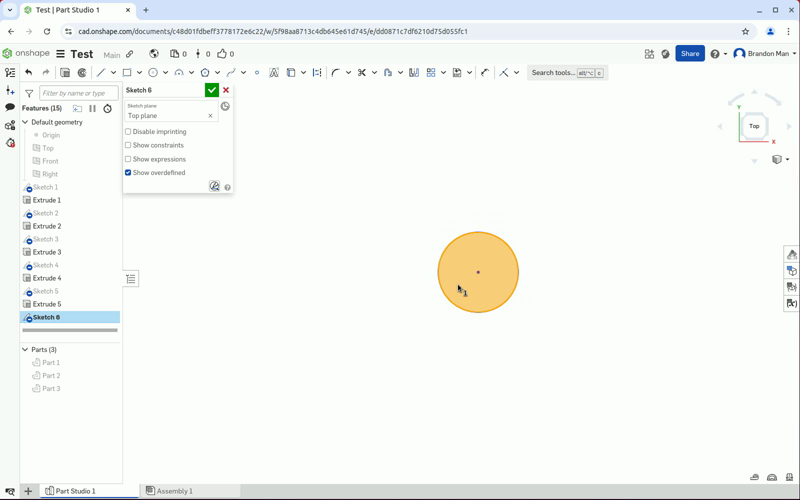
scroll(-6)
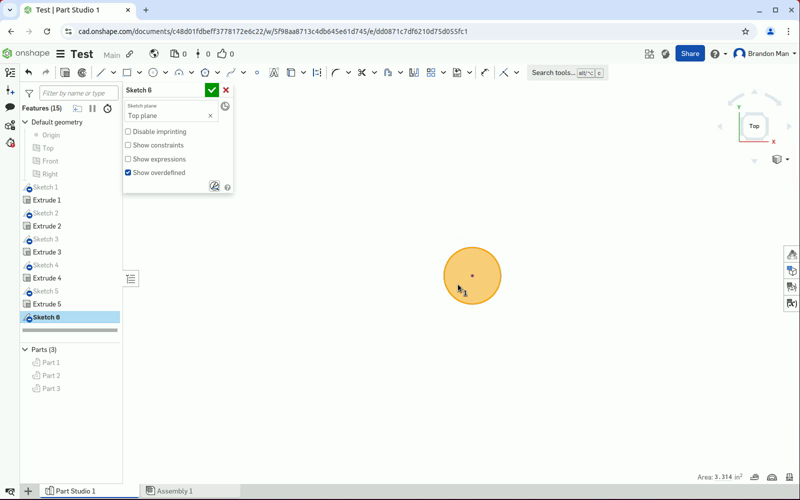
scroll(-6)
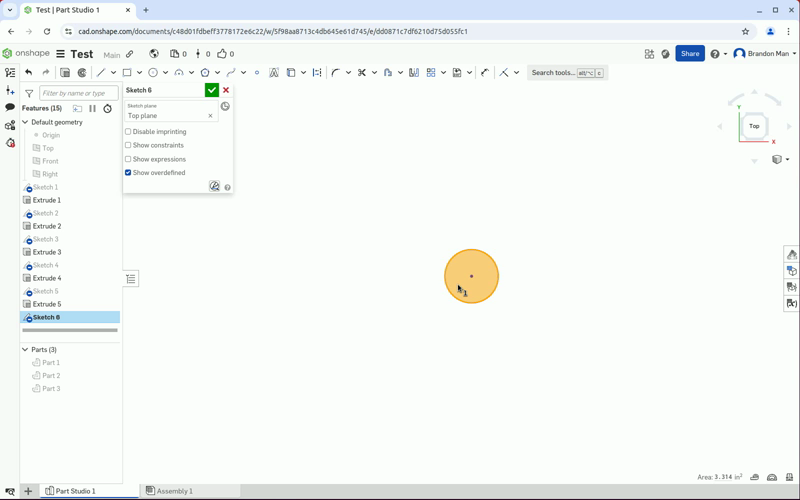
scroll(-6)
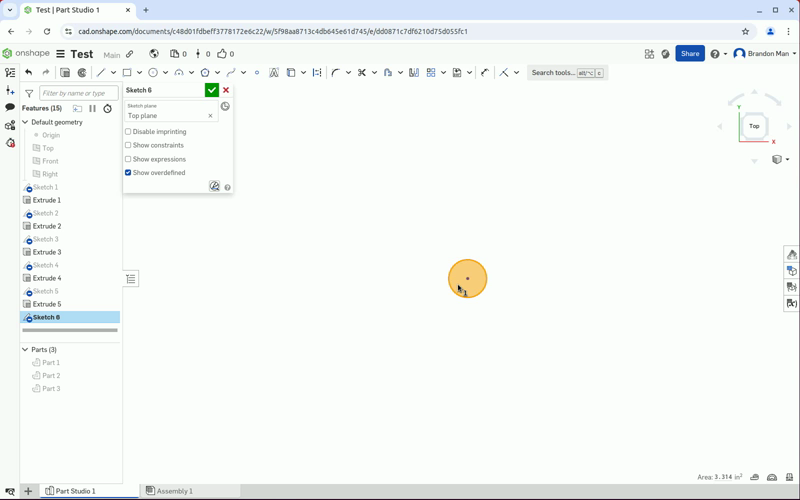
scroll(-6)
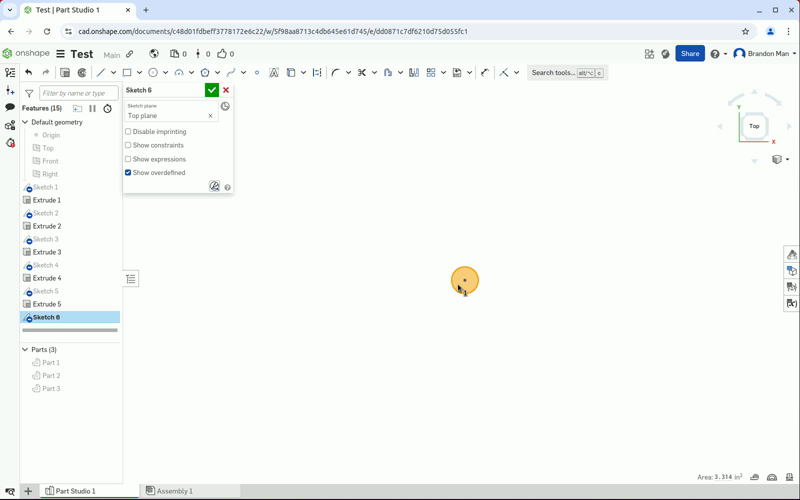
scroll(-6)
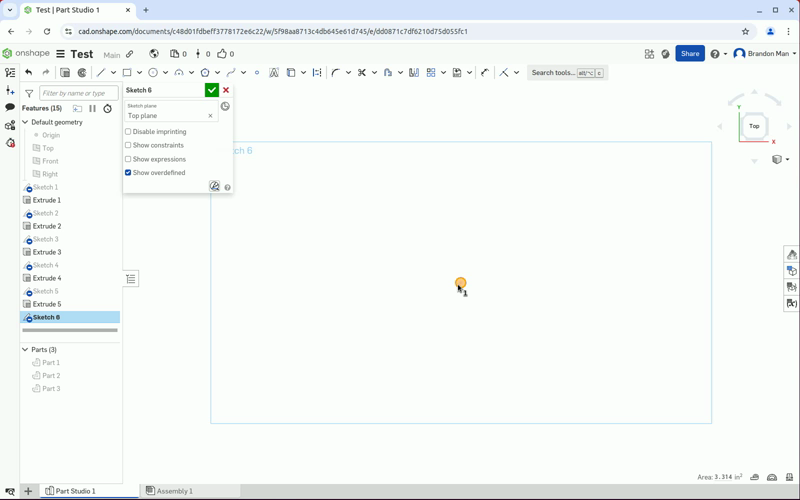
mouse_move(73, 352)
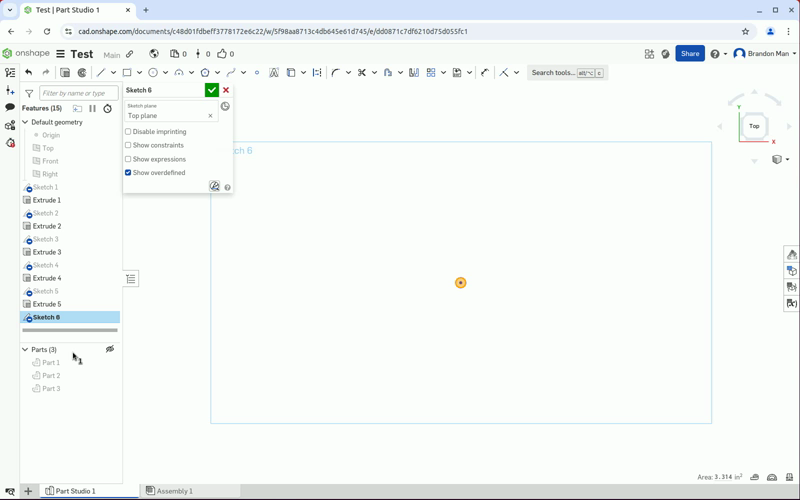
key(shift+y)
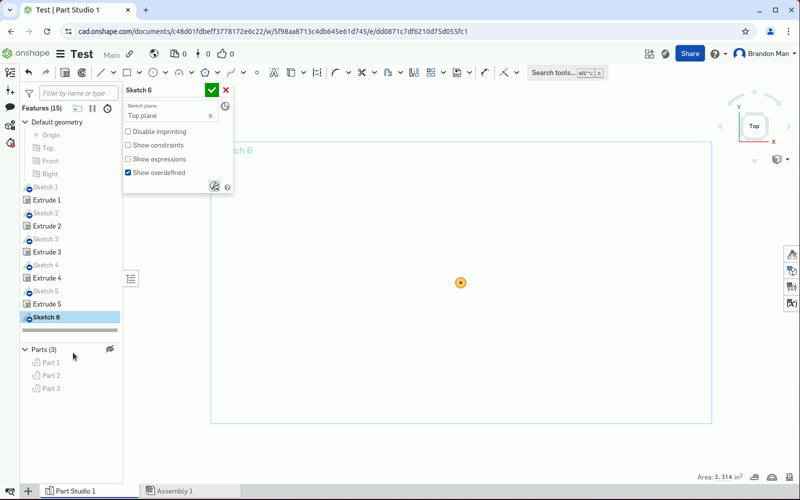
key(shift+e)
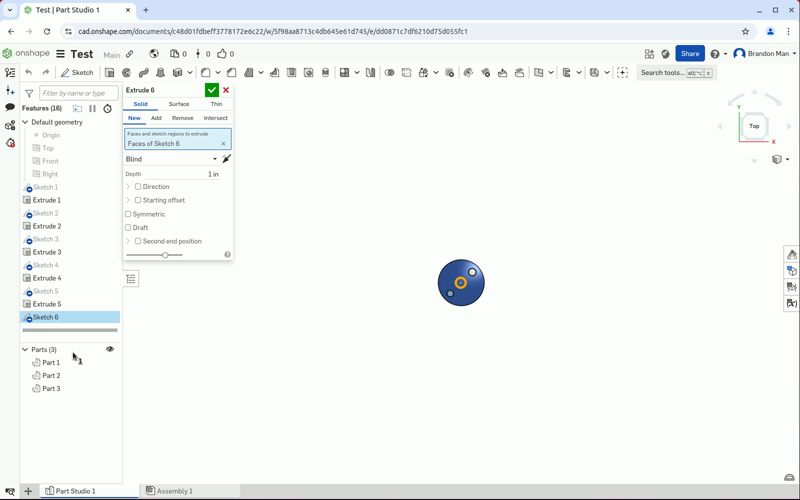
mouse_move(143, 106)
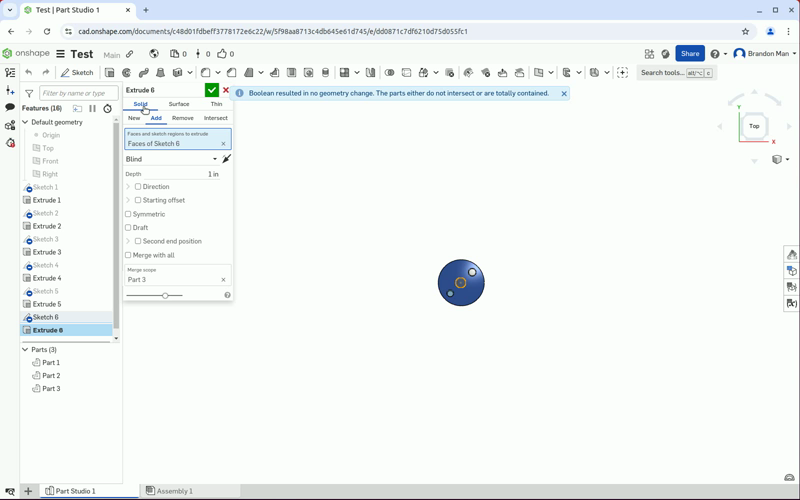
click(143, 106)
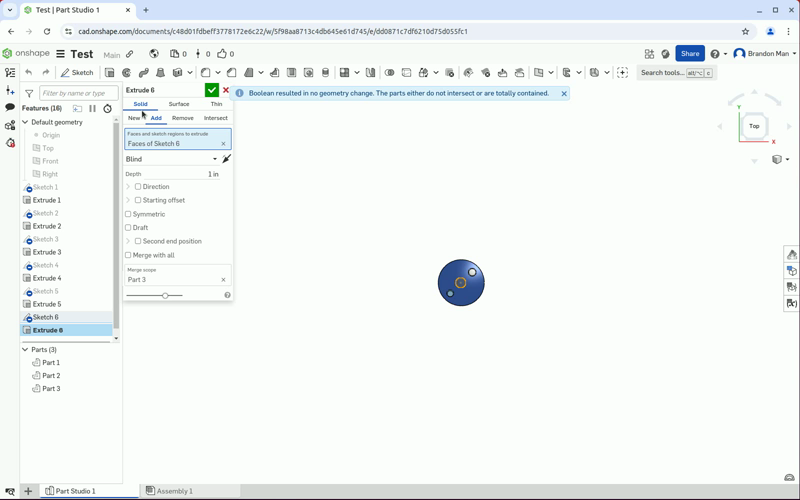
mouse_move(137, 120)
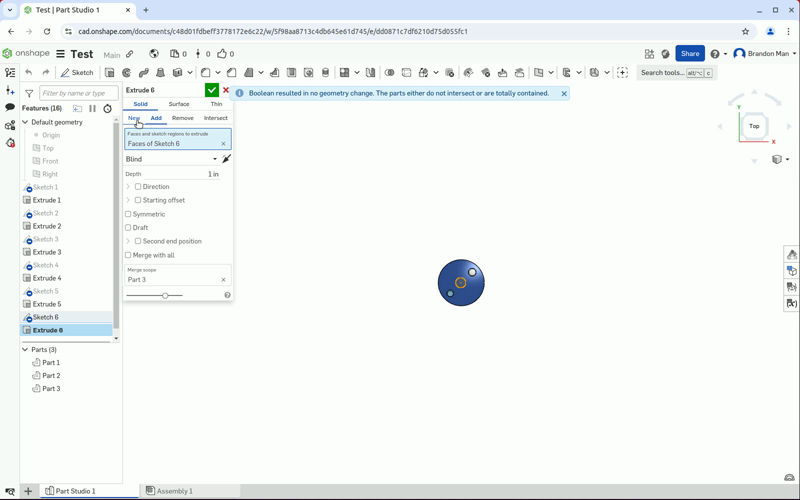
click(137, 120)
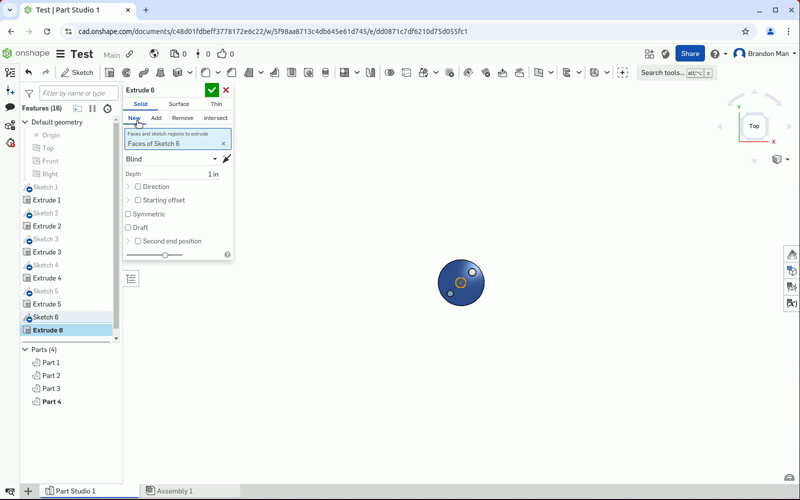
key(tab, 4)
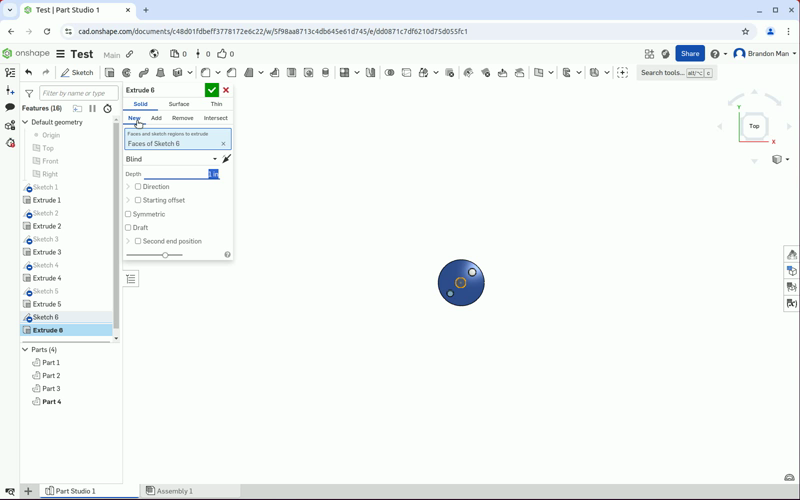
text(-16.85)
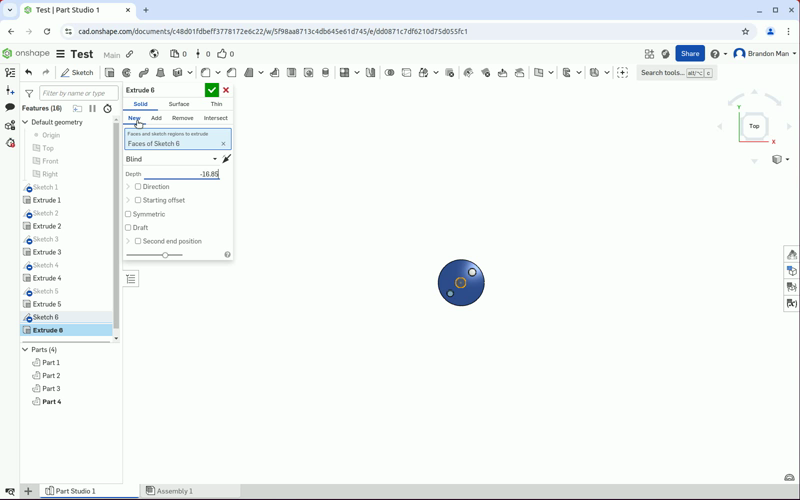
key(enter)
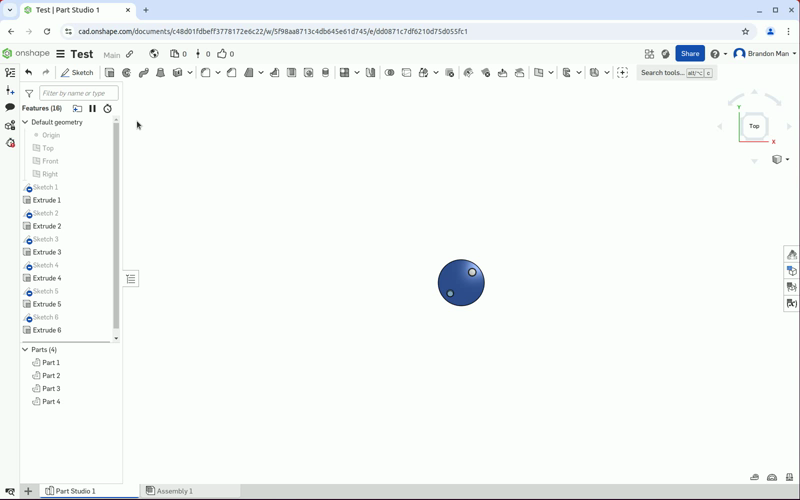
key(shift+h)
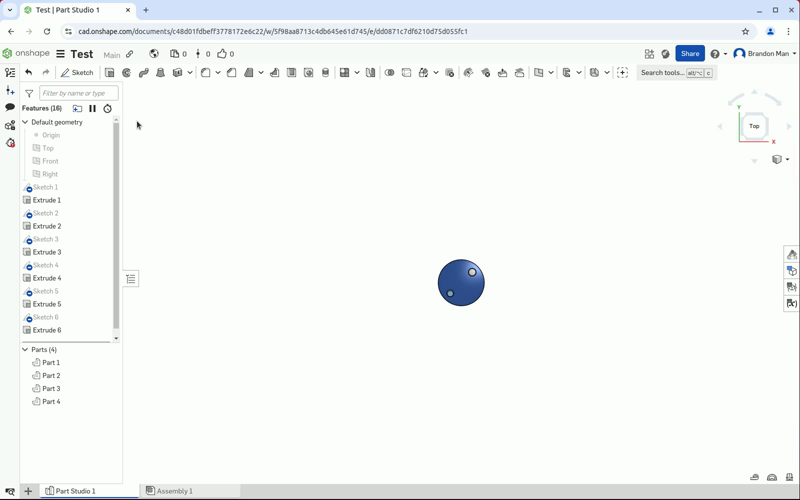
key(shift+h)
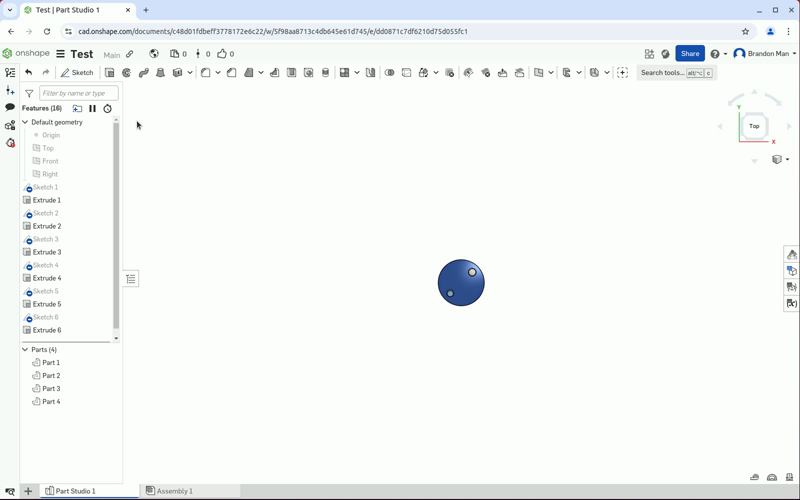
key(shift+7)
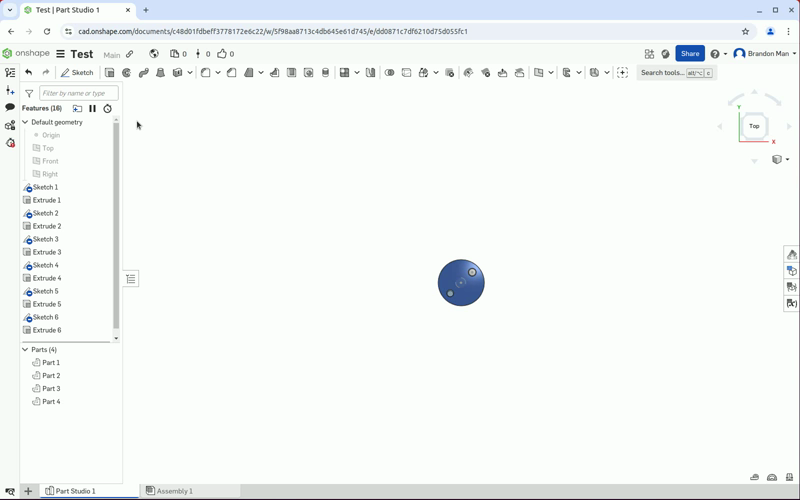
key(up, 3)
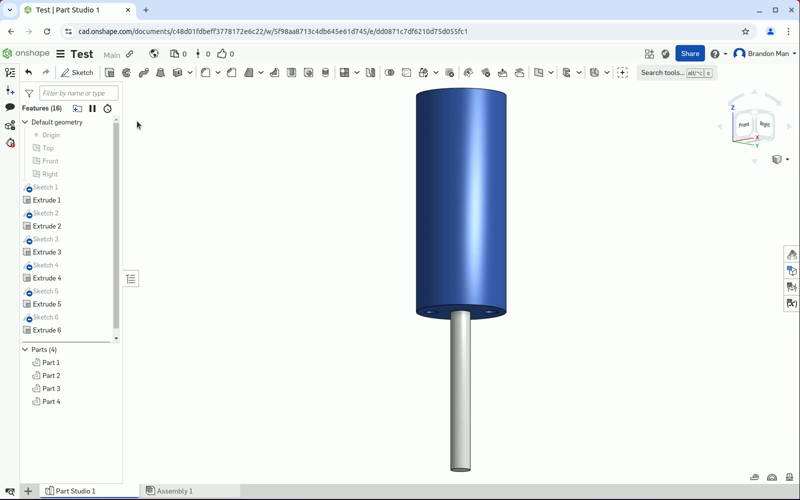
key(left, 3)
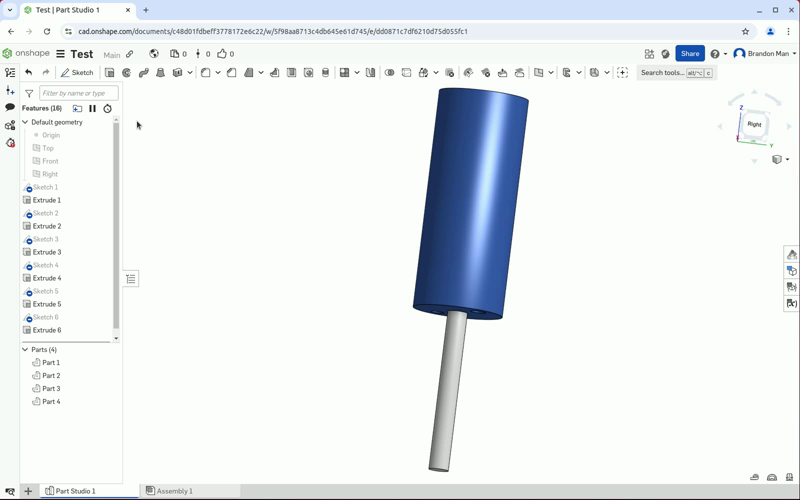
key(right, 3)
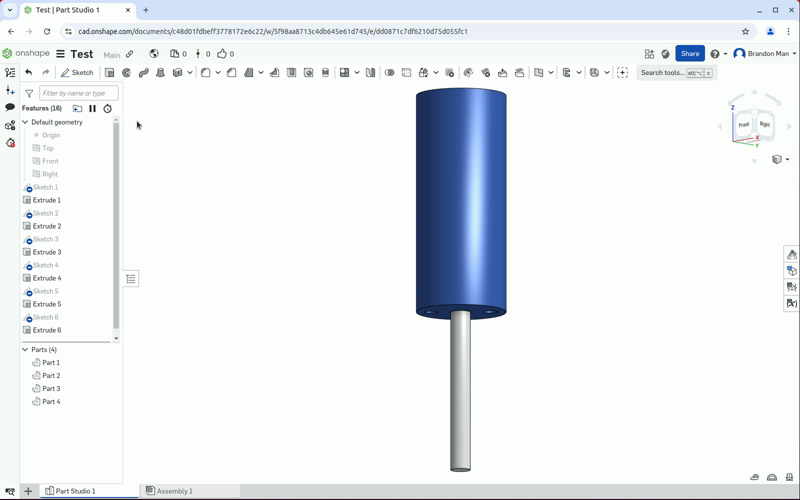
key(down, 3)
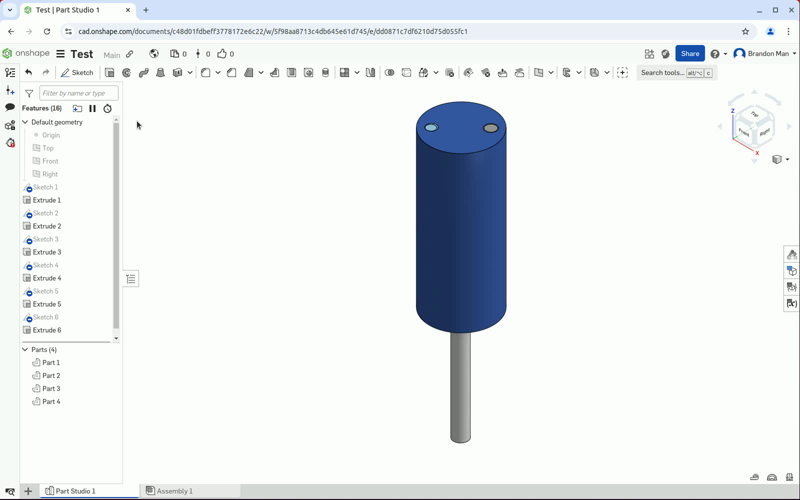
mouse_move(69, 189)
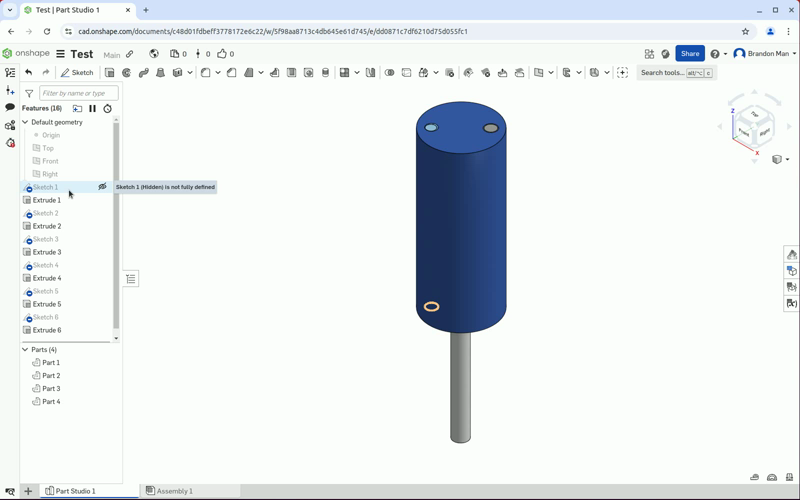
click(69, 189)